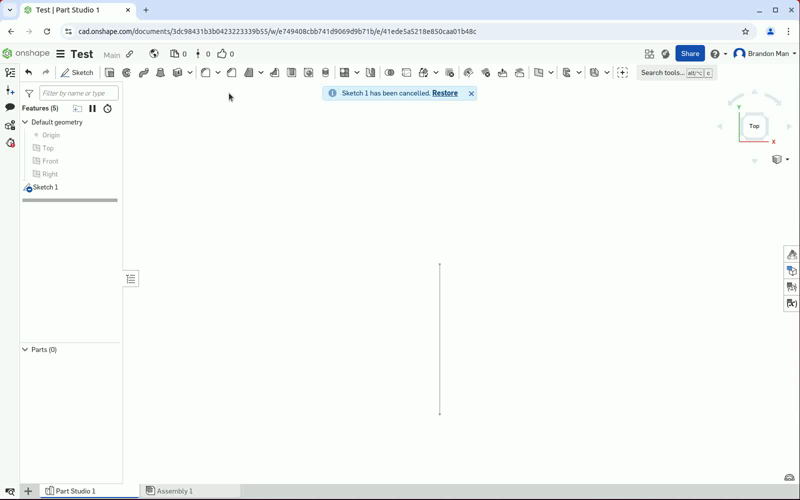
key(shift+h)
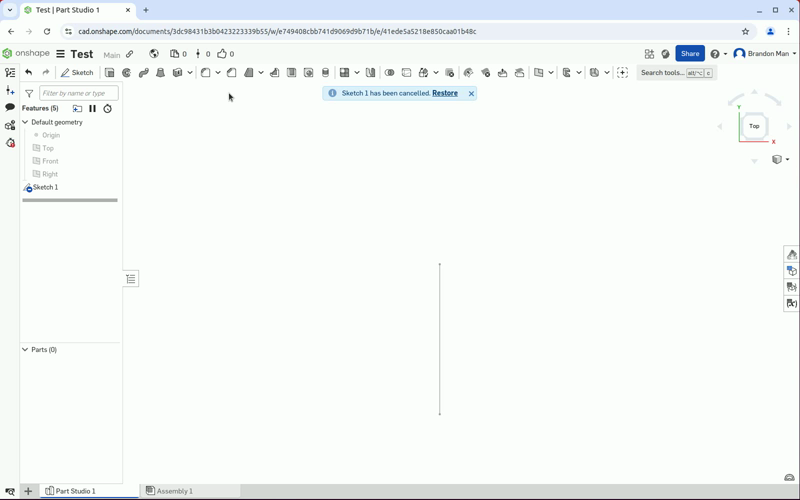
mouse_move(73, 352)
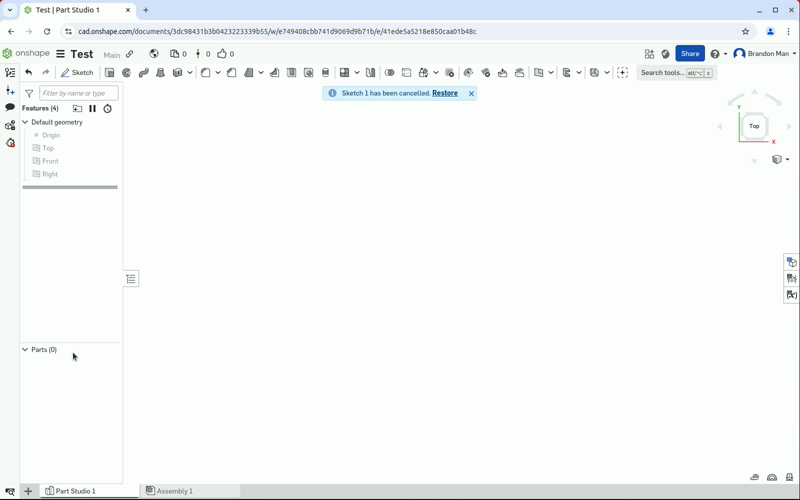
key(y)
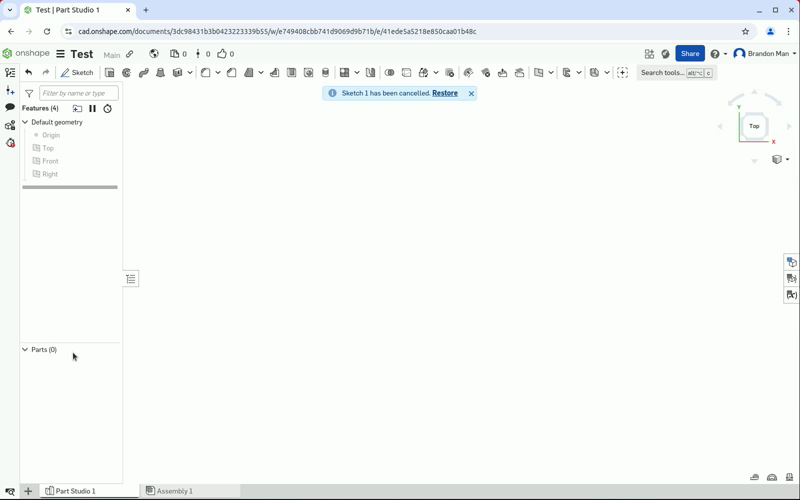
key(shift+p)
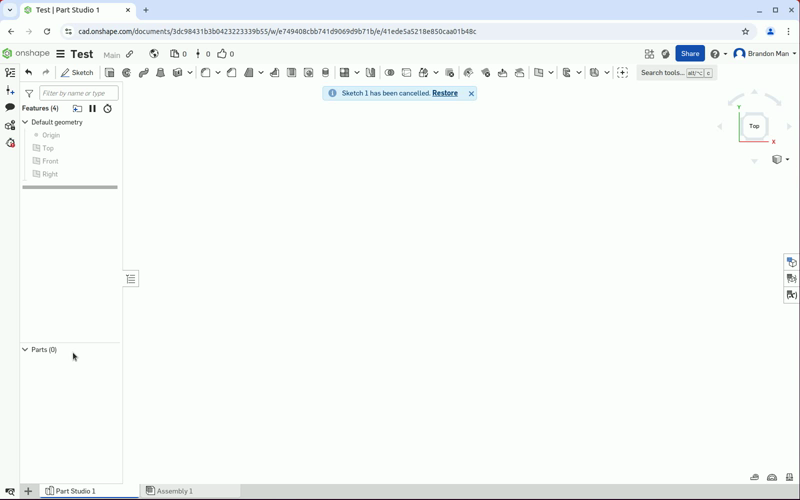
key(space)
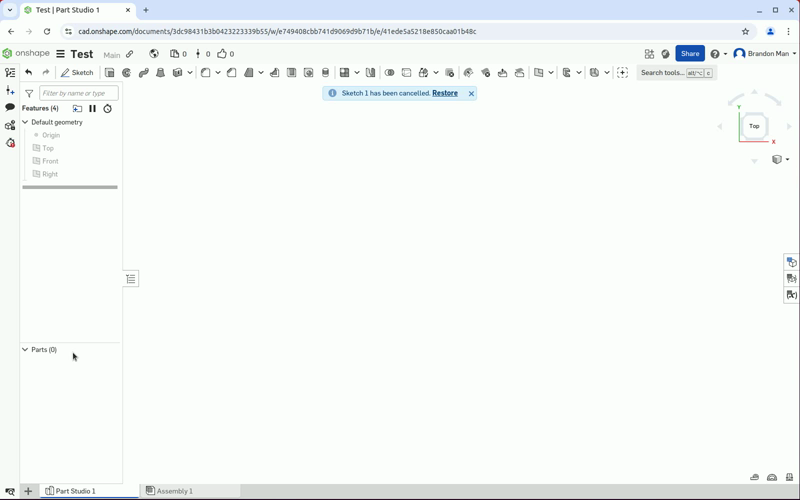
key_down(shift)
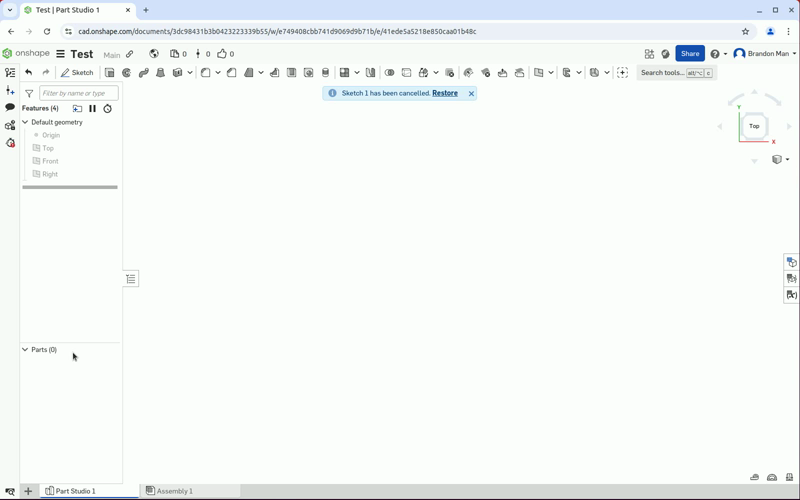
key(up)
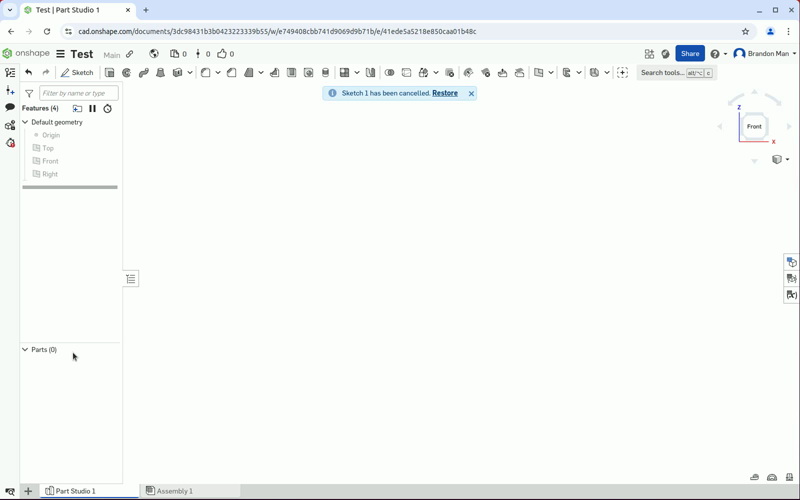
key_up(shift)
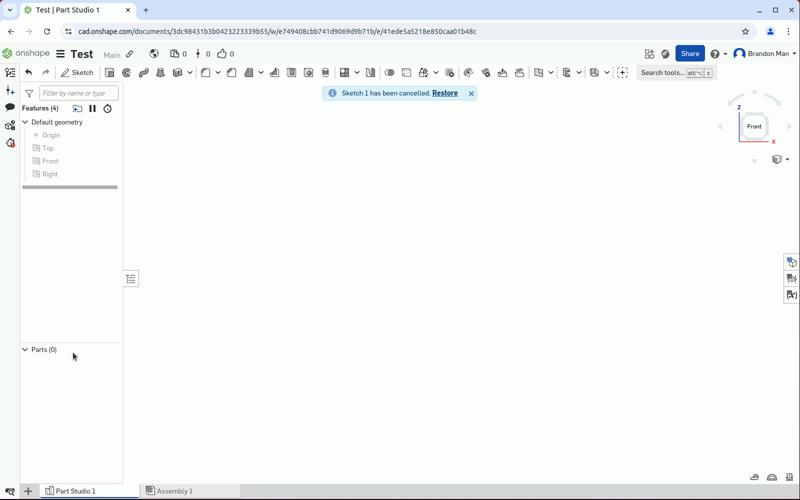
mouse_move(73, 352)
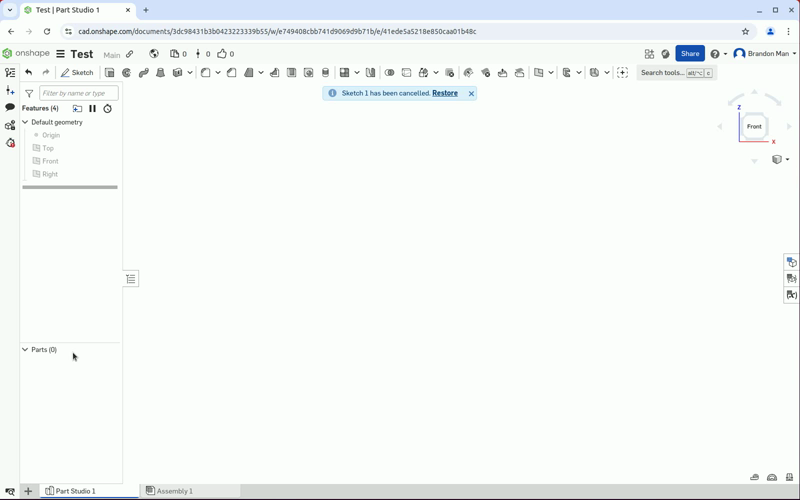
key(shift+y)
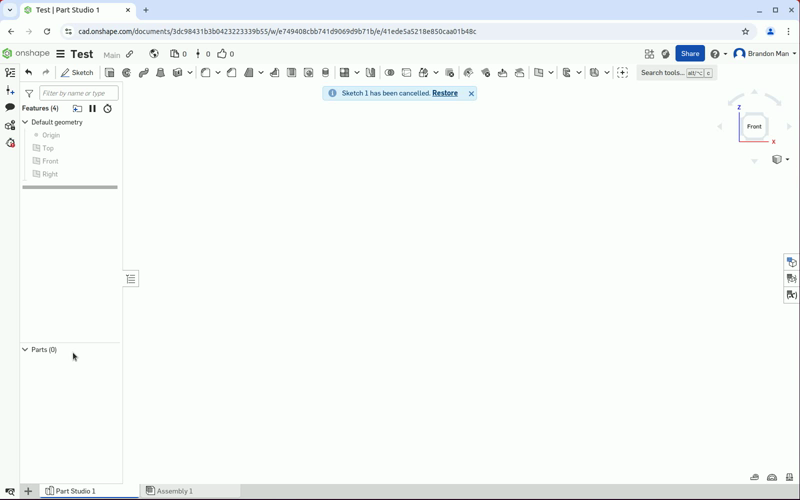
key(shift+s)
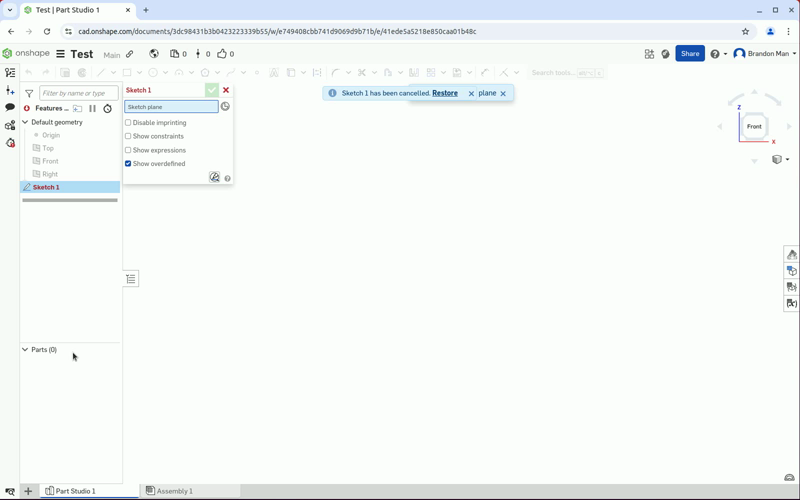
mouse_move(73, 163)
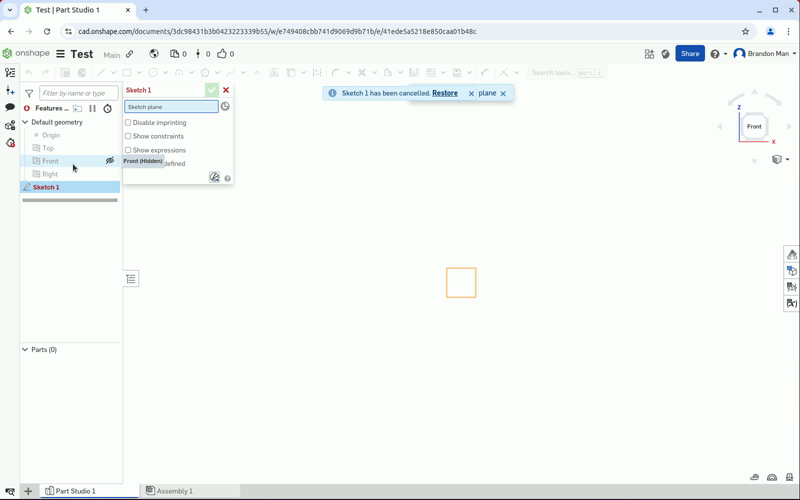
click(73, 163)
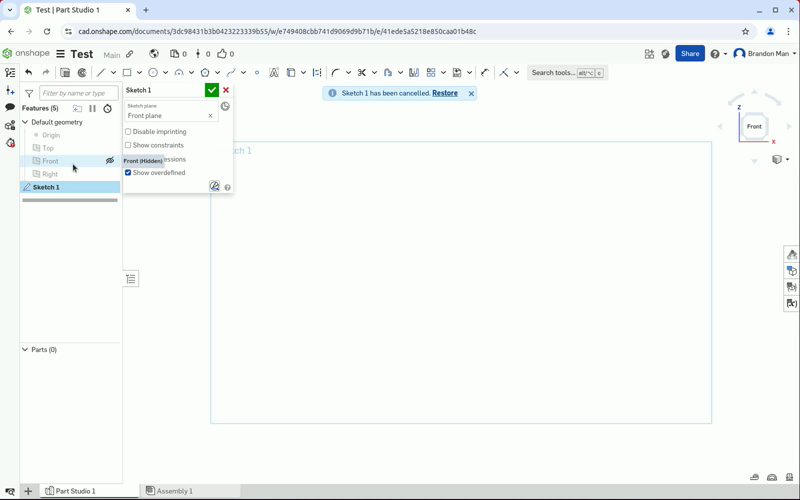
mouse_move(73, 352)
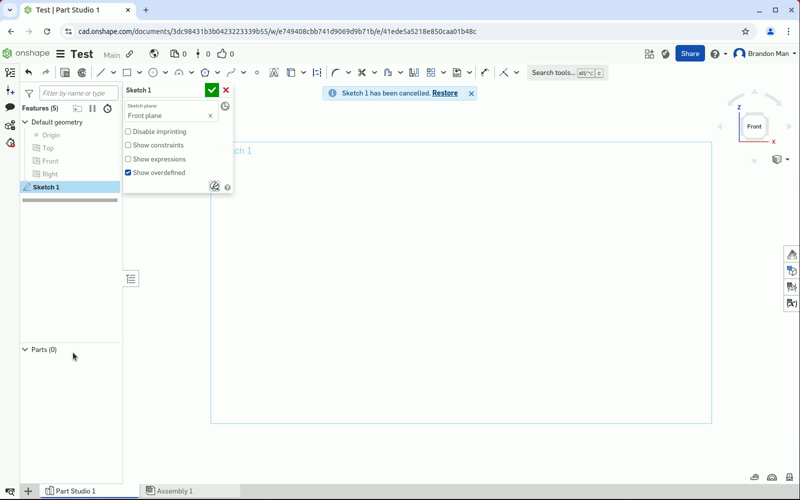
key(y)
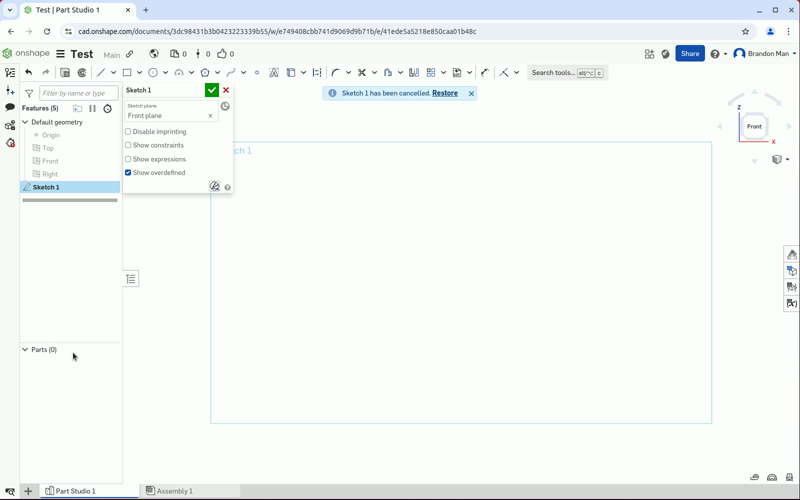
key(c)
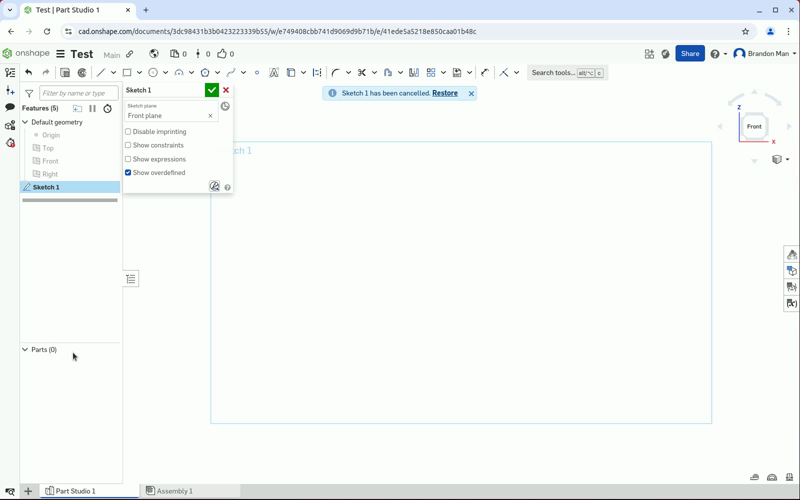
key_down(shift)
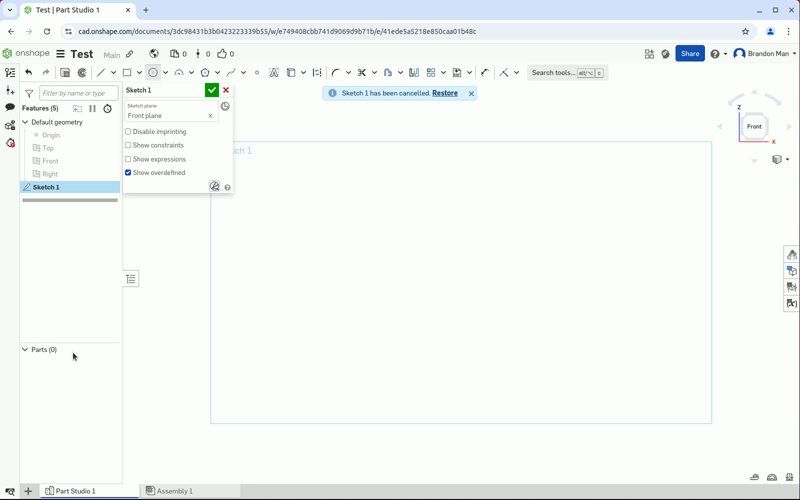
mouse_move(461, 282)
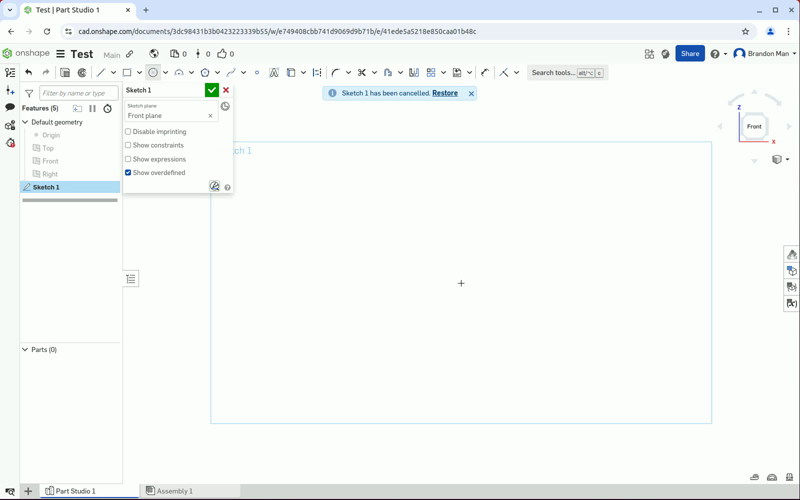
click(461, 282)
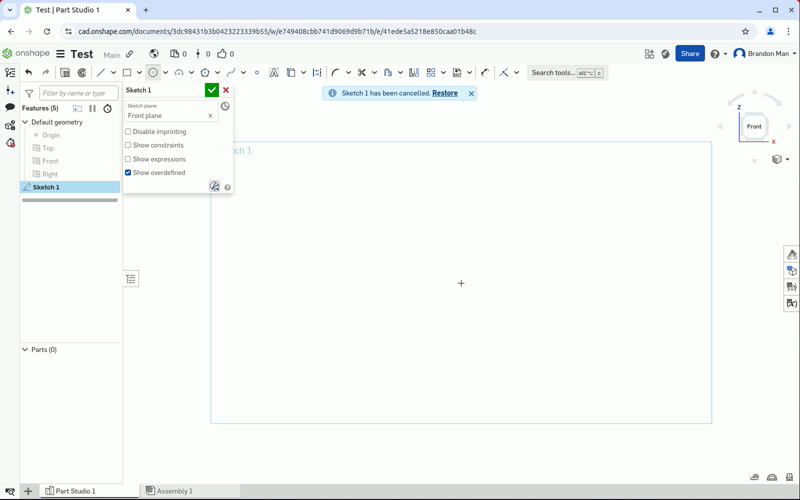
key_up(shift)
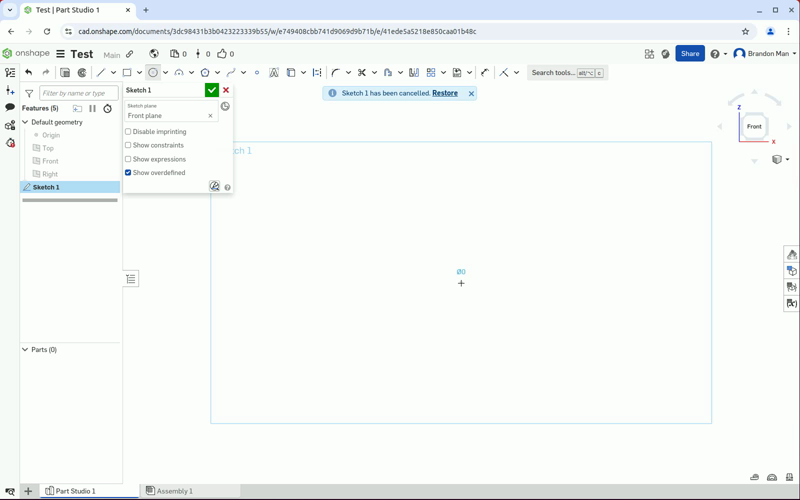
mouse_move(574, 282)
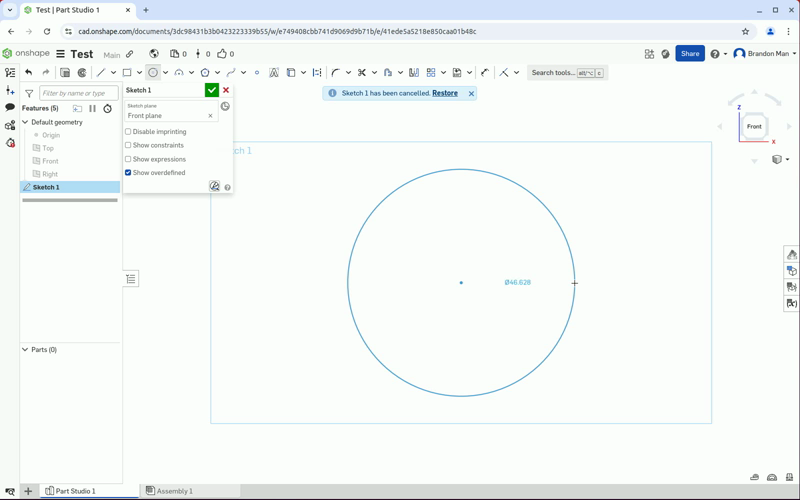
click(574, 282)
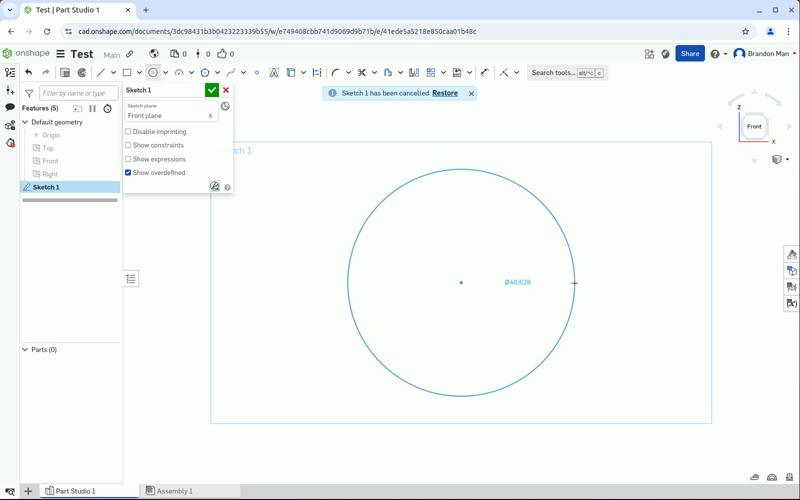
key(esc)
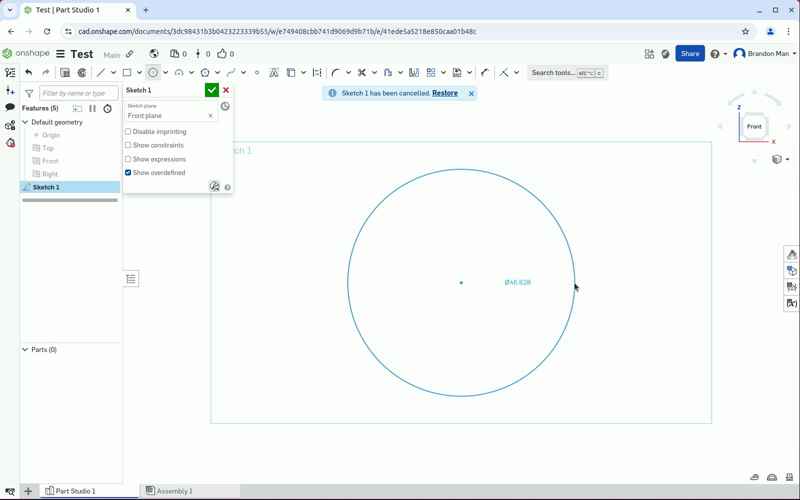
mouse_move(407, 327)
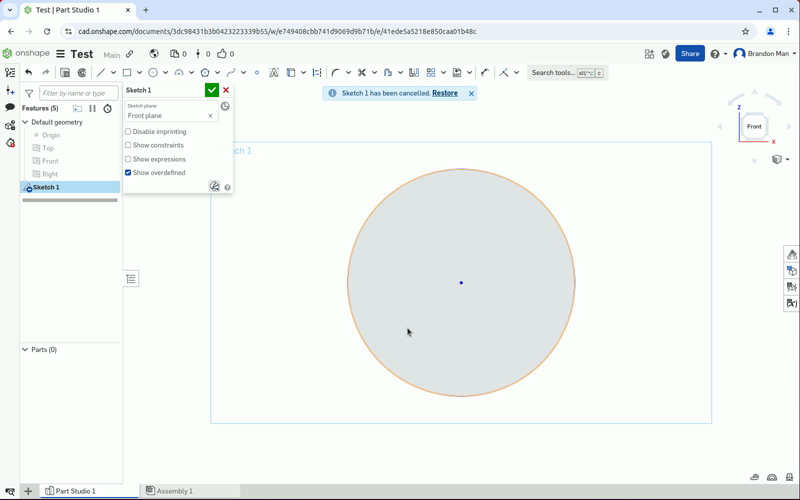
click(407, 327)
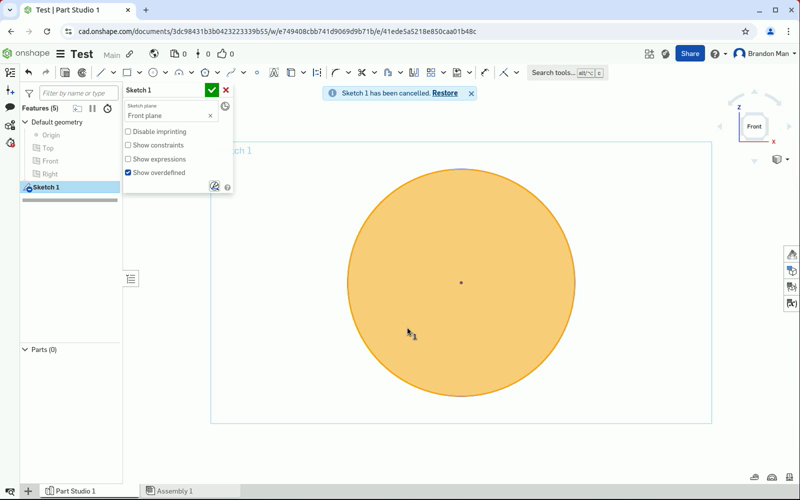
mouse_move(73, 352)
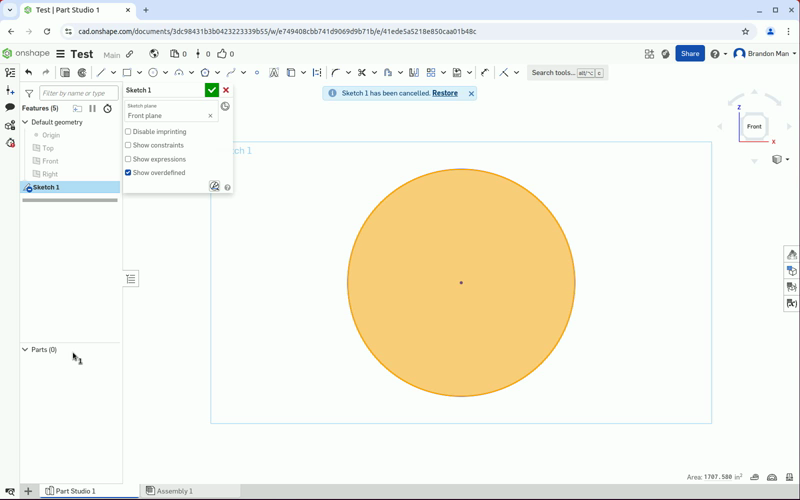
key(shift+y)
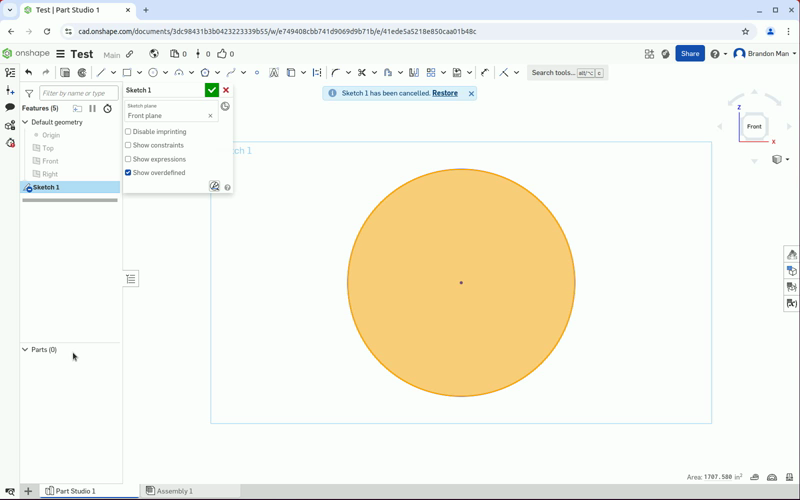
key(shift+e)
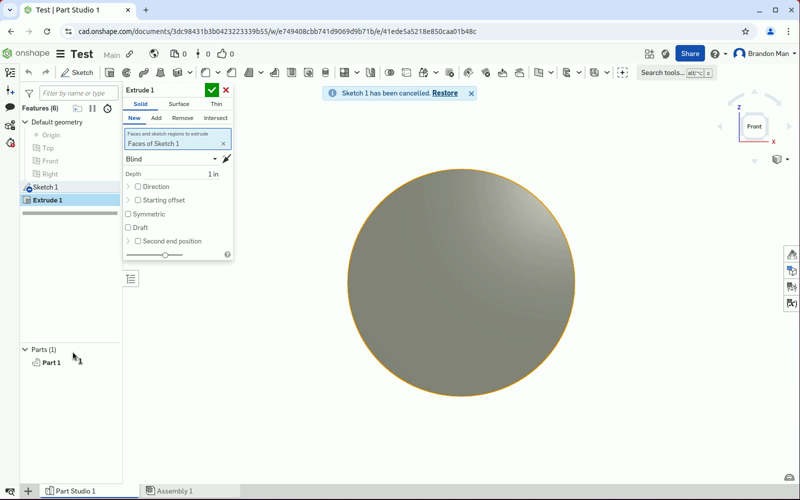
mouse_move(143, 106)
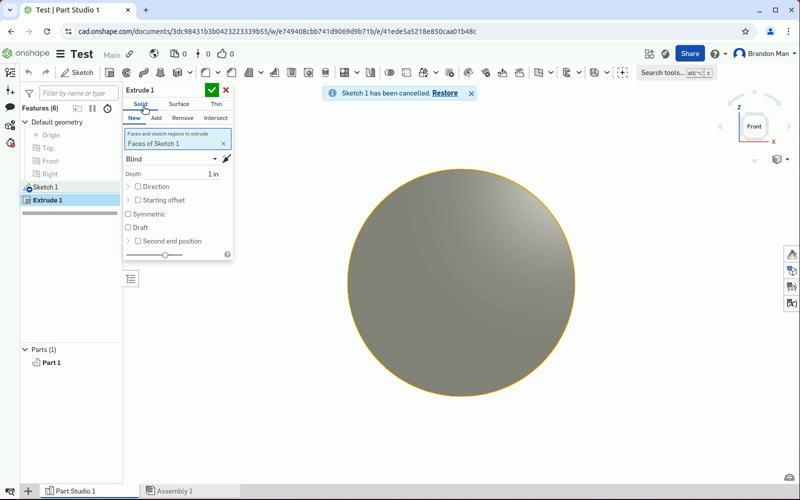
click(143, 106)
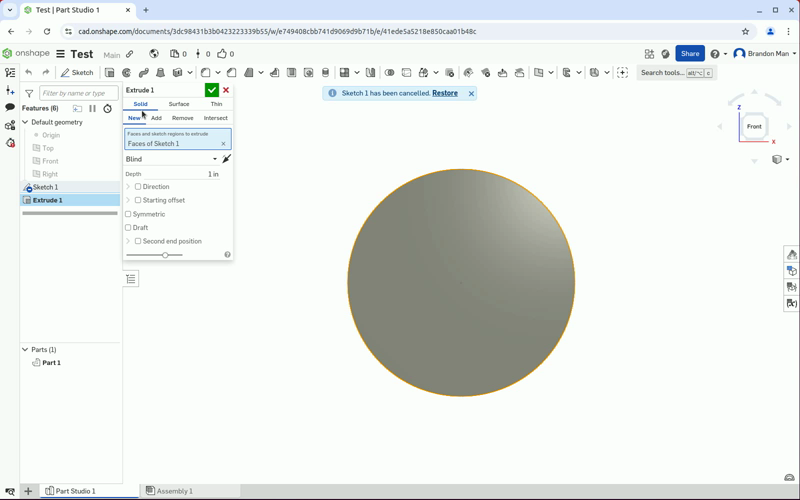
mouse_move(137, 120)
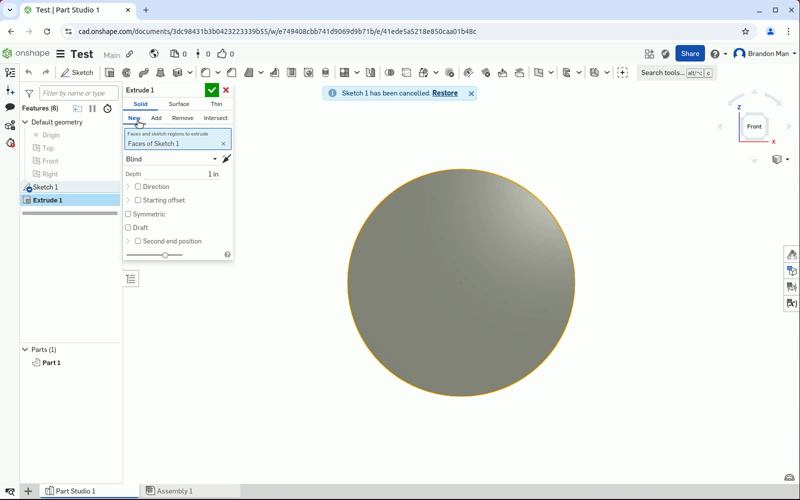
click(137, 120)
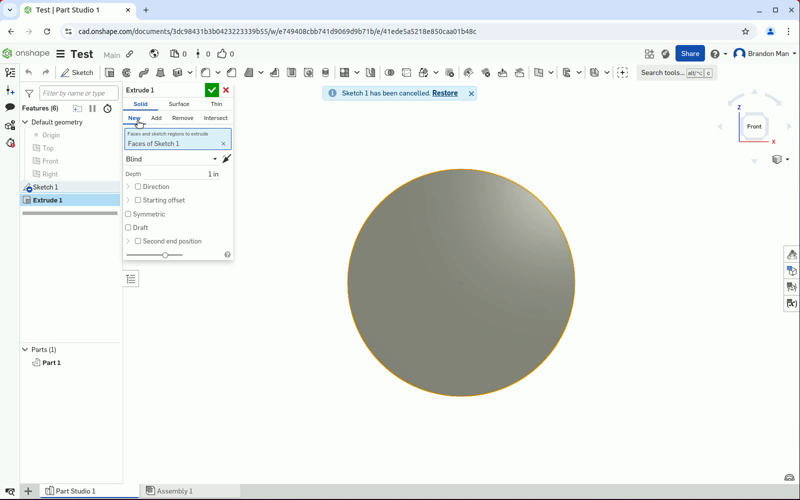
key(tab, 4)
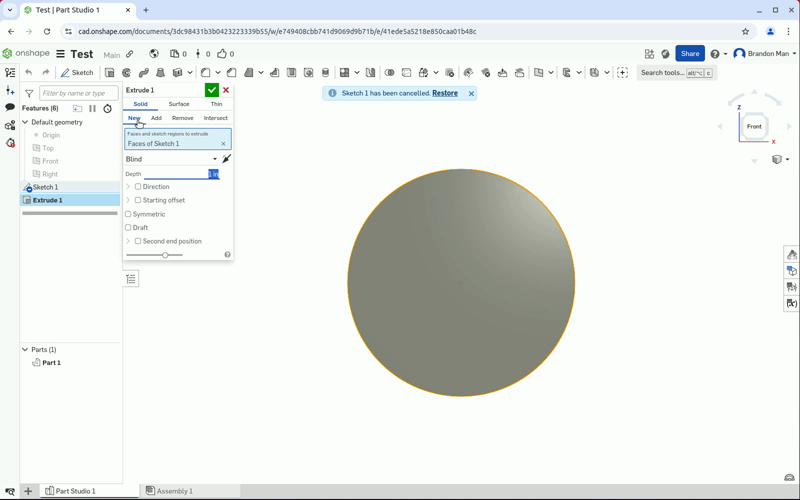
text(7.462)
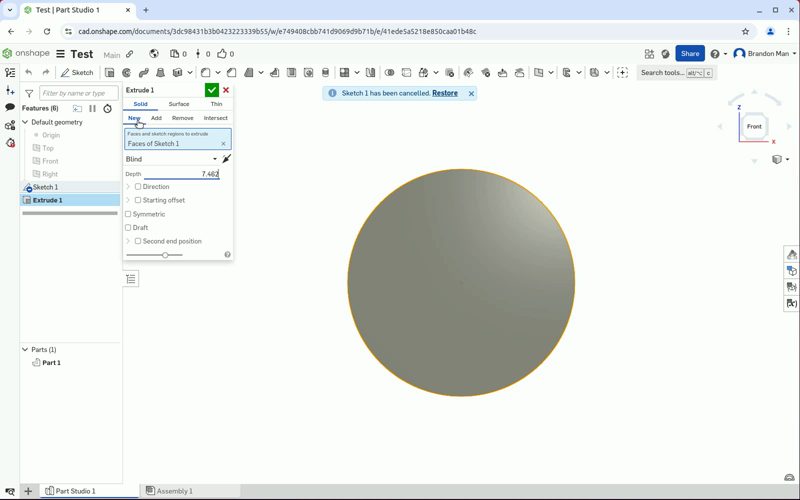
key(enter)
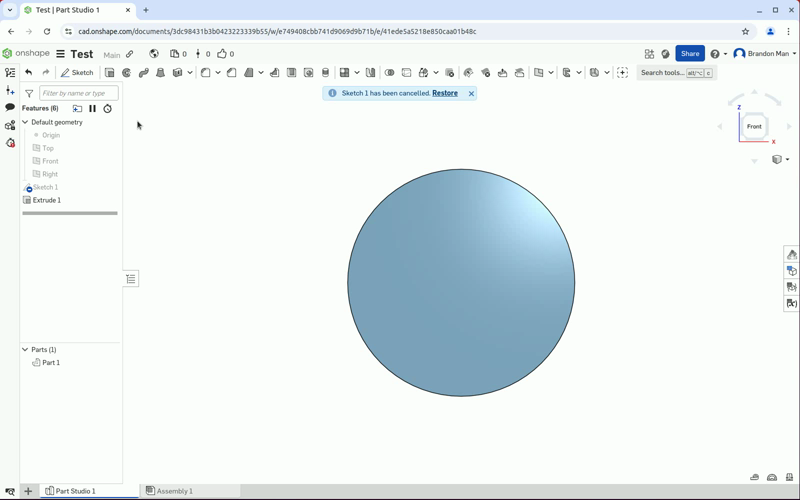
key(shift+h)
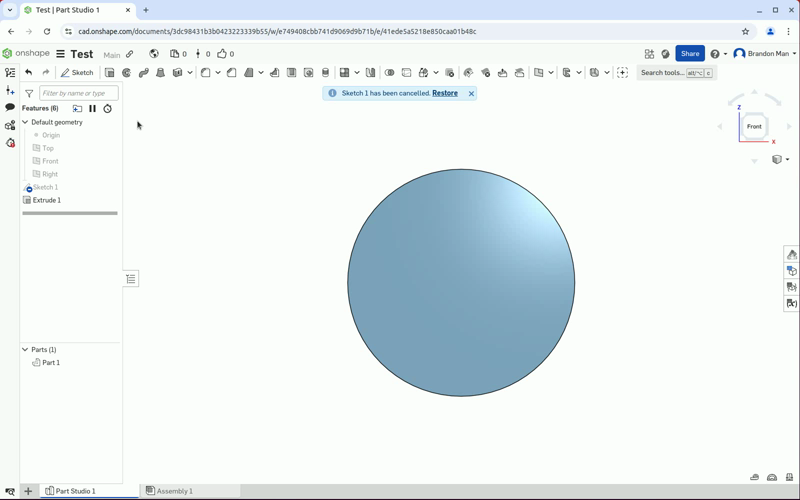
key(shift+h)
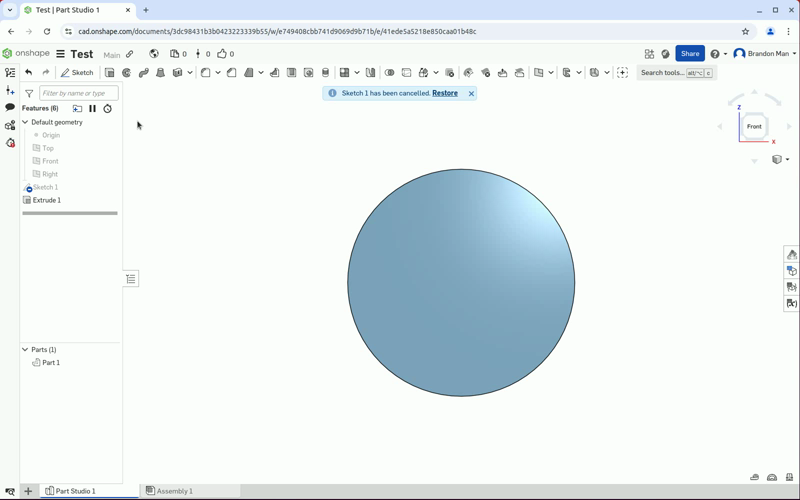
mouse_move(73, 189)
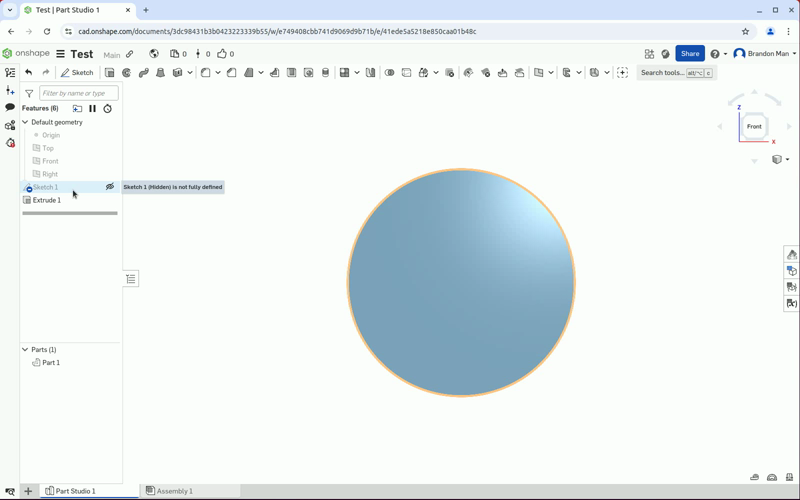
click(73, 189)
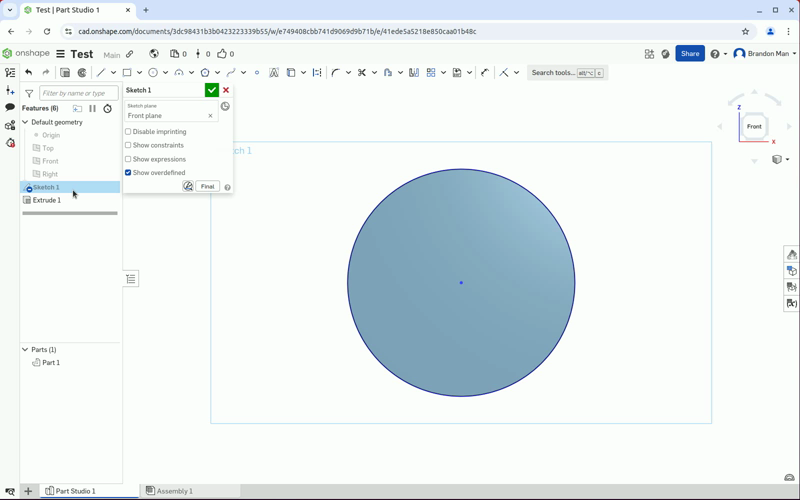
mouse_move(229, 92)
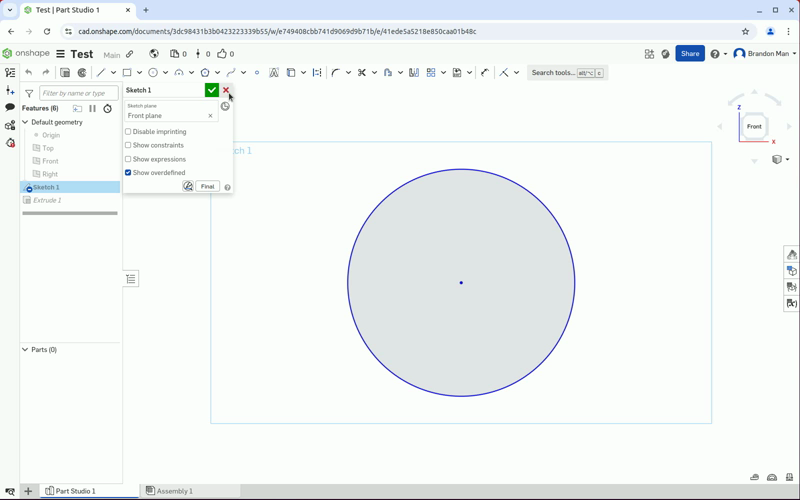
click(229, 92)
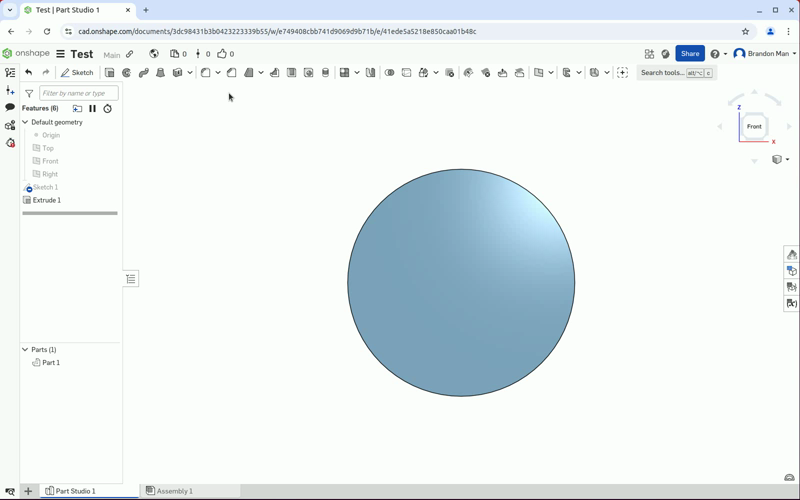
mouse_move(541, 75)
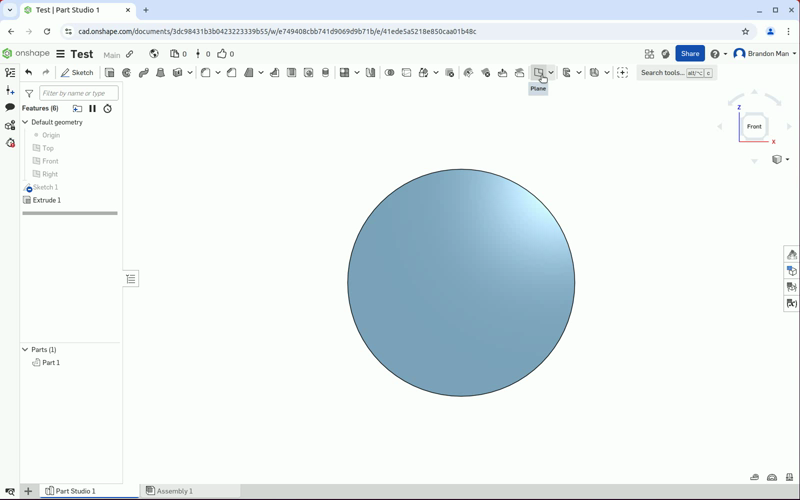
click(541, 75)
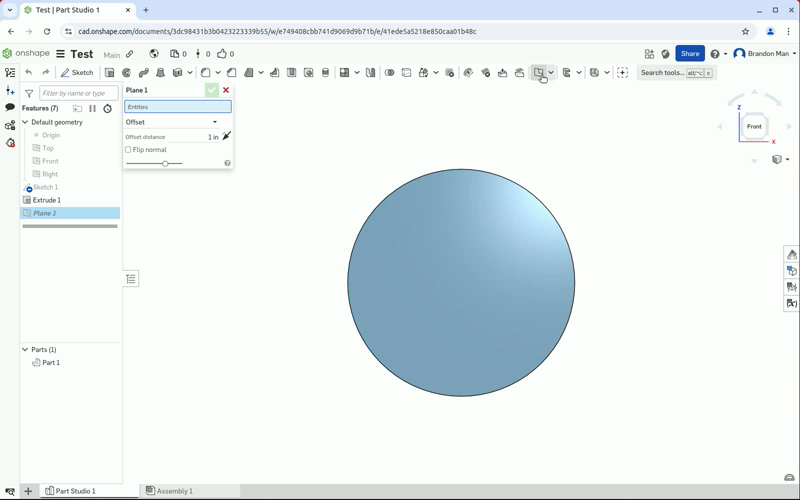
mouse_move(73, 163)
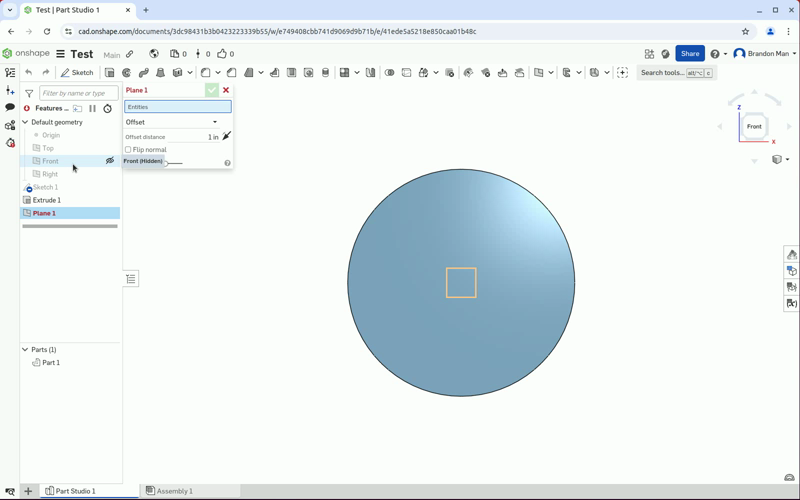
click(73, 163)
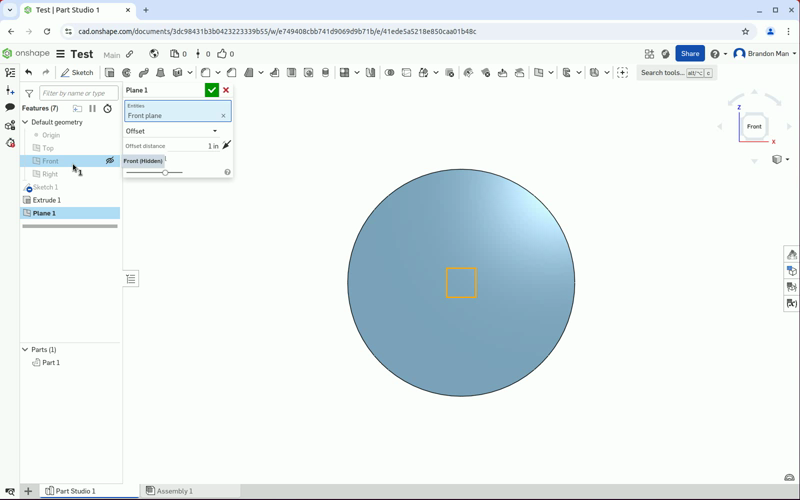
key(tab, 2)
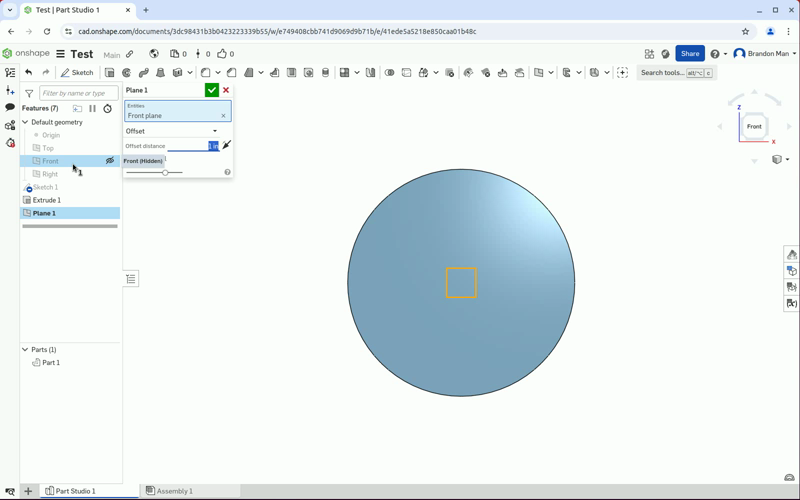
text(7.456)
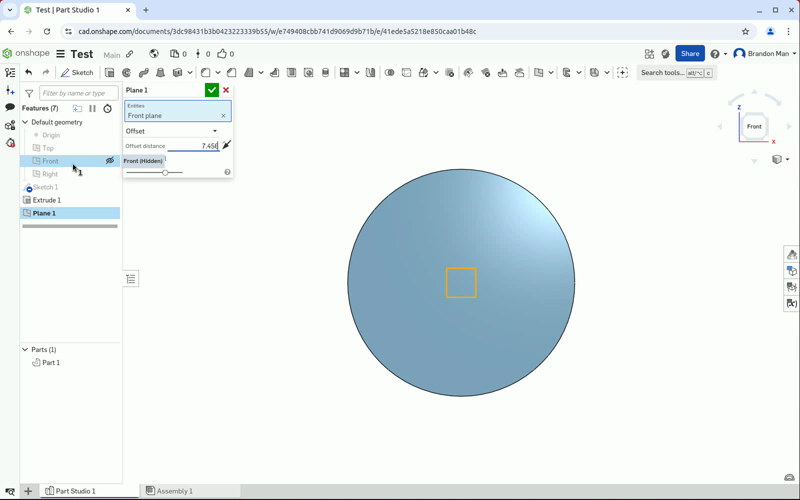
key(enter, 2)
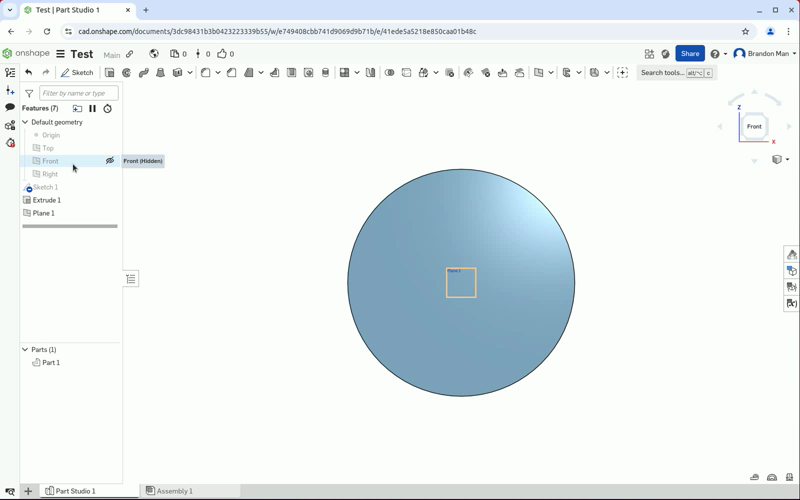
key(shift+s)
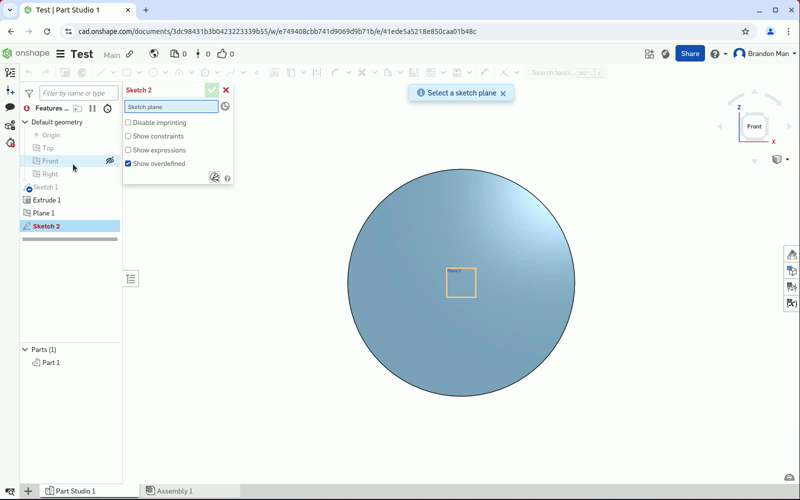
mouse_move(73, 215)
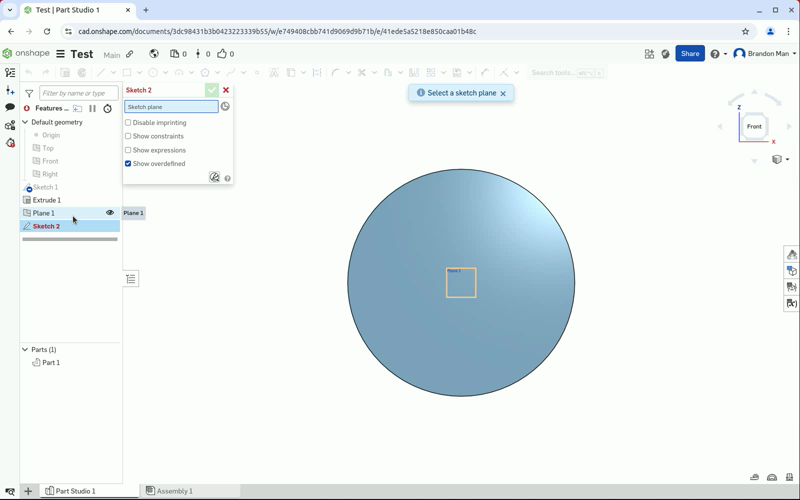
click(73, 215)
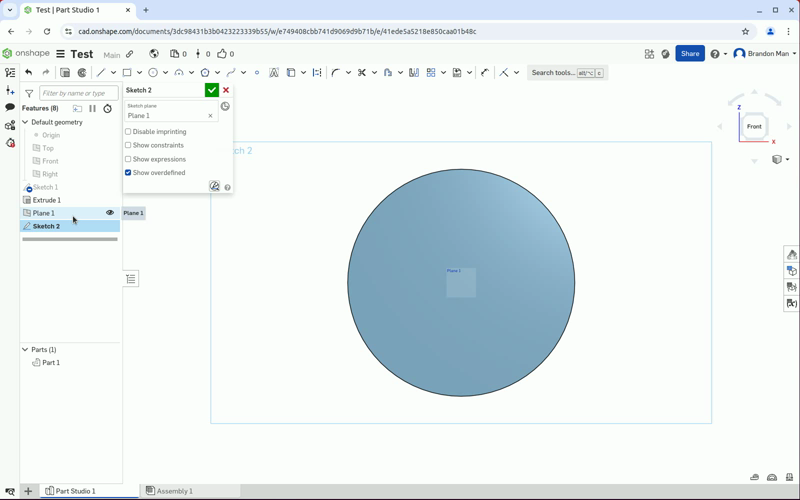
mouse_move(73, 352)
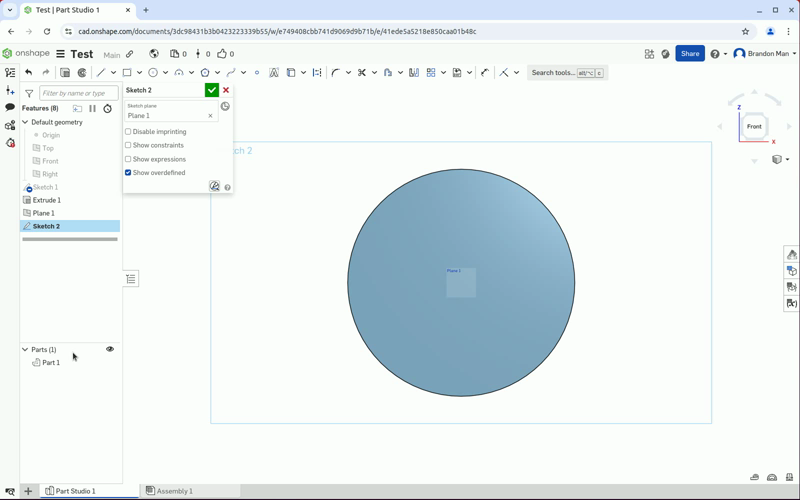
key(y)
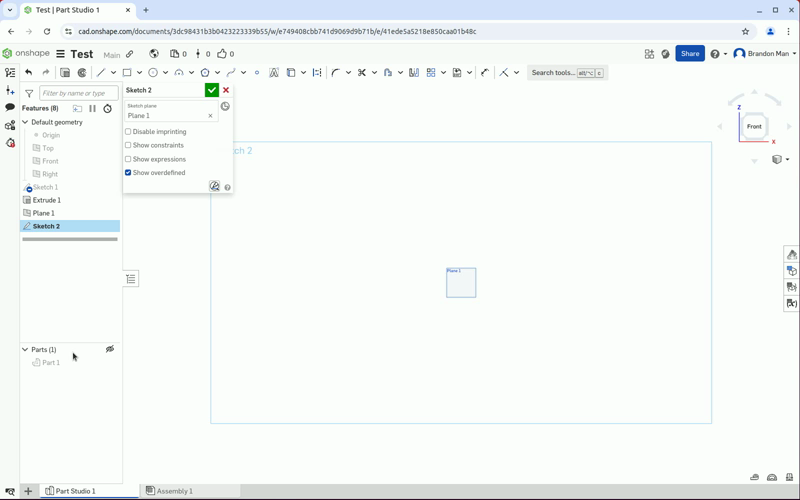
key(c)
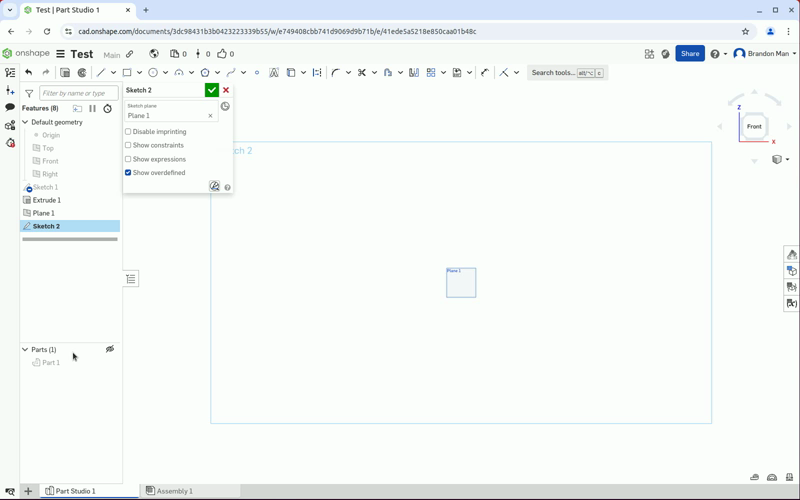
key_down(shift)
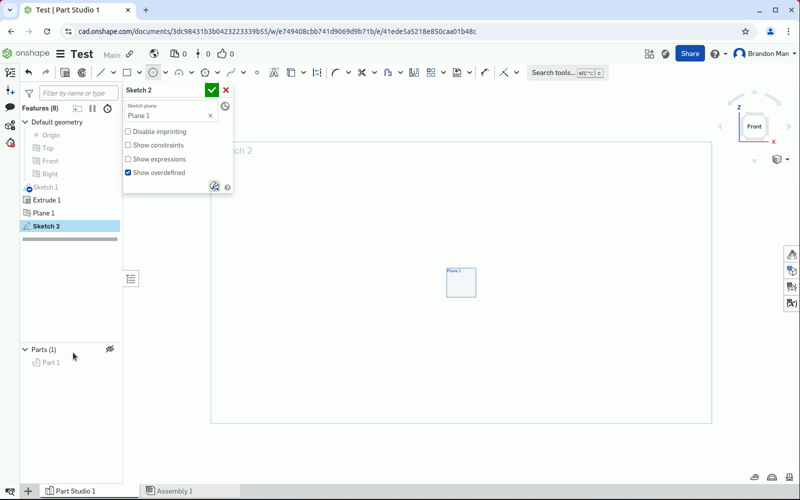
mouse_move(461, 215)
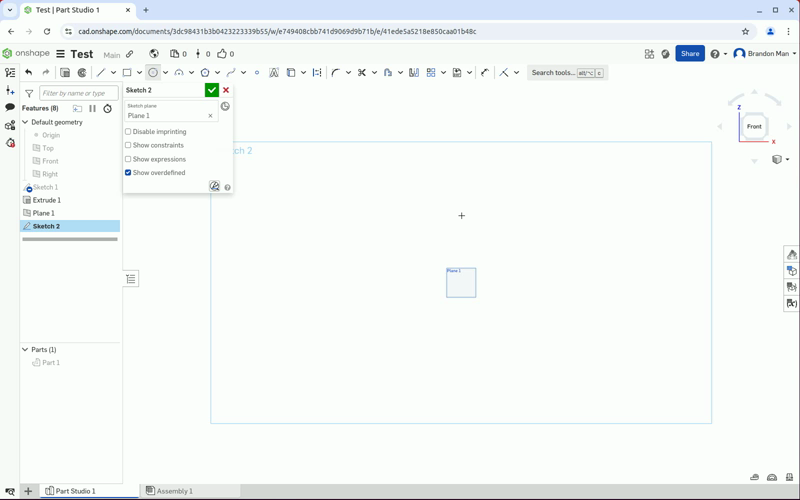
click(461, 215)
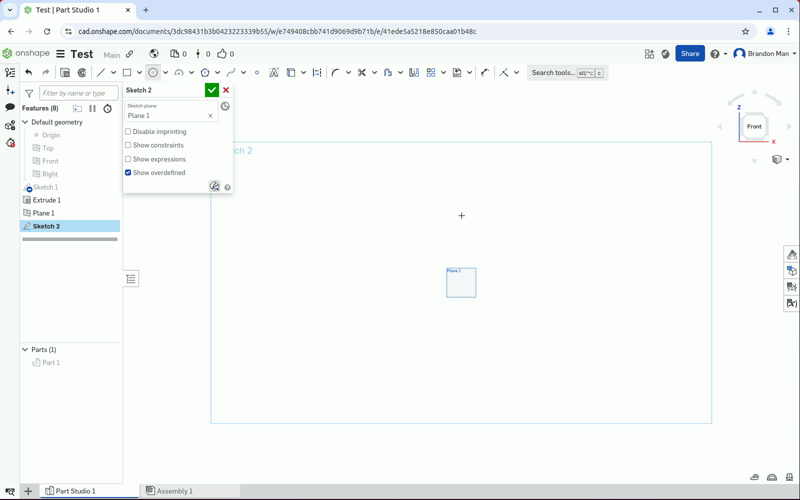
key_up(shift)
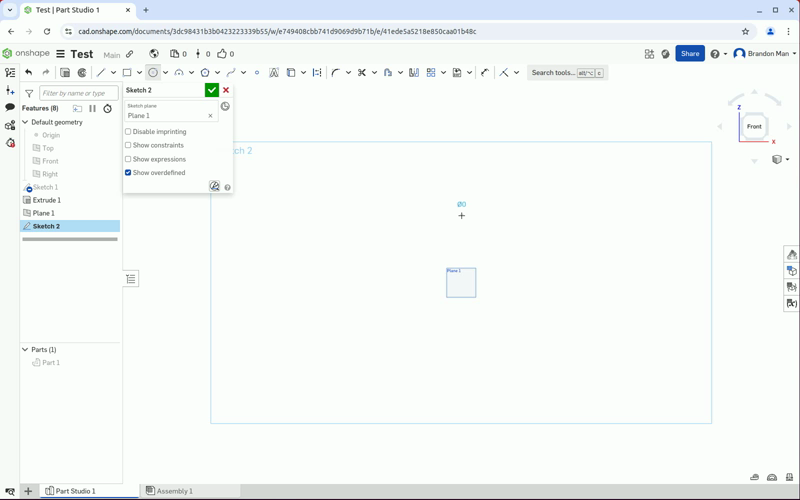
mouse_move(480, 215)
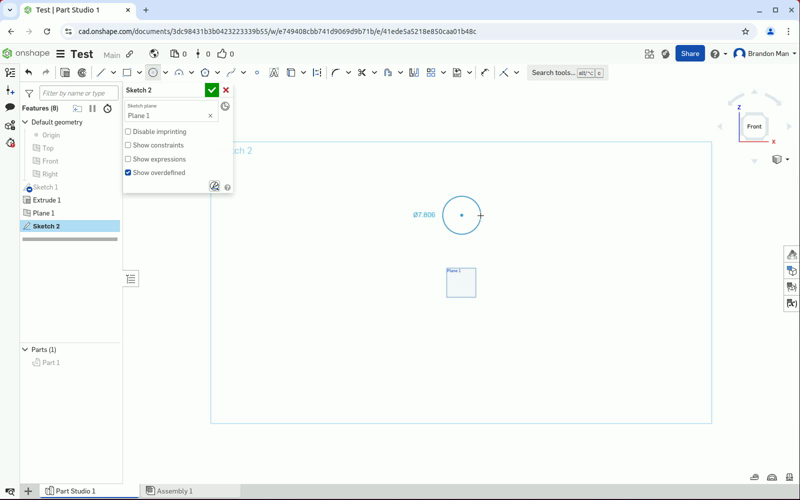
click(480, 215)
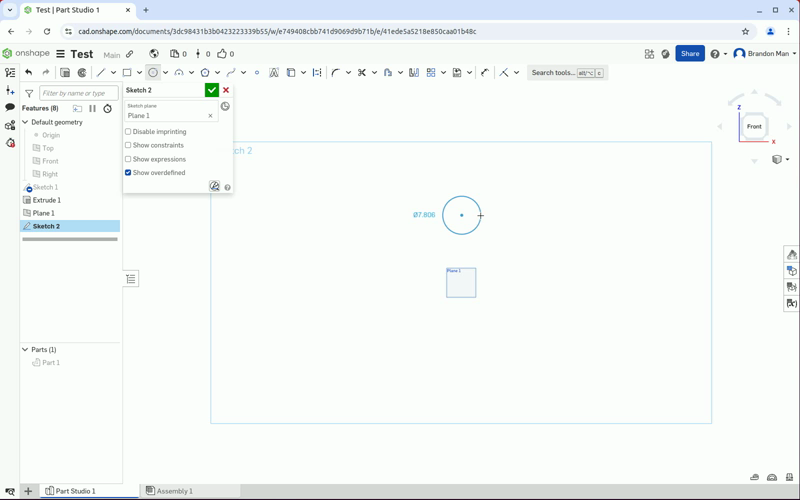
key(esc)
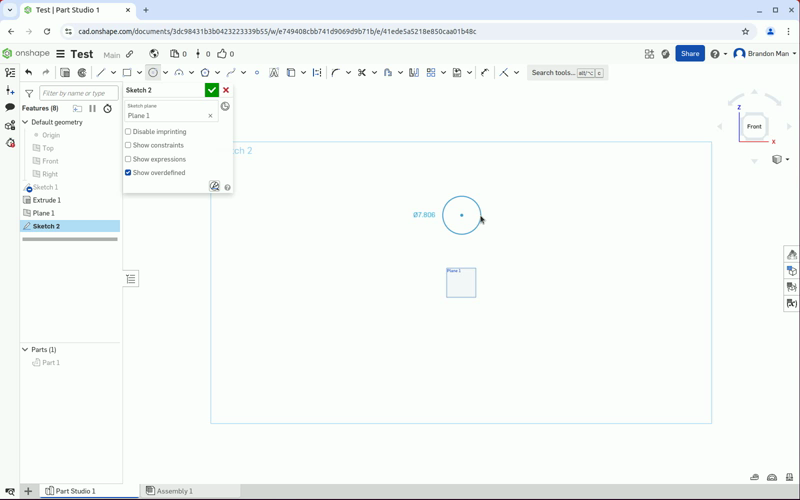
mouse_move(457, 203)
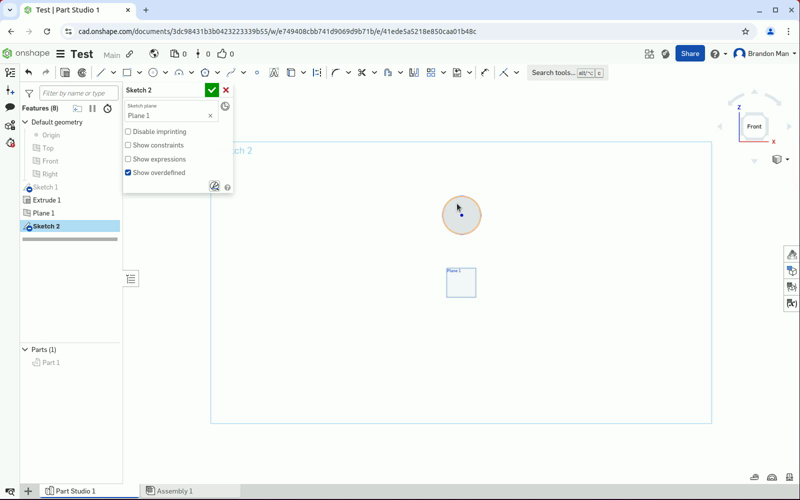
scroll(6)
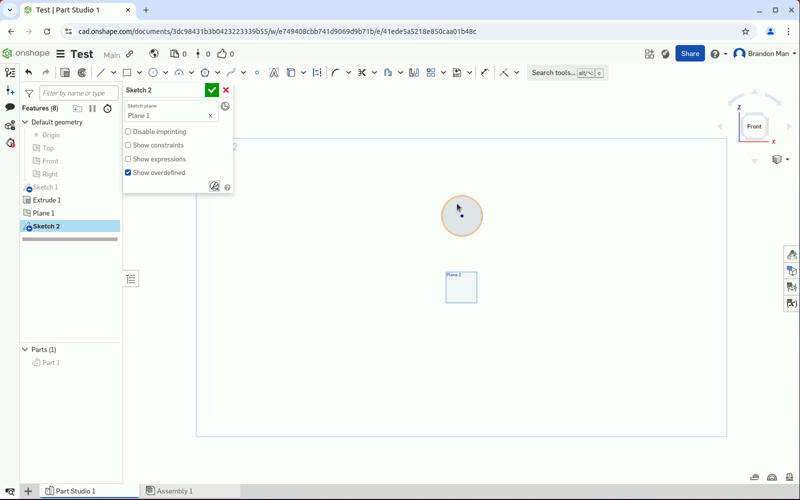
scroll(6)
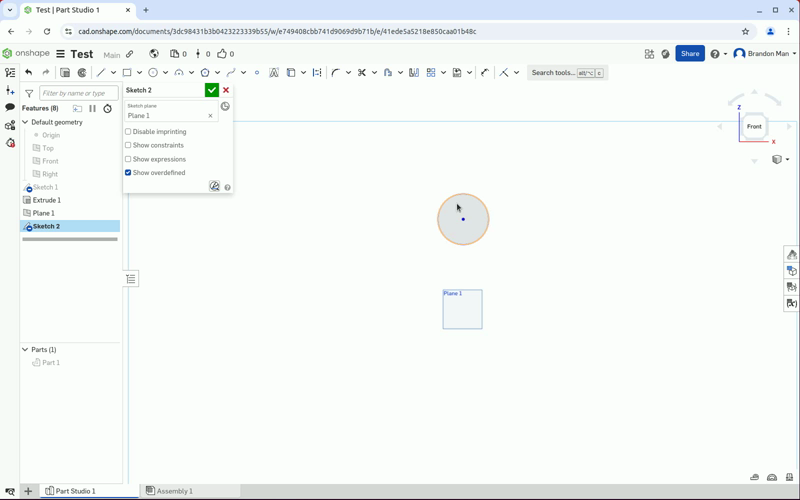
scroll(6)
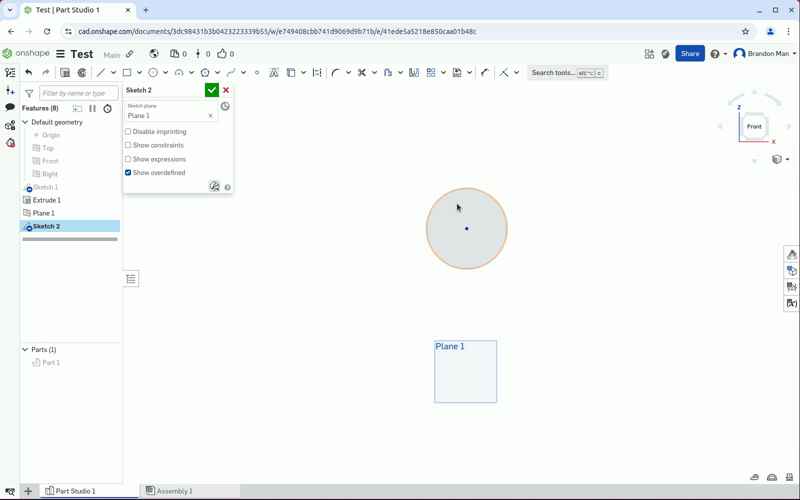
scroll(6)
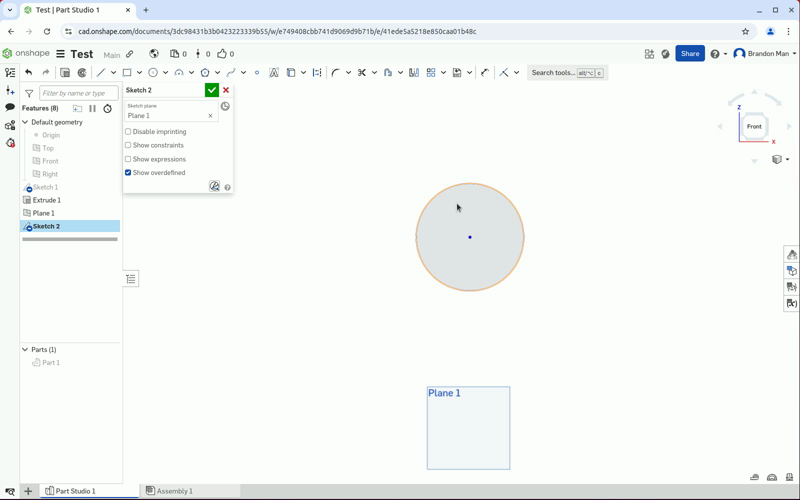
scroll(6)
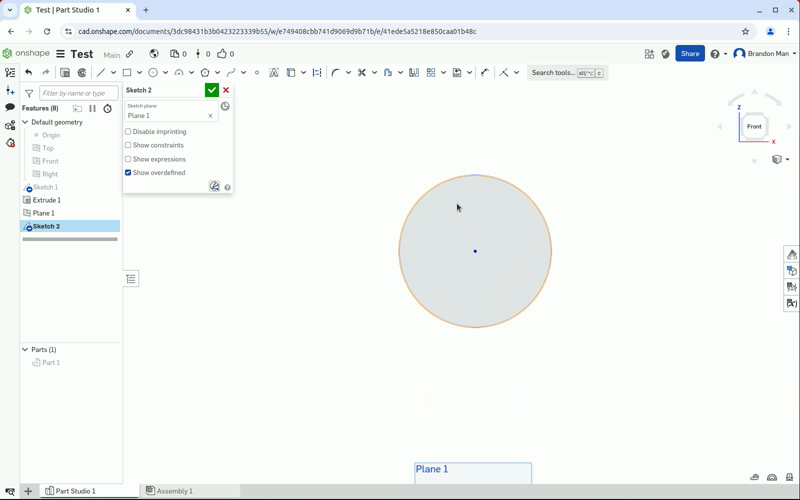
scroll(6)
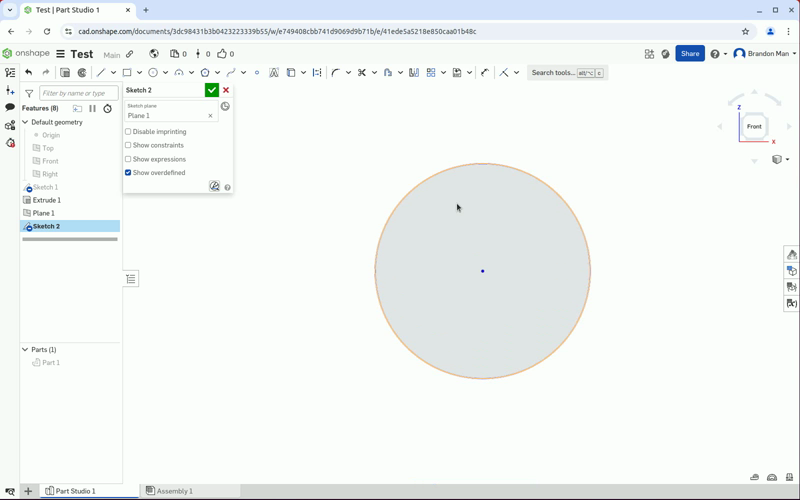
scroll(6)
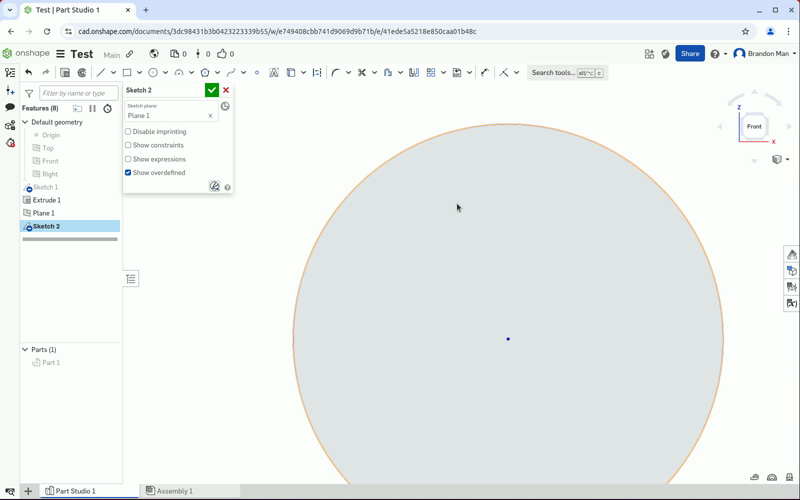
click(457, 203)
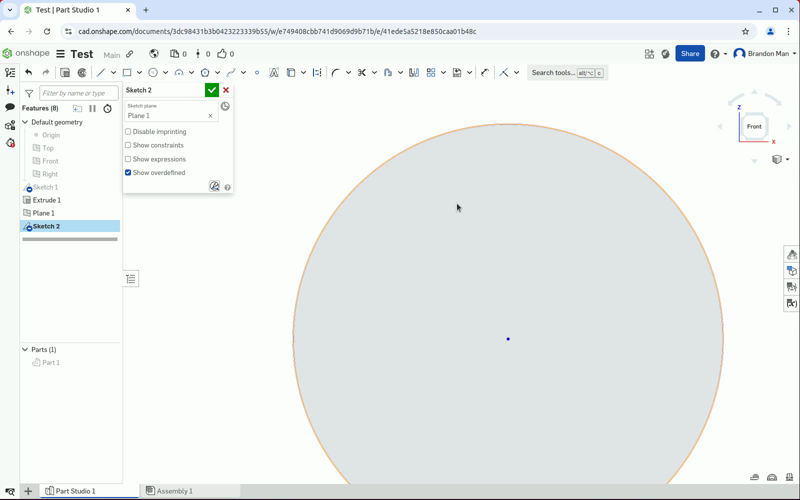
scroll(-6)
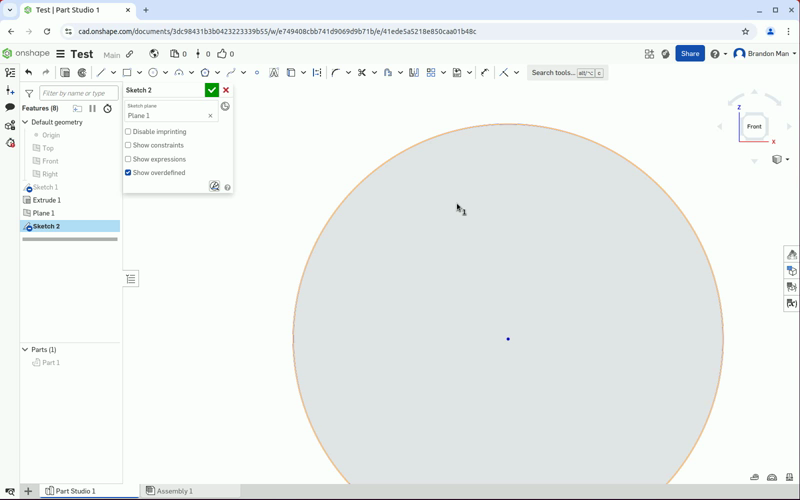
scroll(-6)
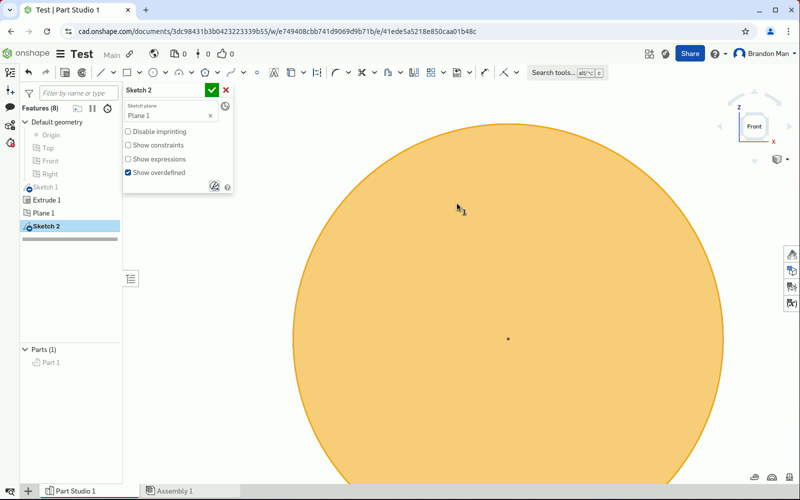
scroll(-6)
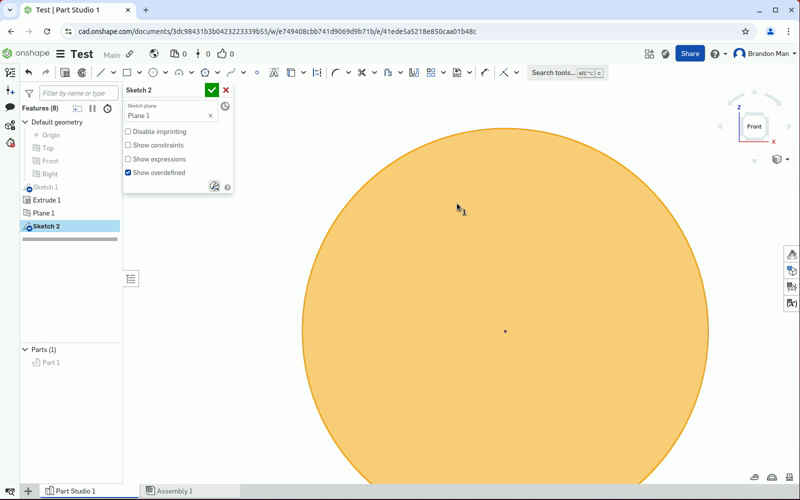
scroll(-6)
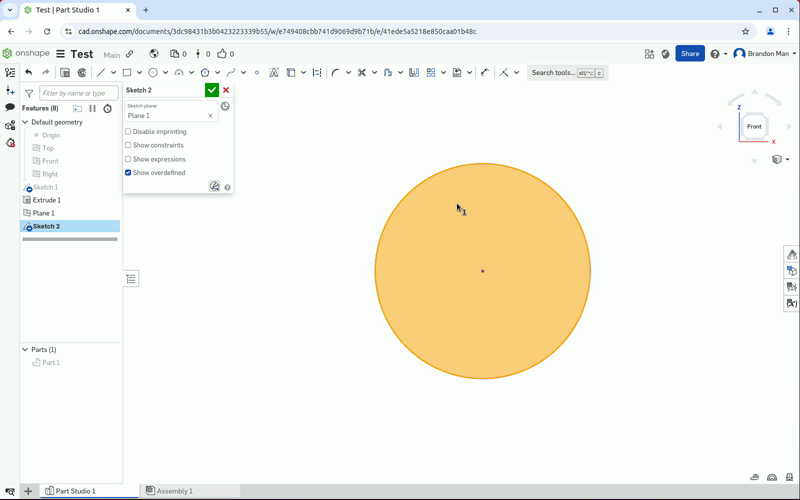
scroll(-6)
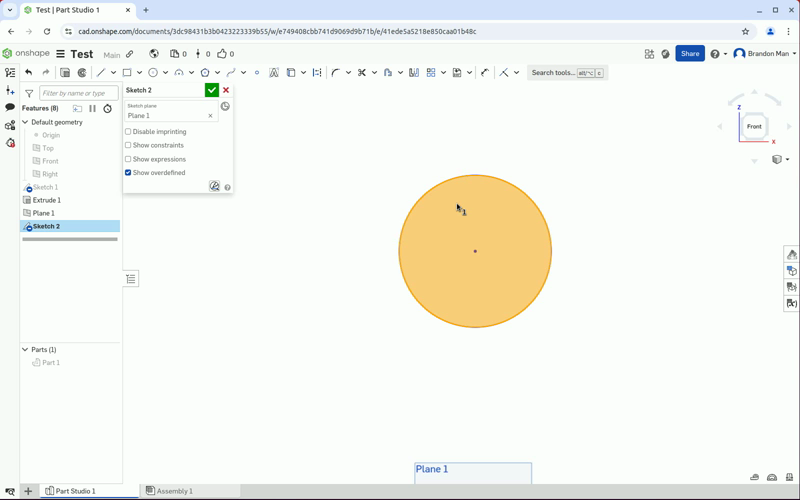
scroll(-6)
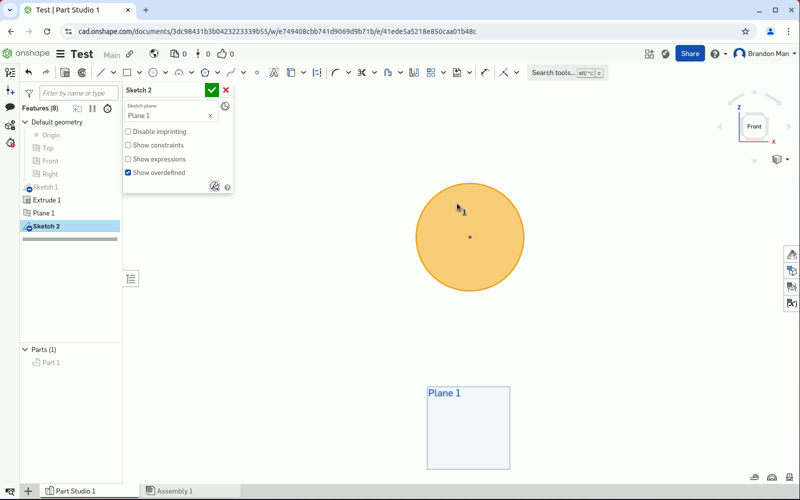
scroll(-6)
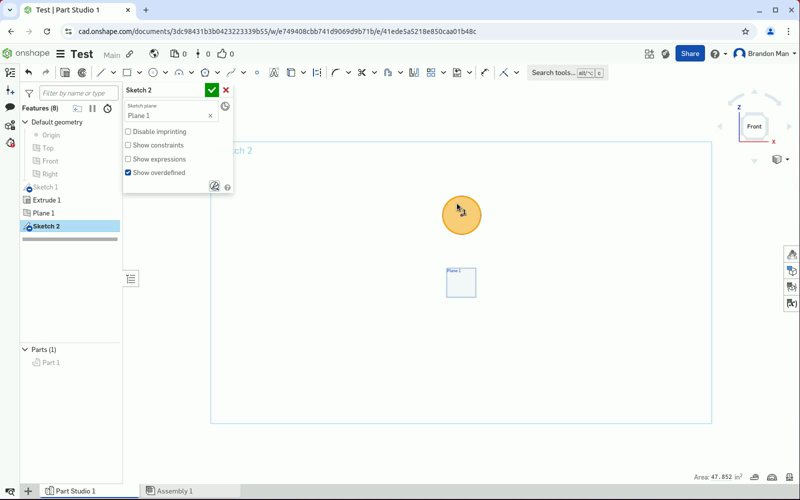
mouse_move(73, 352)
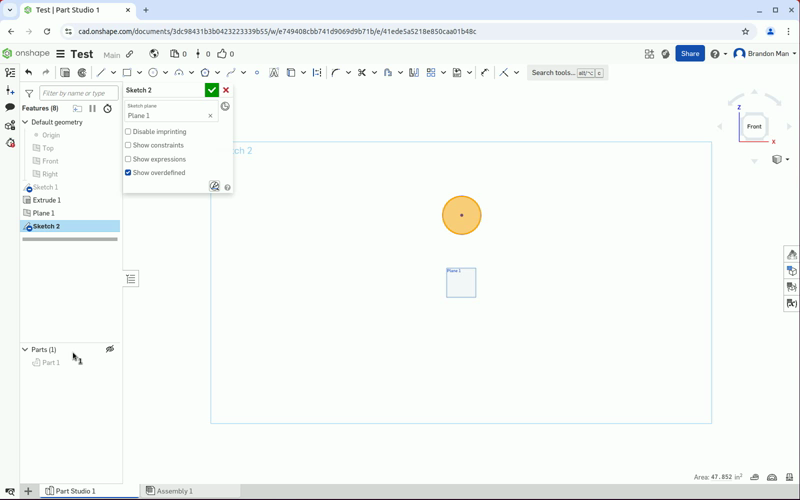
key(shift+y)
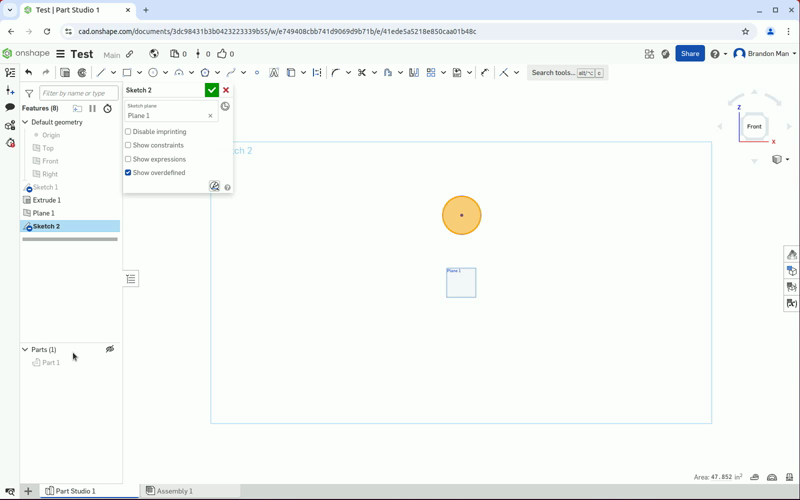
key(shift+e)
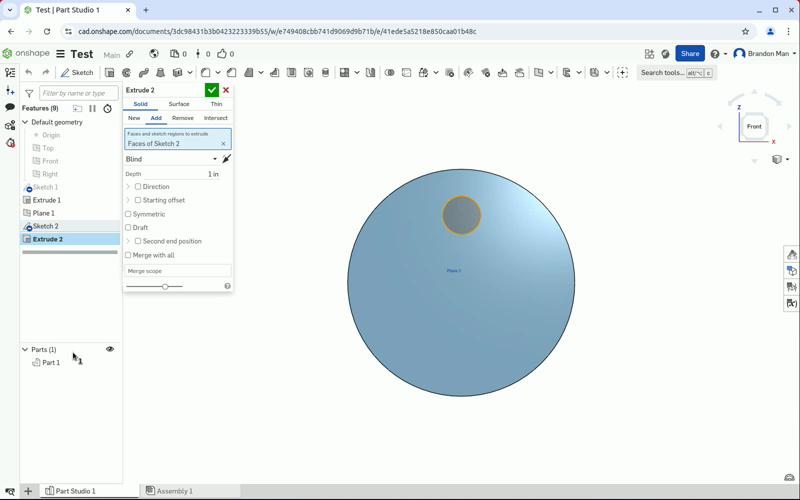
mouse_move(143, 106)
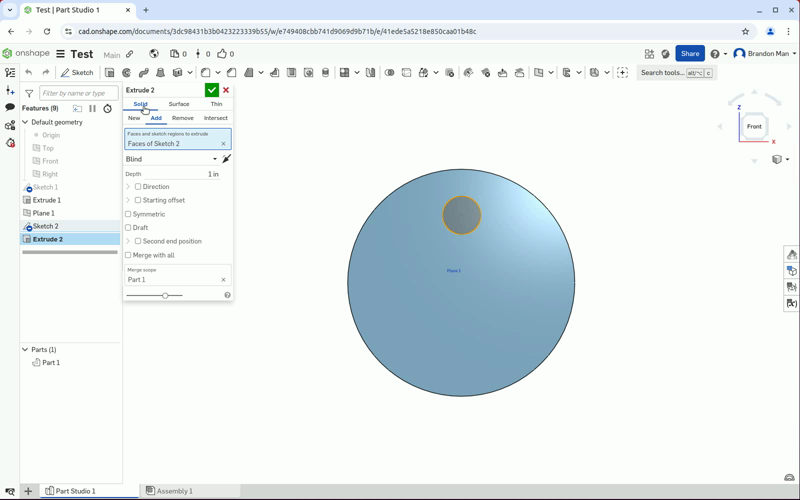
click(143, 106)
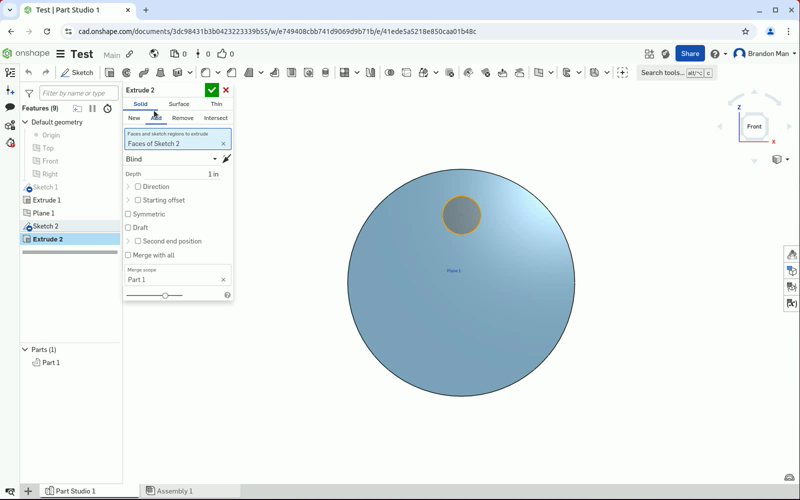
mouse_move(186, 120)
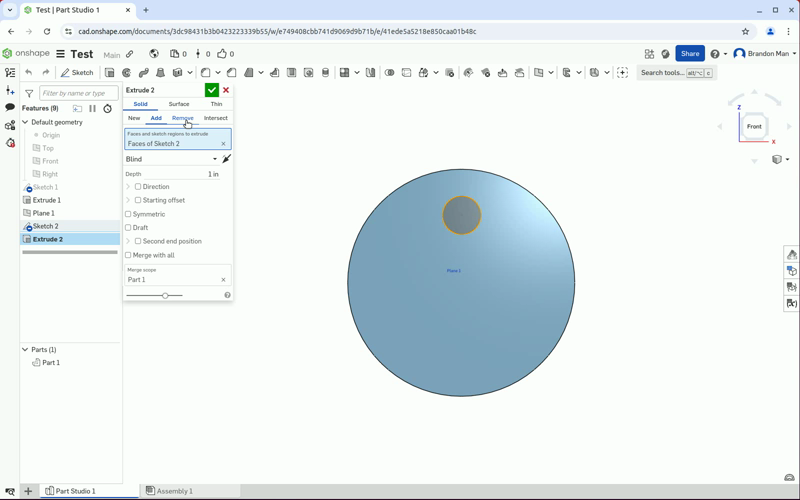
click(186, 120)
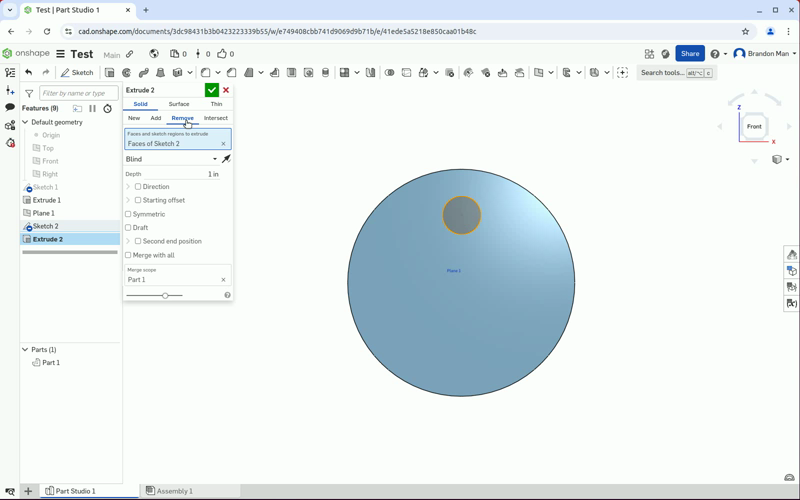
key(tab, 4)
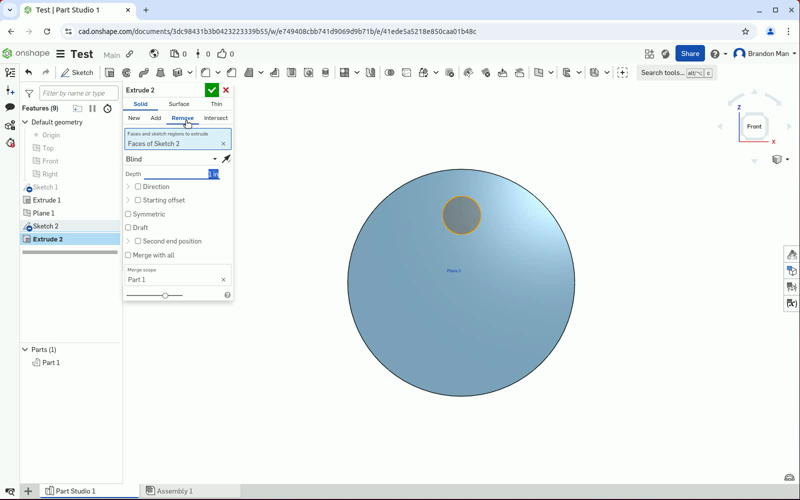
text(0.963)
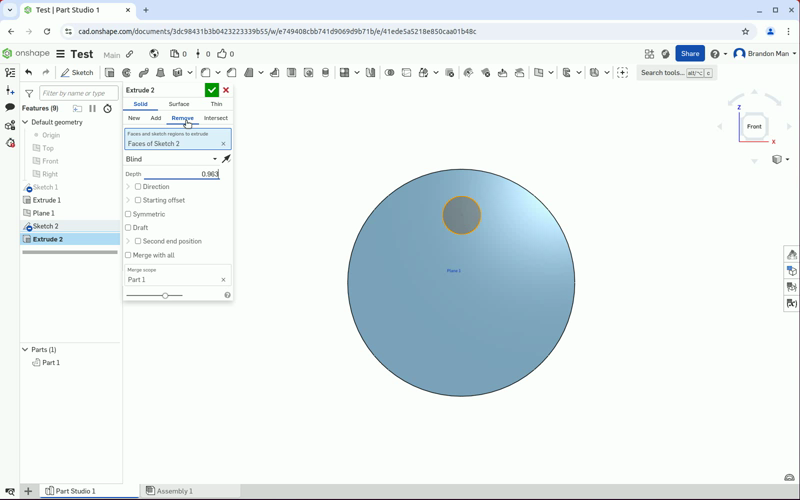
key(tab, 6)
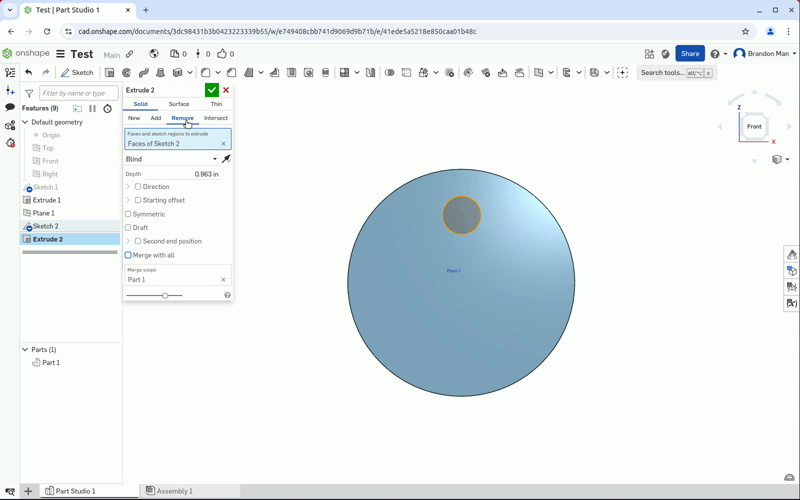
key(space)
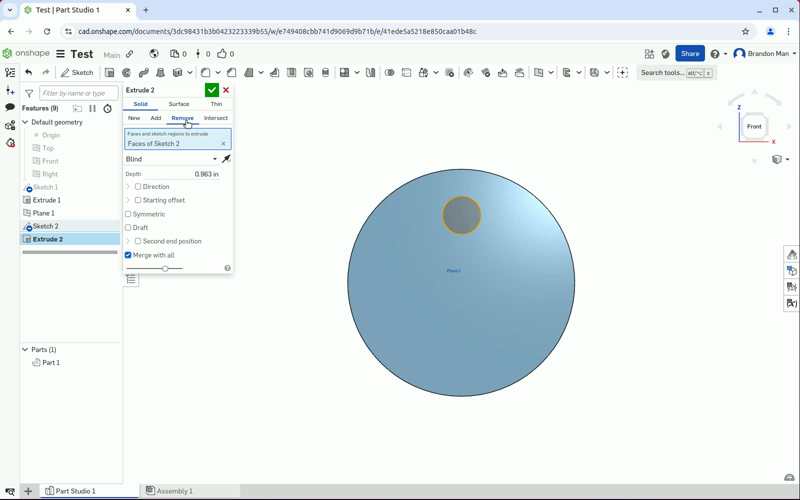
key(enter)
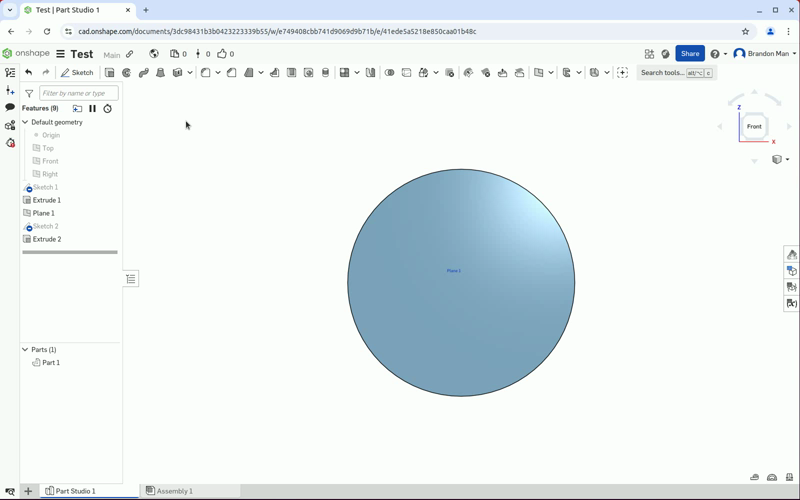
key(shift+h)
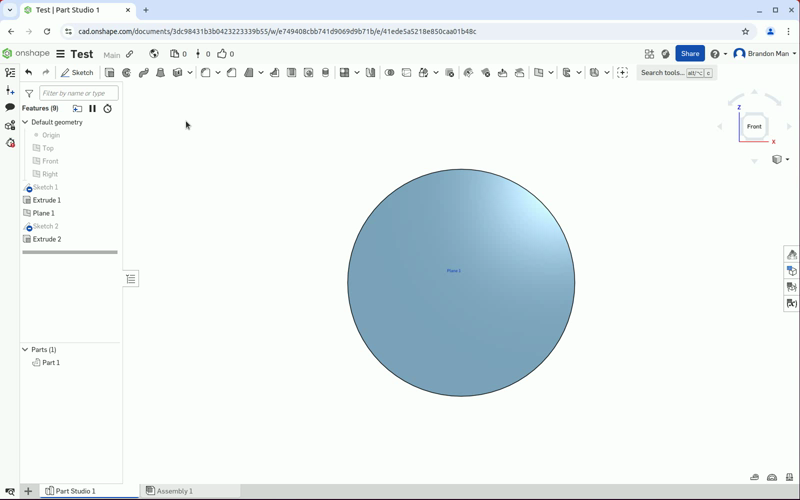
key(shift+h)
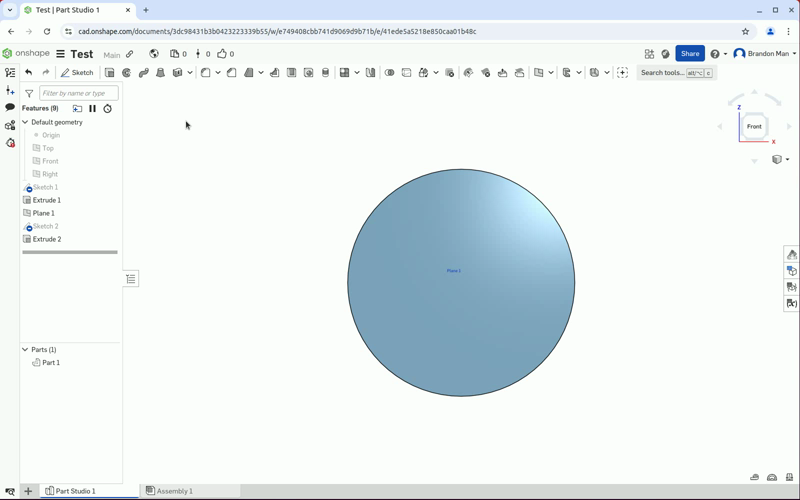
mouse_move(73, 189)
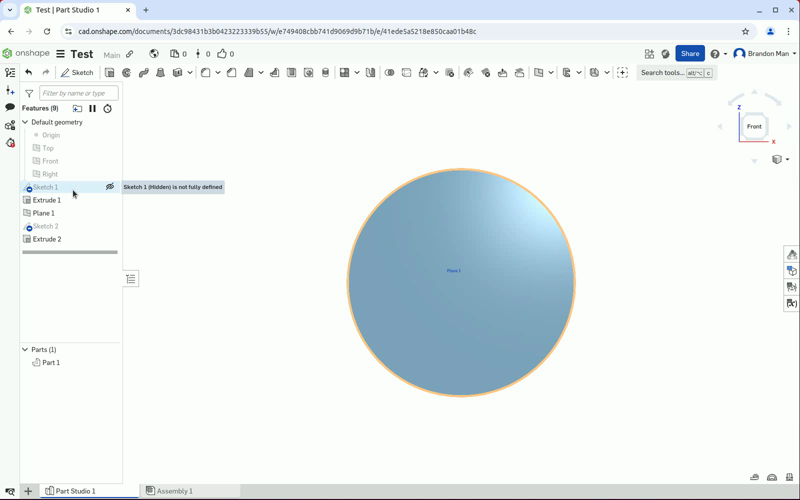
click(73, 189)
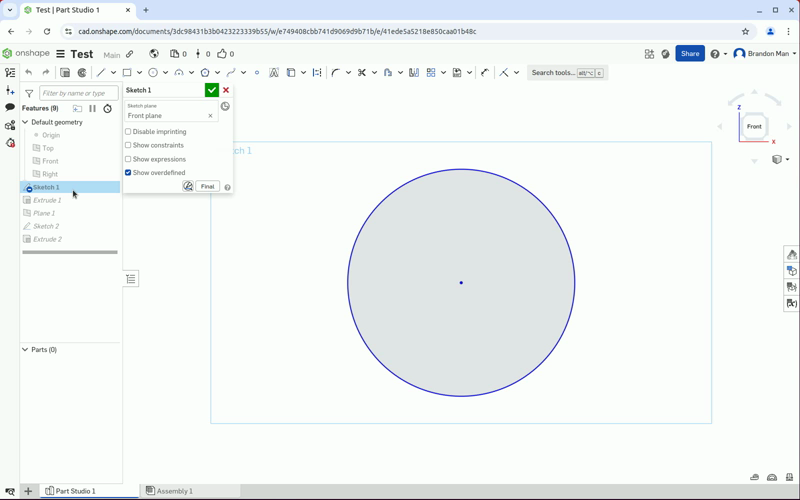
mouse_move(229, 92)
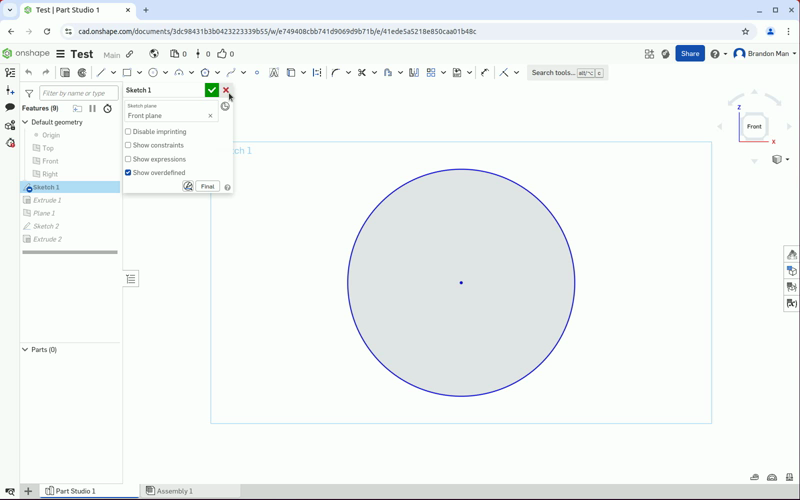
click(229, 92)
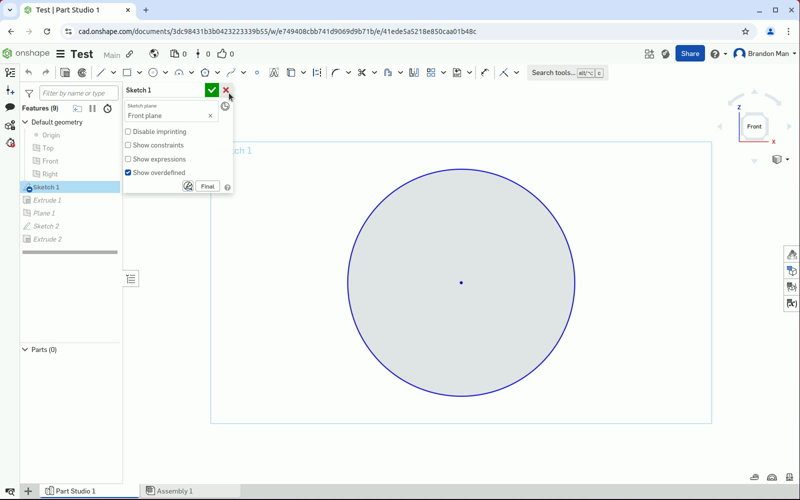
key(shift+s)
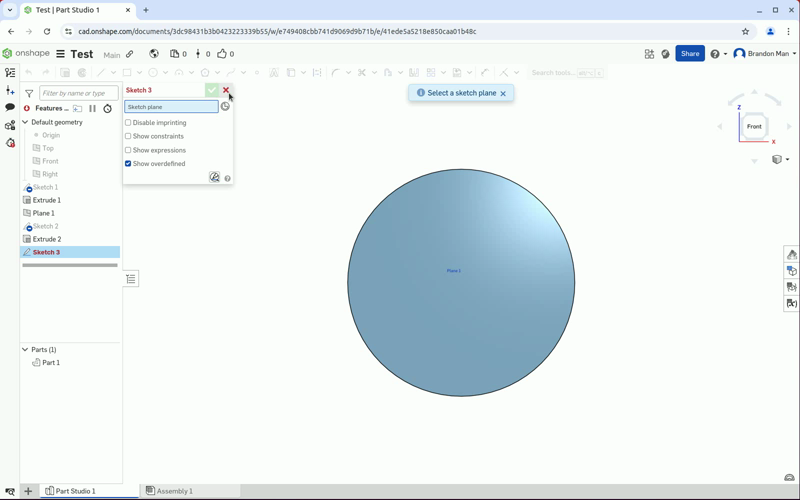
mouse_move(73, 215)
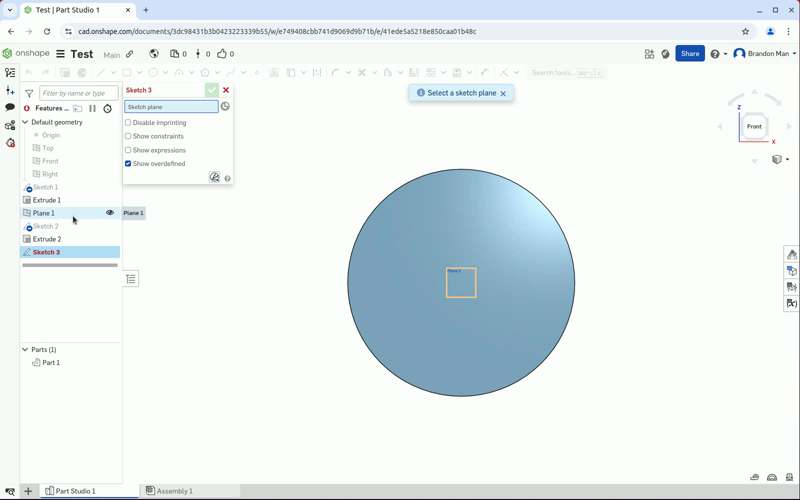
click(73, 215)
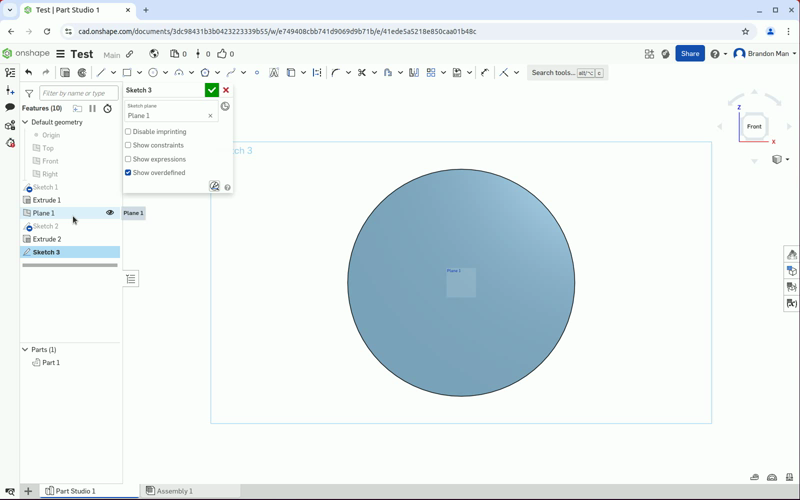
mouse_move(73, 352)
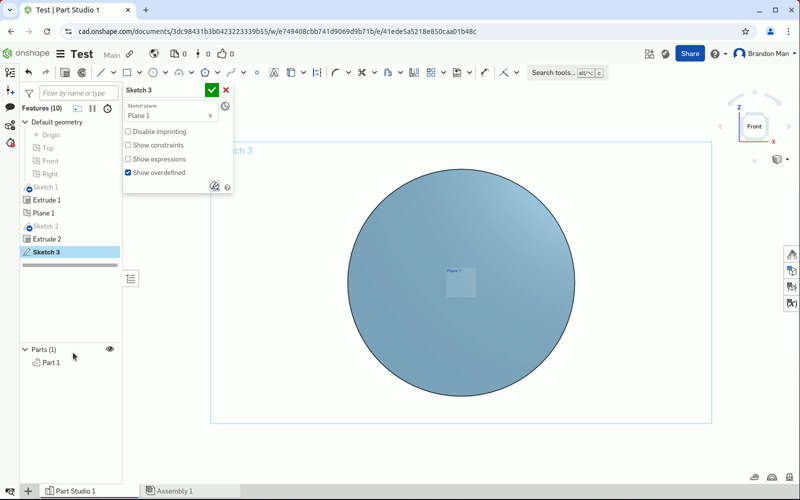
key(y)
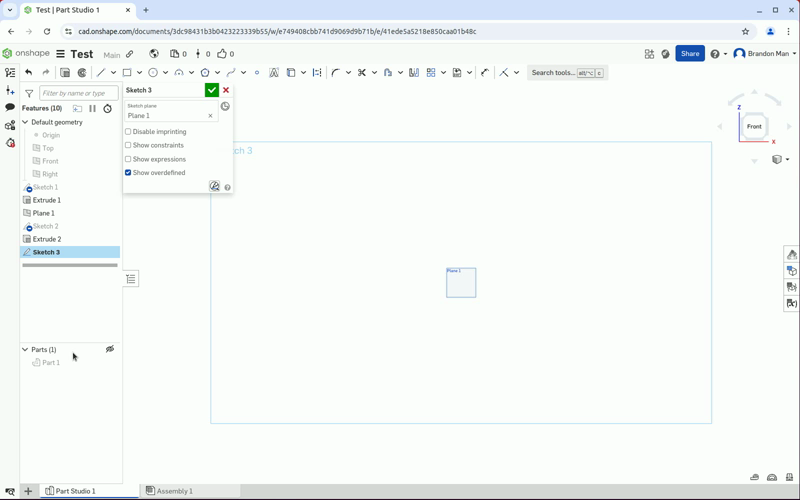
key(c)
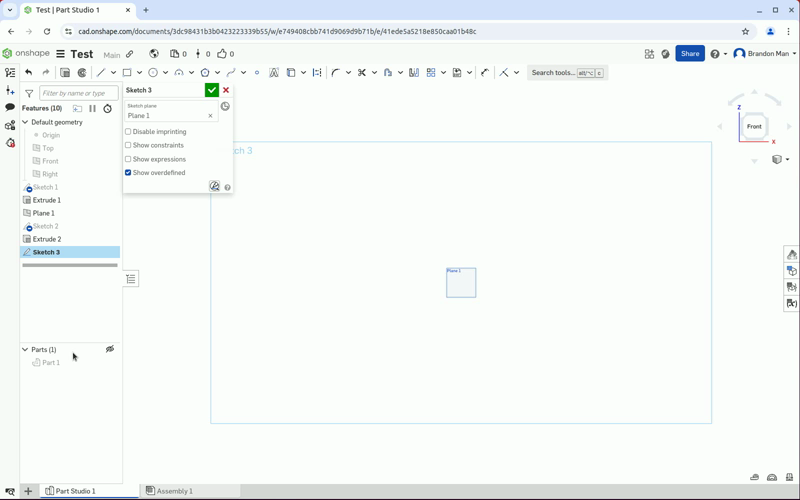
key_down(shift)
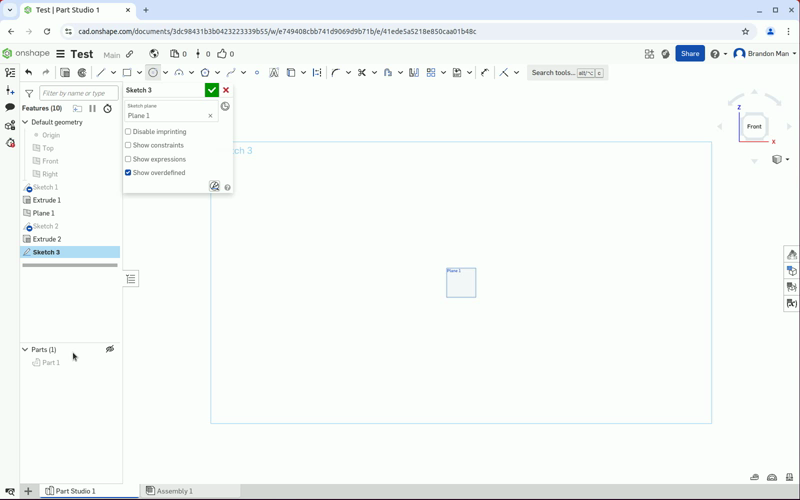
mouse_move(393, 282)
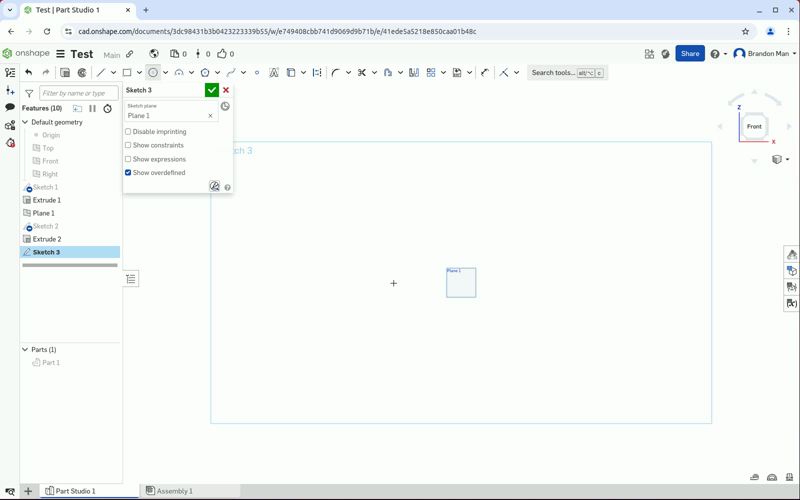
click(393, 282)
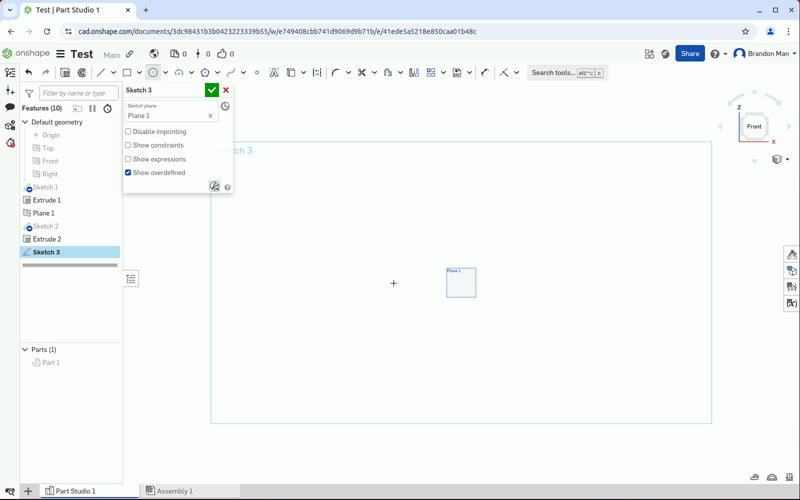
key_up(shift)
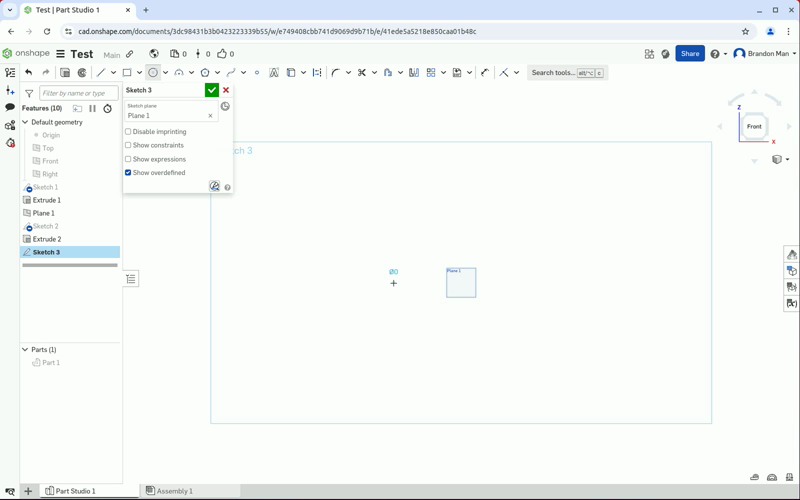
mouse_move(412, 282)
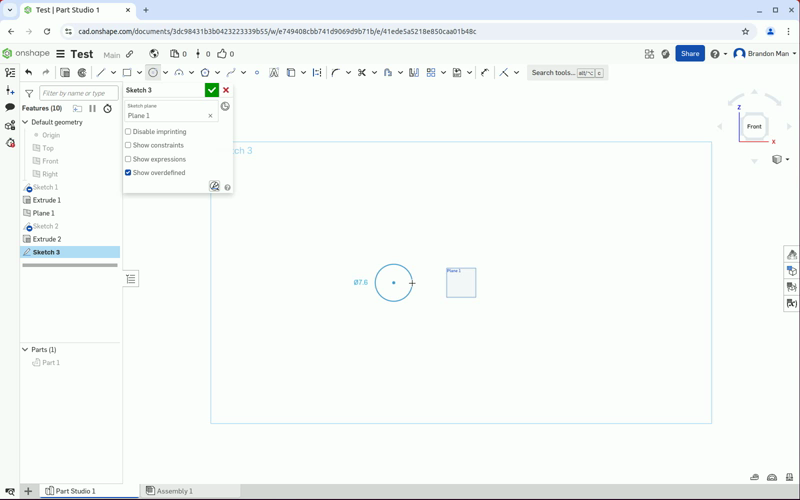
click(412, 282)
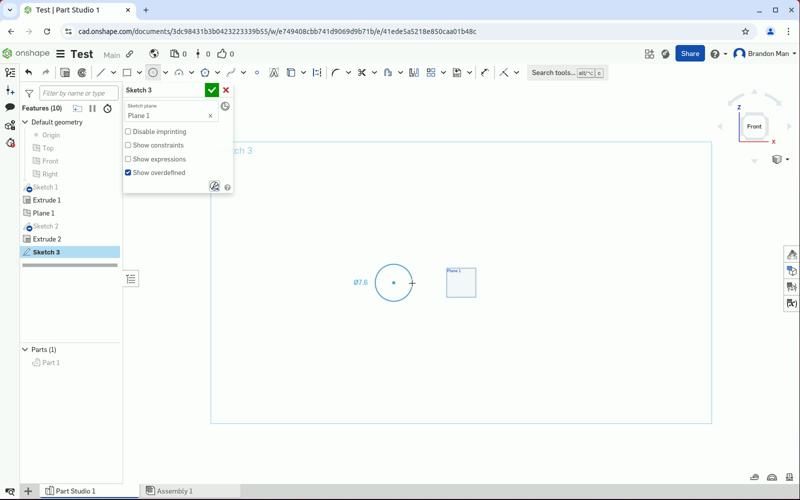
key(esc)
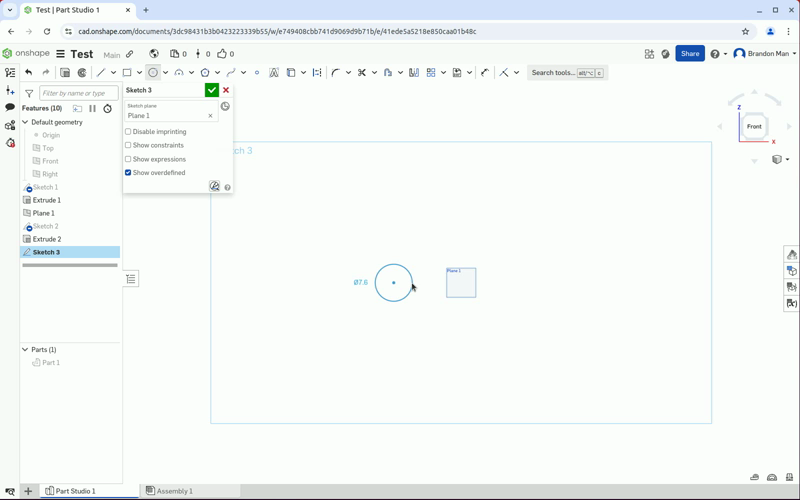
mouse_move(379, 289)
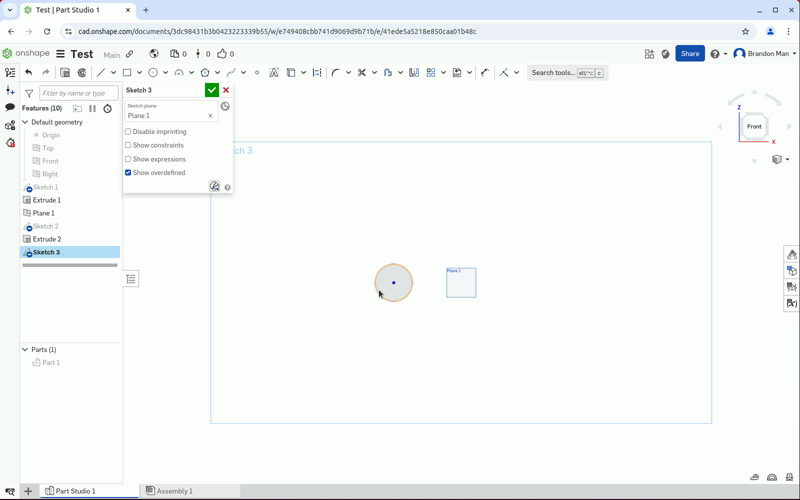
scroll(6)
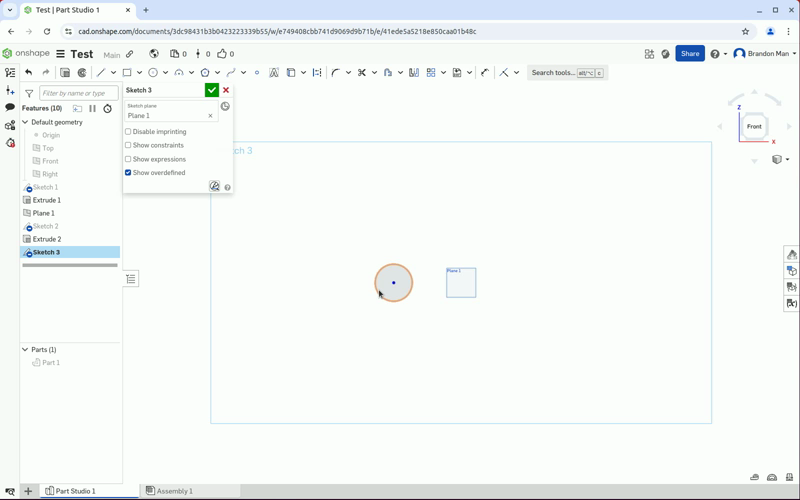
scroll(6)
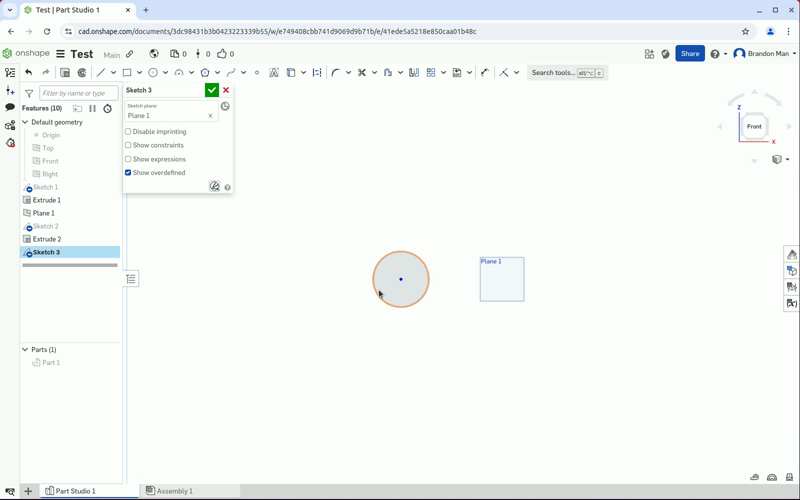
scroll(6)
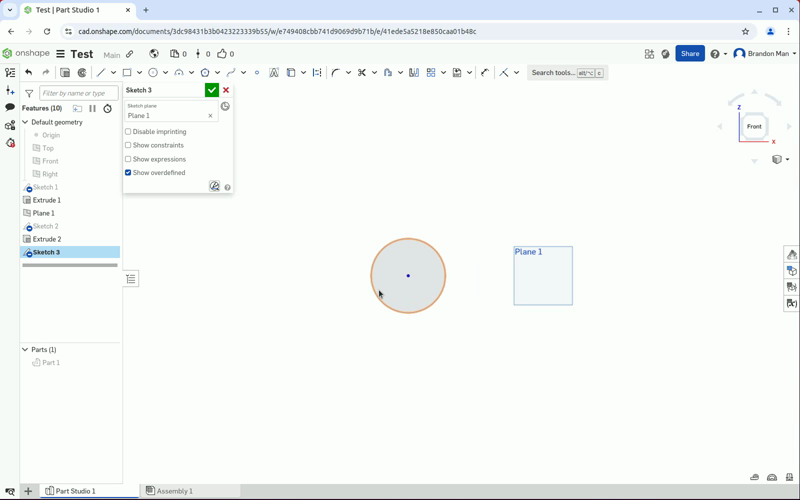
scroll(6)
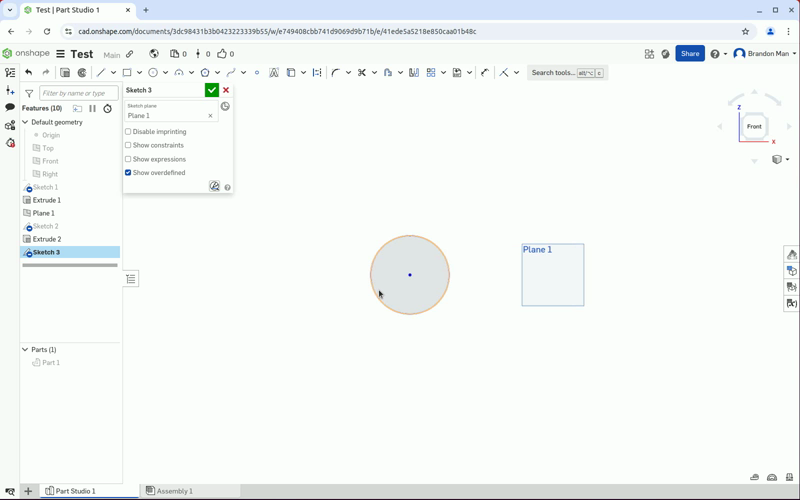
scroll(6)
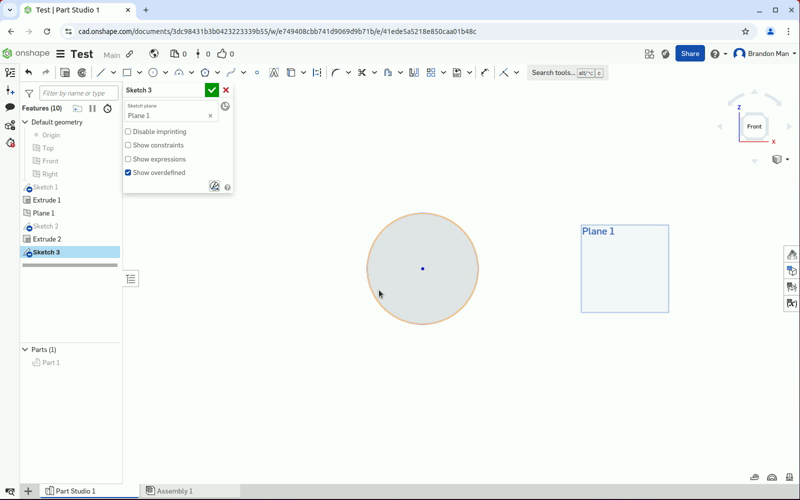
scroll(6)
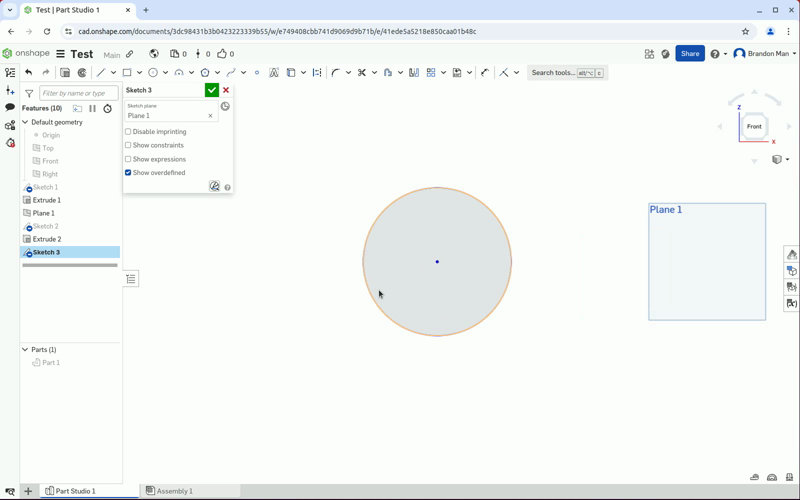
scroll(6)
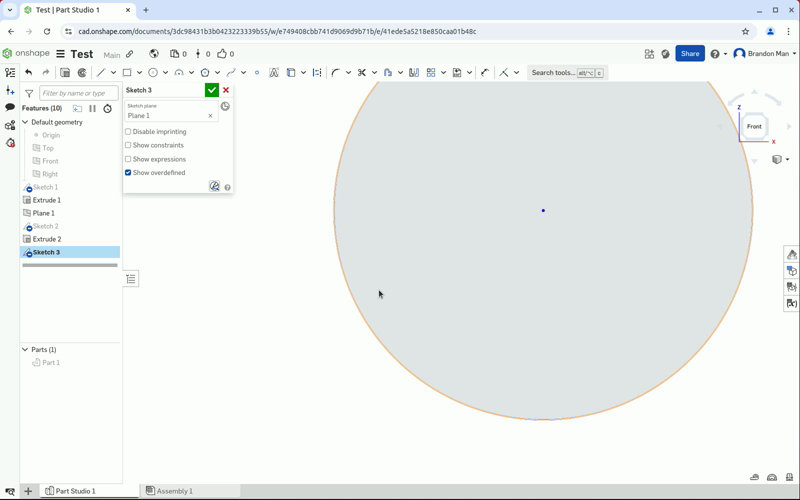
click(379, 289)
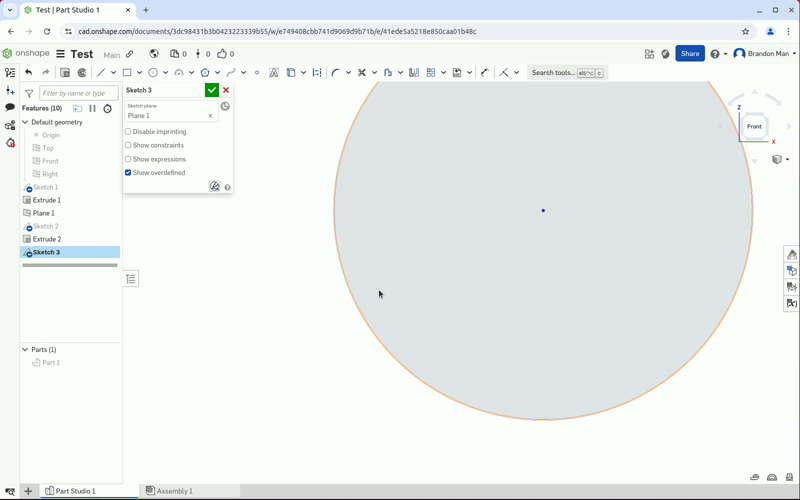
scroll(-6)
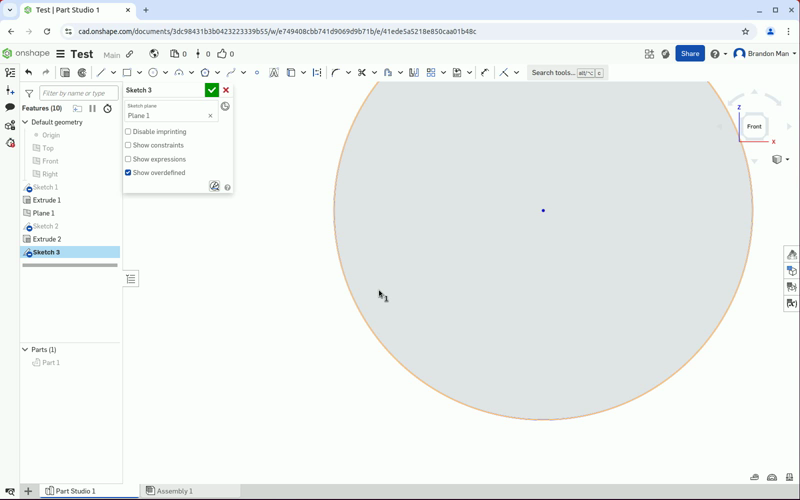
scroll(-6)
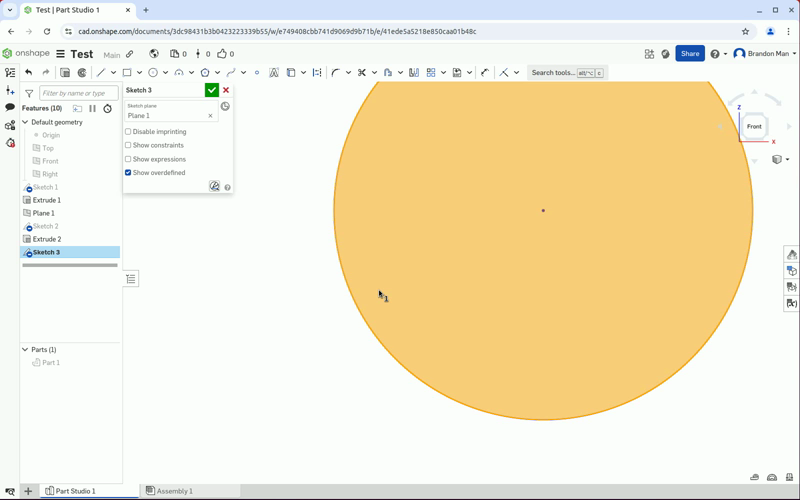
scroll(-6)
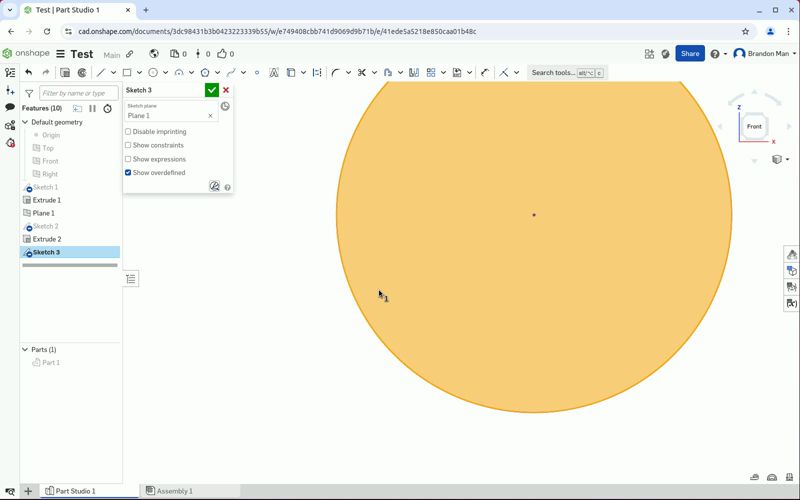
scroll(-6)
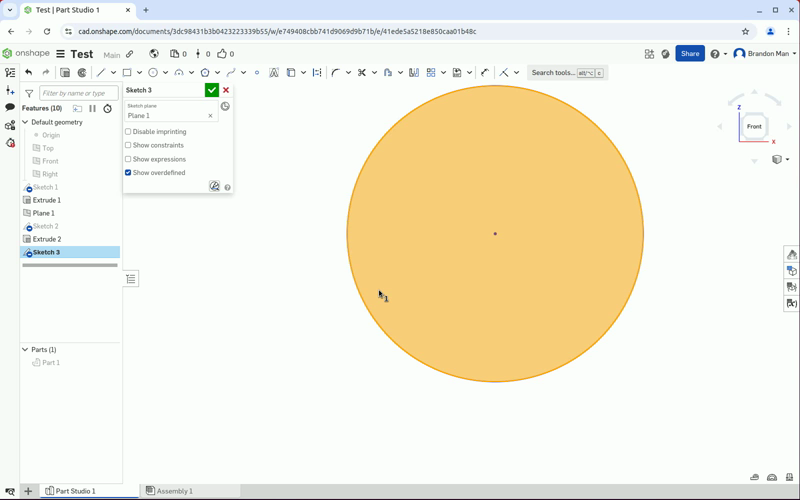
scroll(-6)
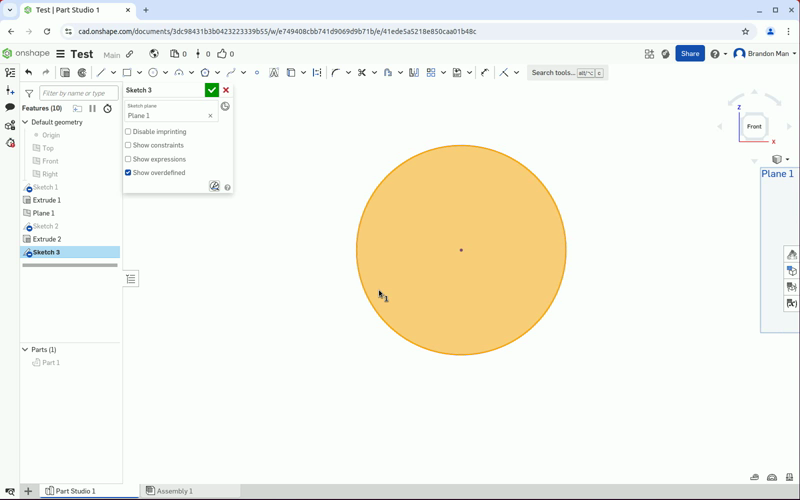
scroll(-6)
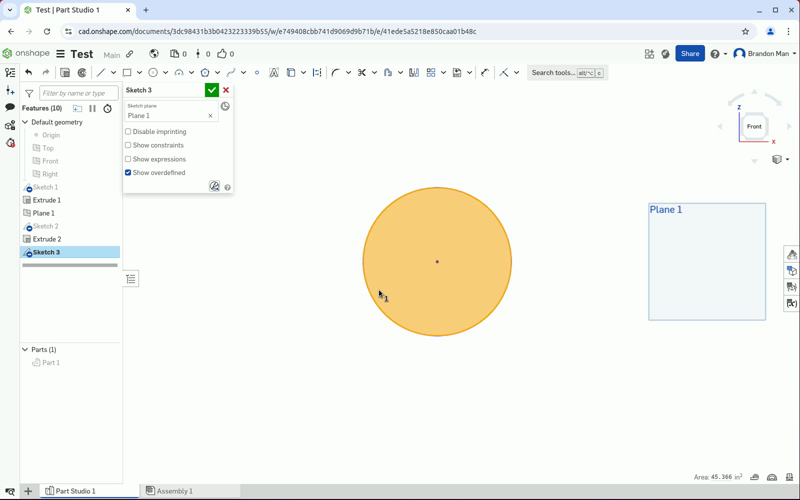
scroll(-6)
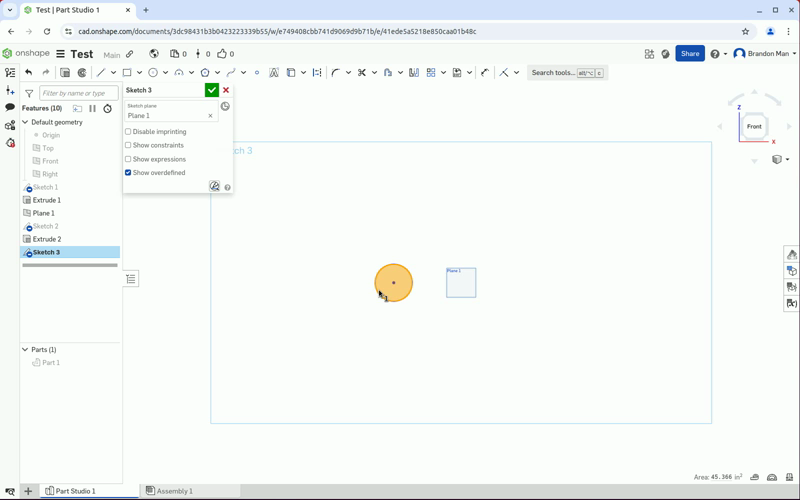
mouse_move(73, 352)
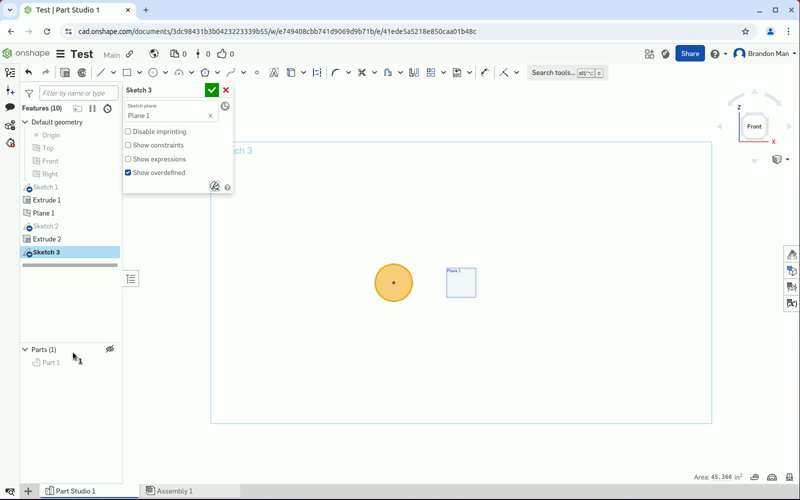
key(shift+y)
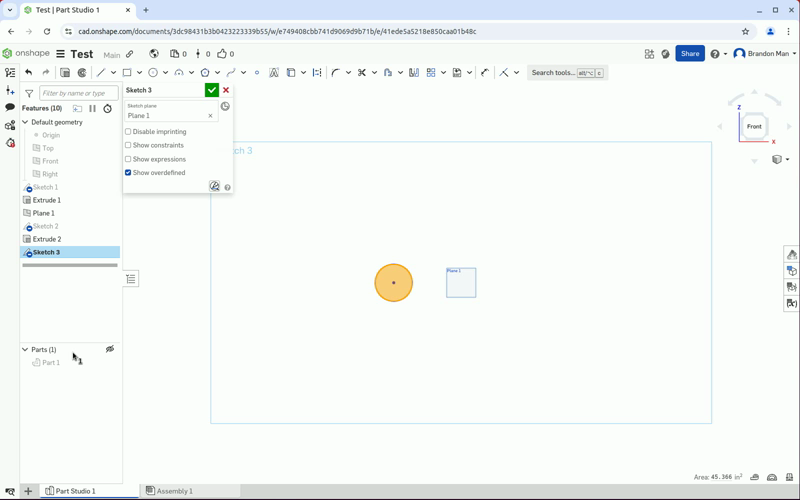
key(shift+e)
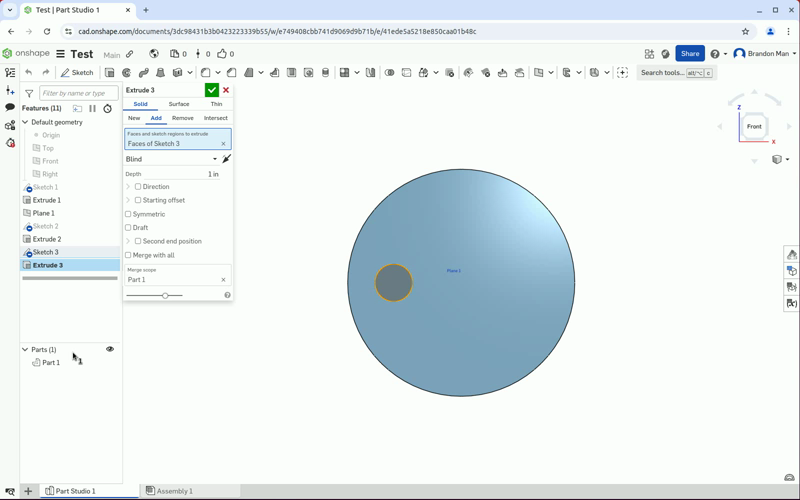
mouse_move(143, 106)
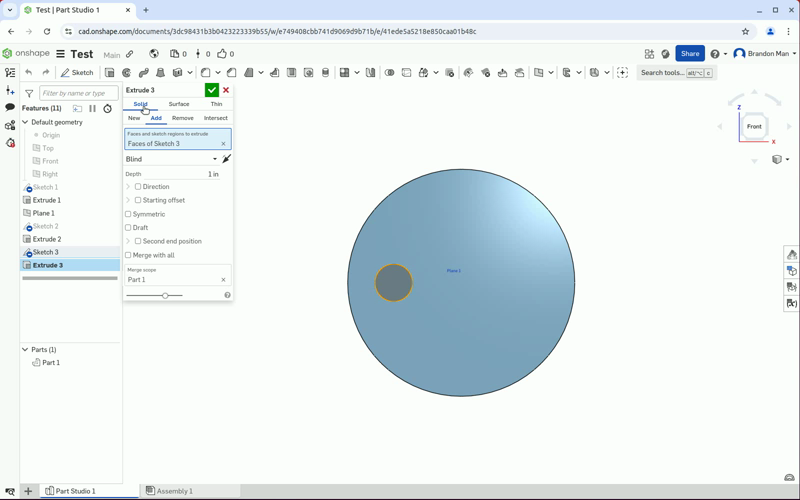
click(143, 106)
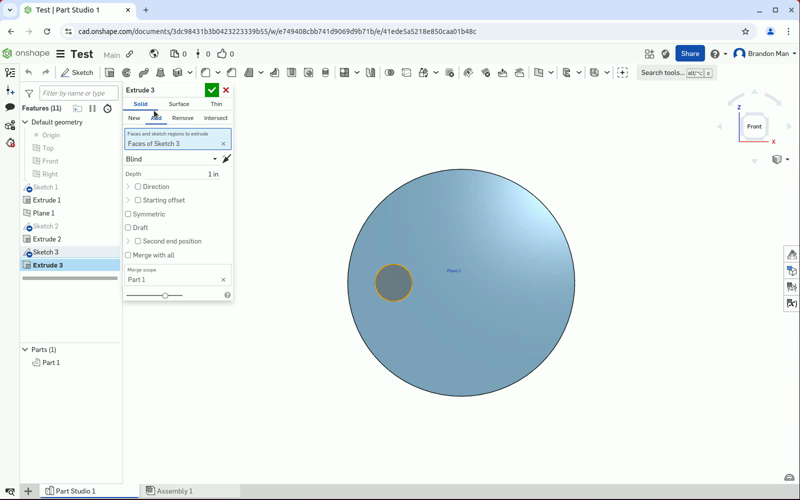
mouse_move(186, 120)
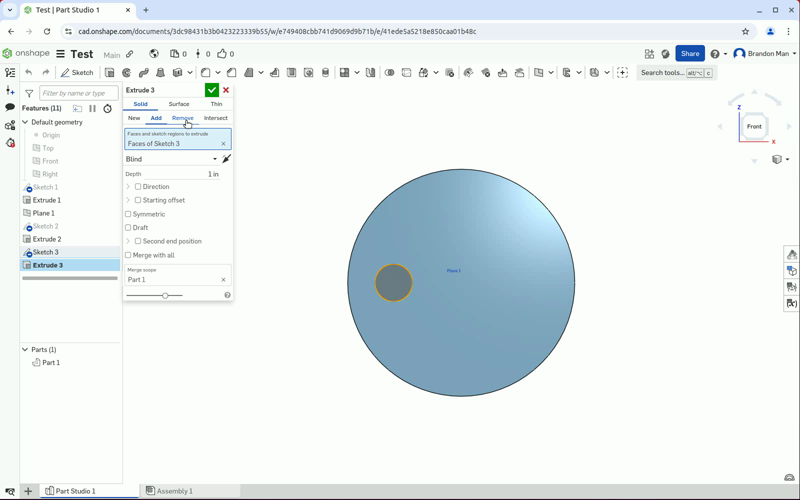
click(186, 120)
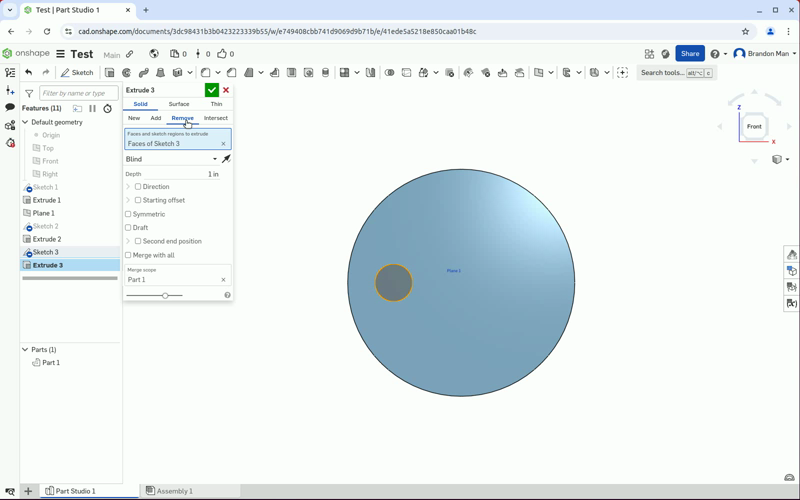
key(tab, 4)
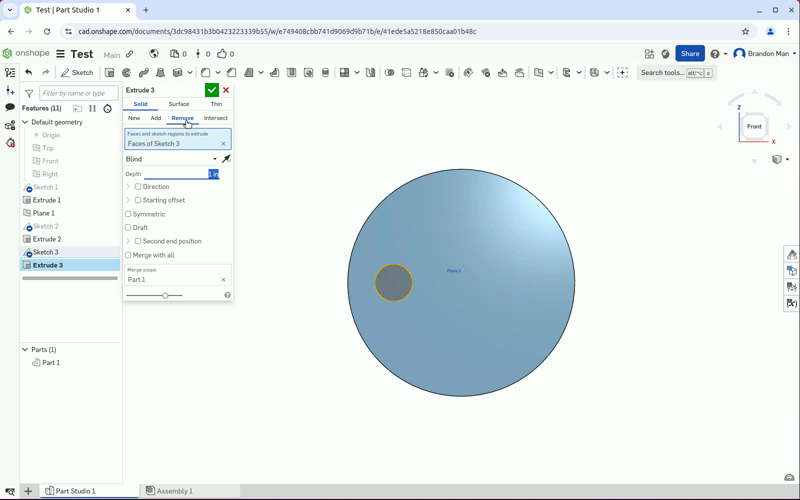
text(0.963)
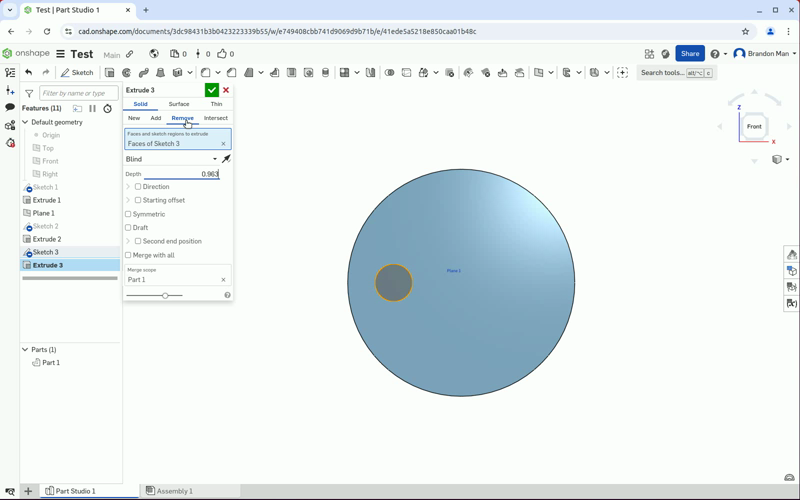
key(tab, 6)
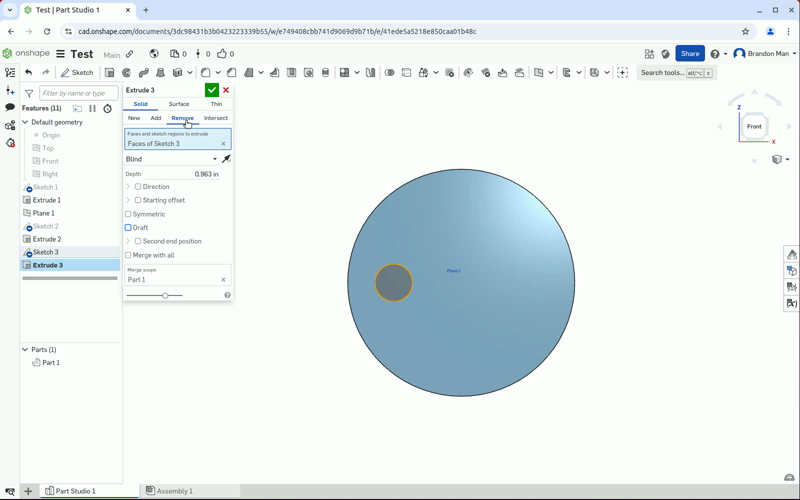
key(space)
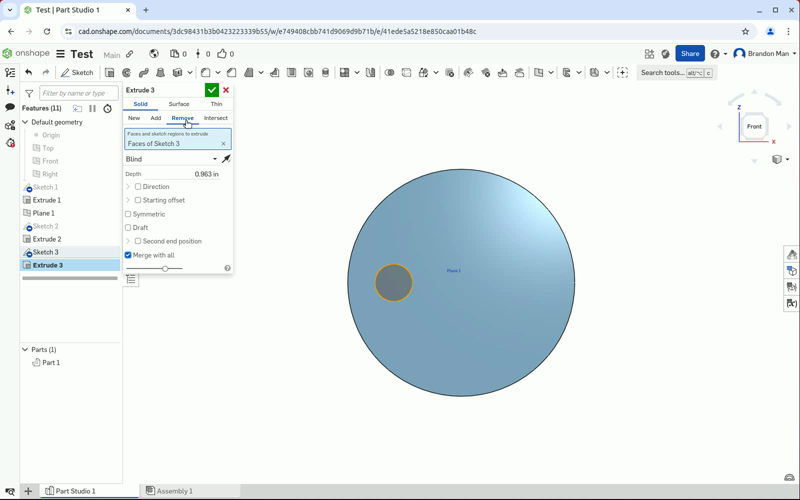
key(enter)
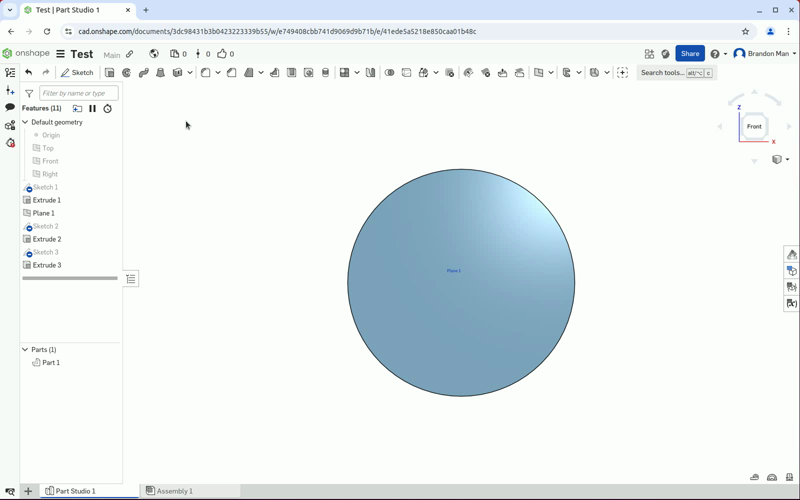
key(shift+h)
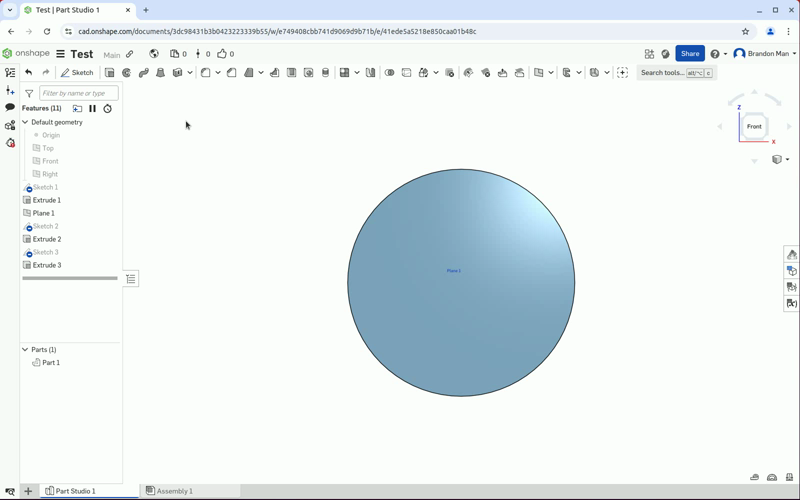
key(shift+h)
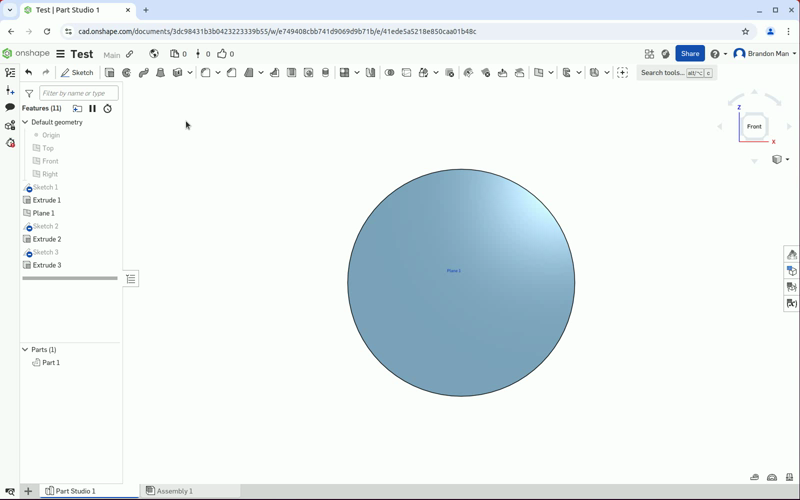
mouse_move(73, 189)
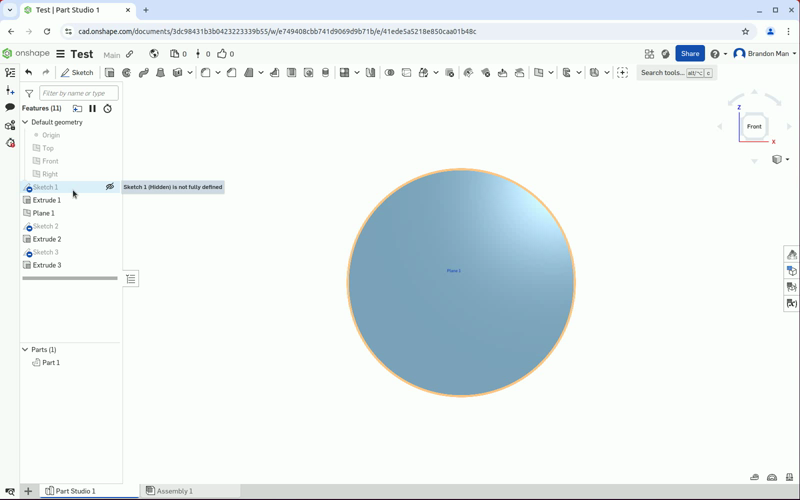
click(73, 189)
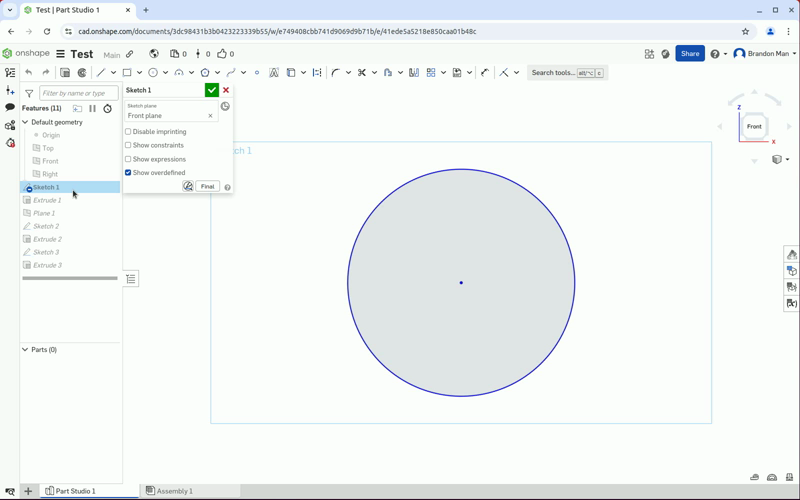
mouse_move(229, 92)
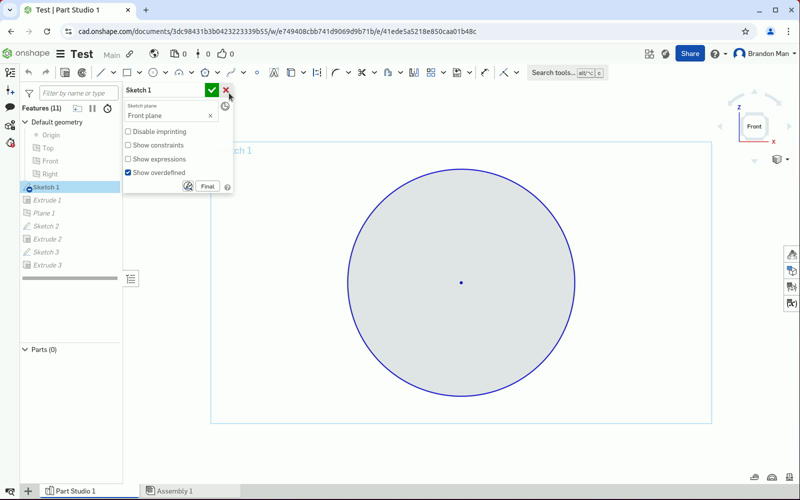
click(229, 92)
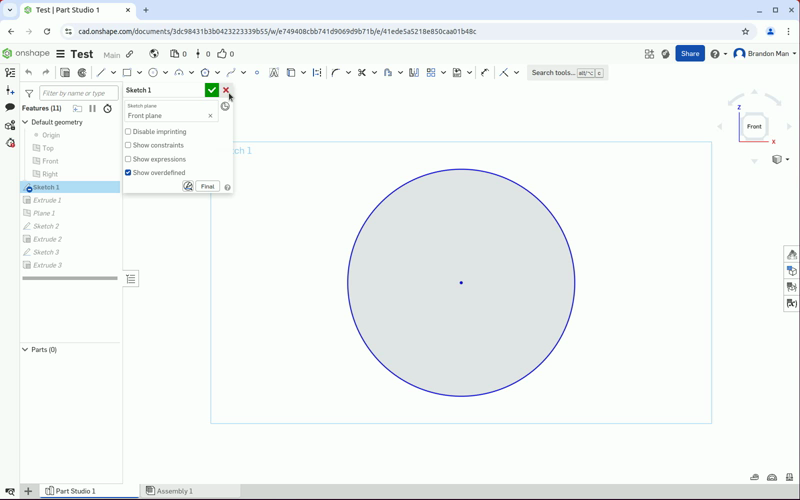
key(shift+s)
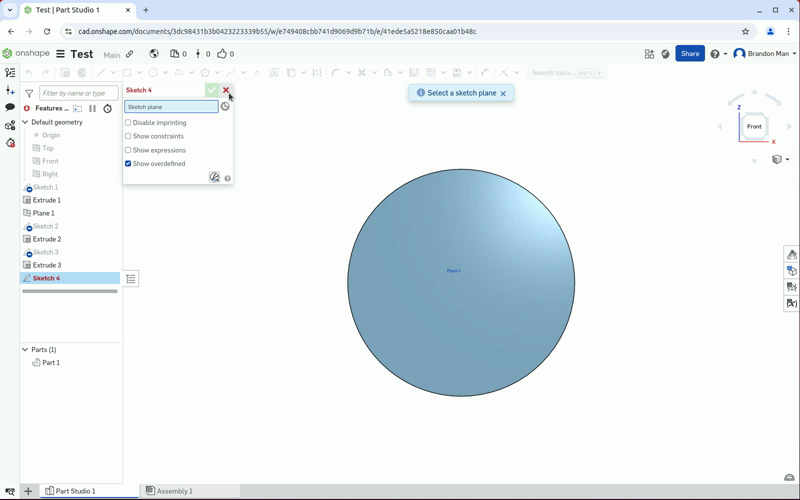
mouse_move(73, 215)
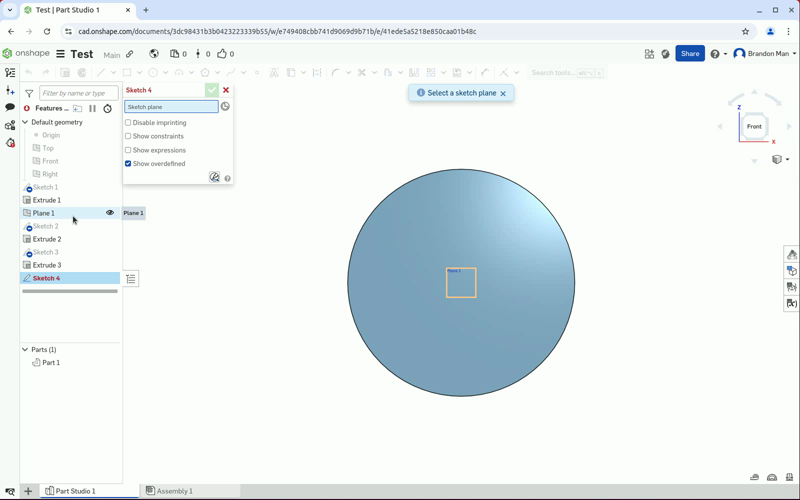
click(73, 215)
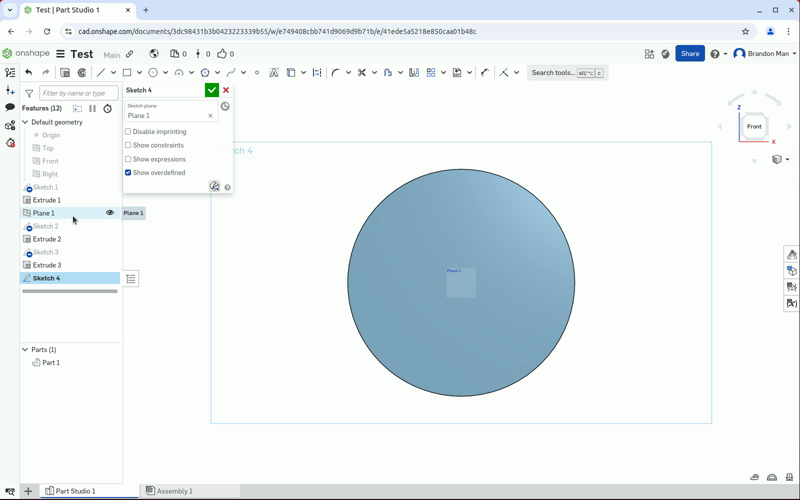
mouse_move(73, 352)
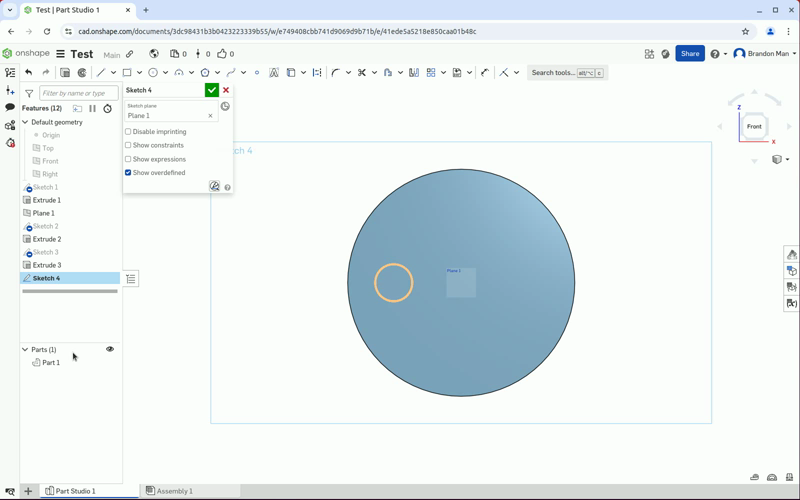
key(y)
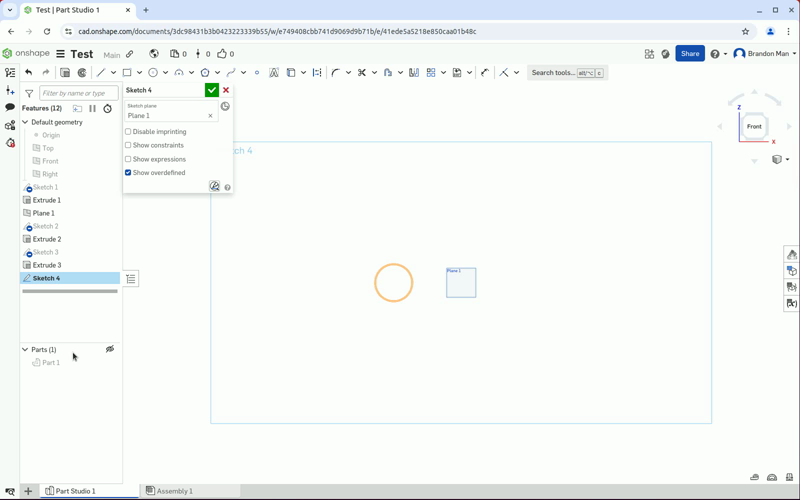
key(c)
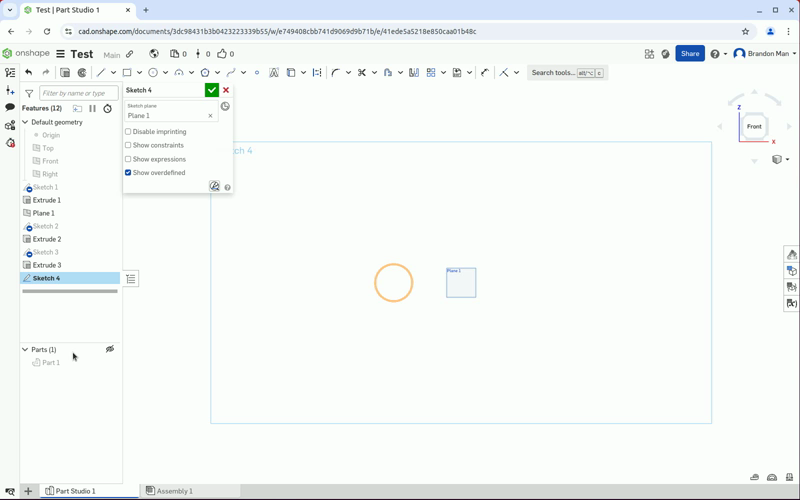
key_down(shift)
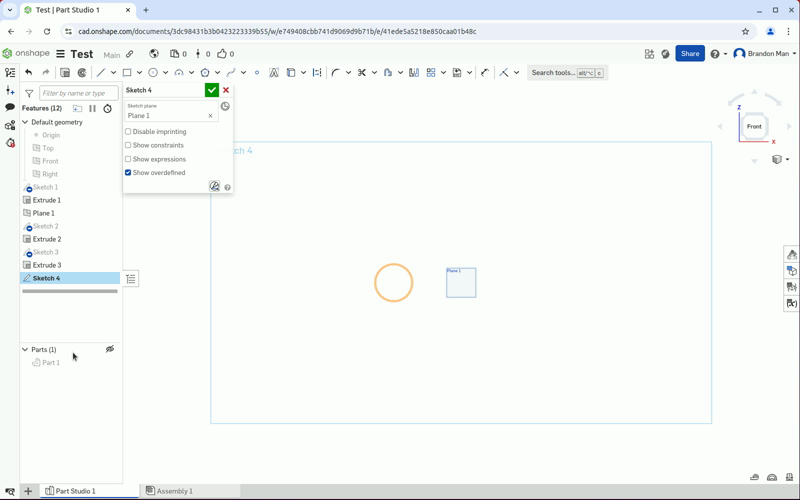
mouse_move(461, 351)
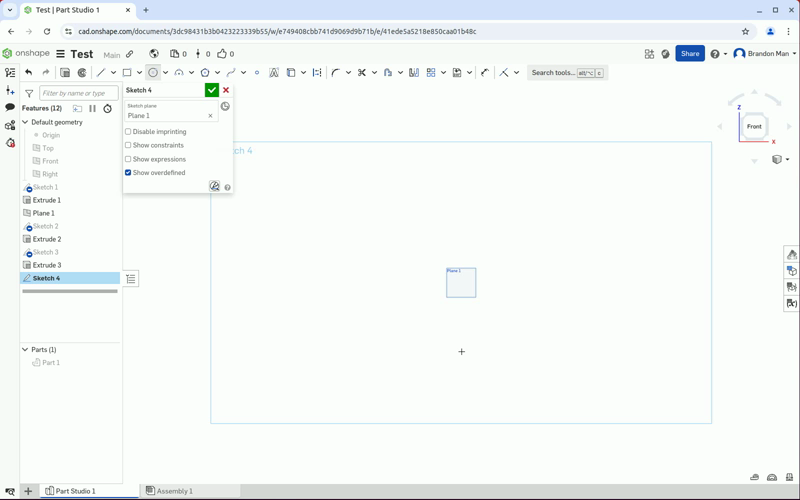
click(461, 351)
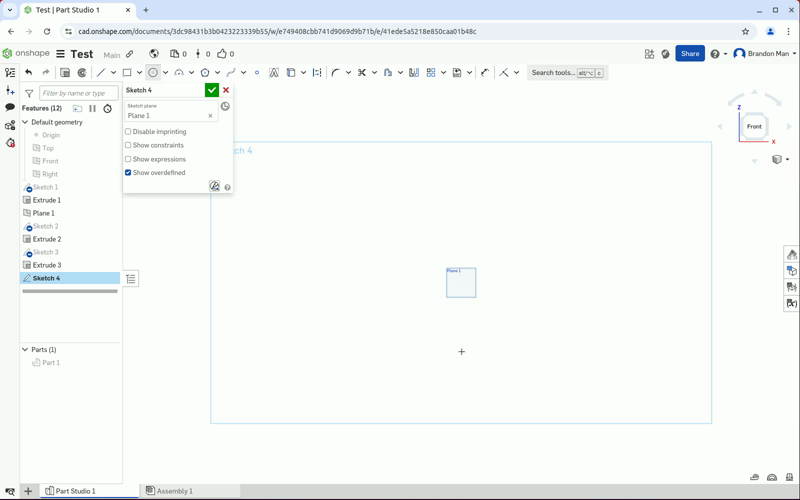
key_up(shift)
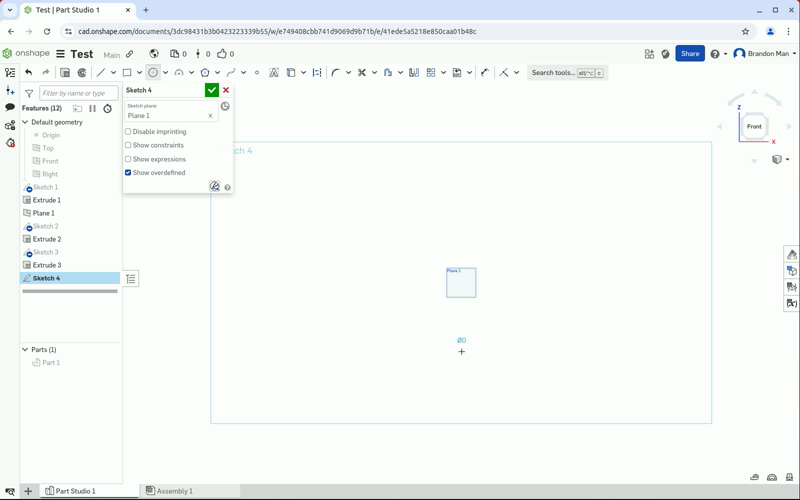
mouse_move(480, 351)
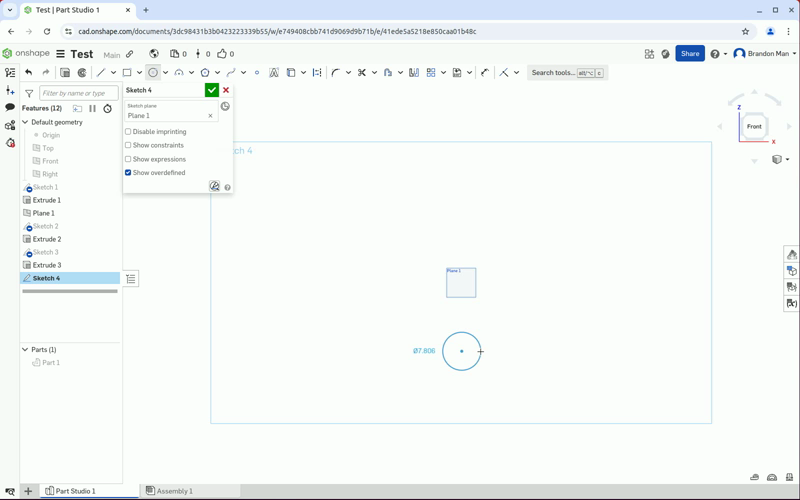
click(480, 351)
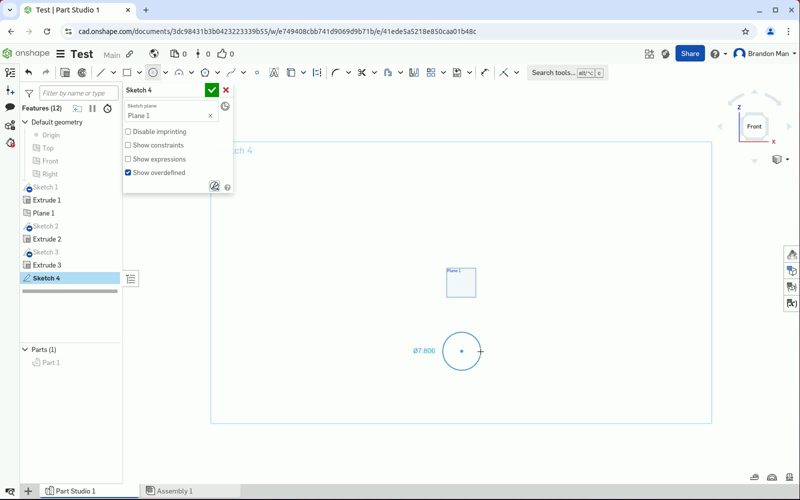
key(esc)
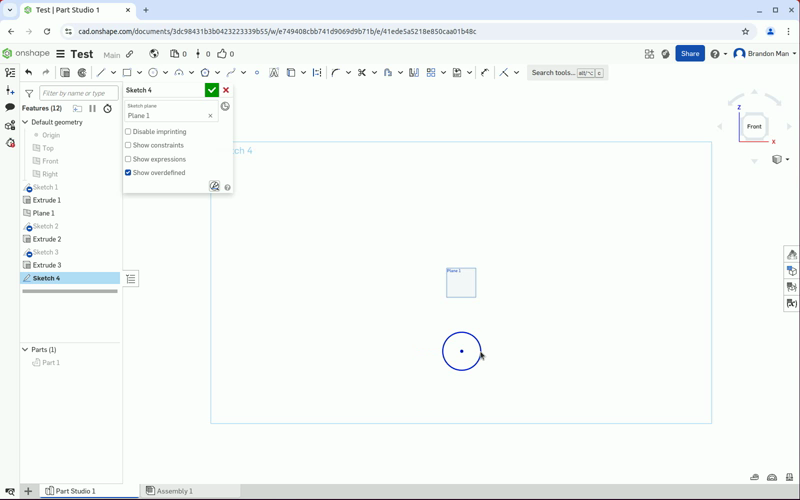
mouse_move(461, 342)
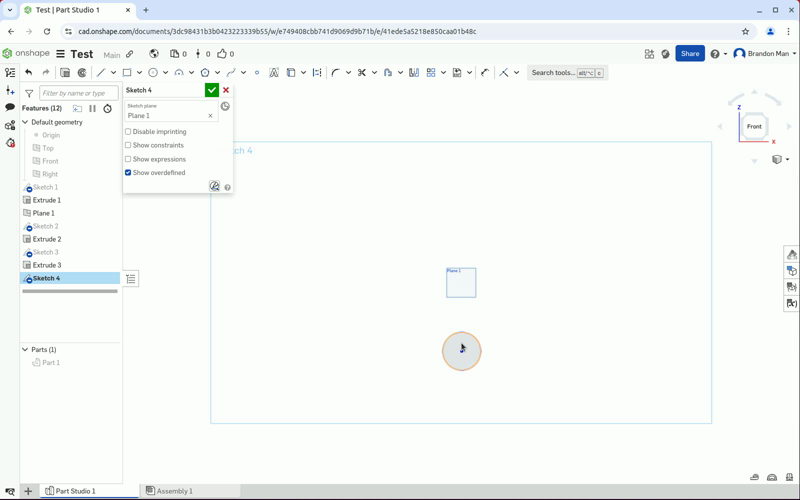
scroll(6)
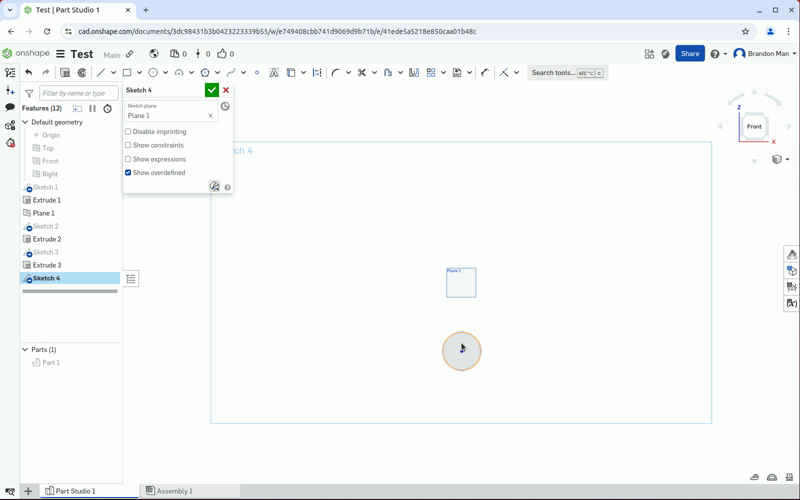
scroll(6)
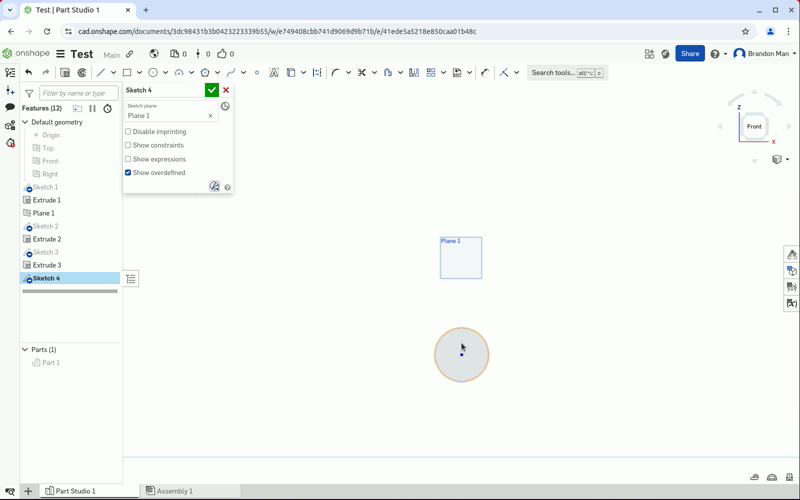
scroll(6)
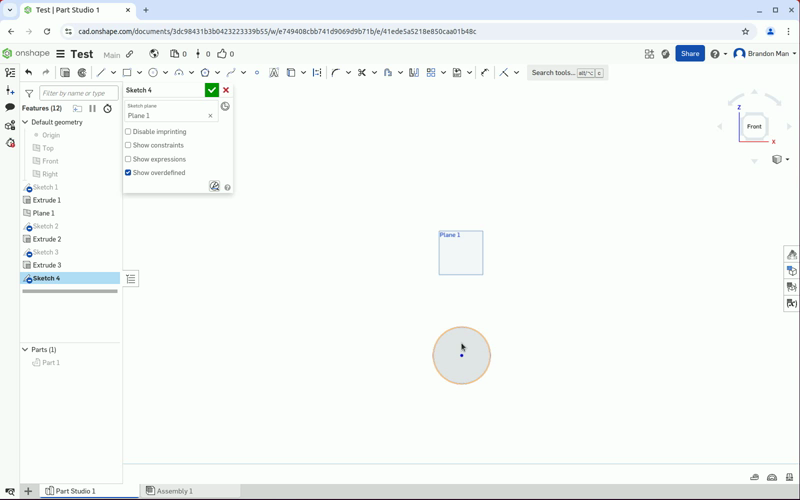
scroll(6)
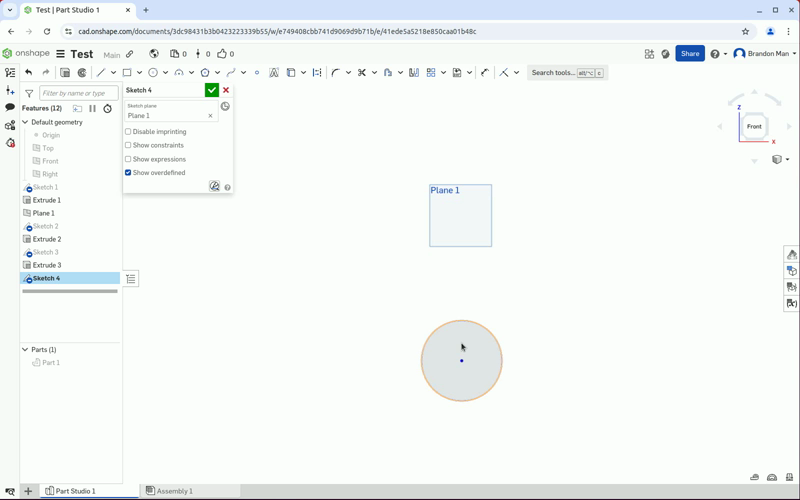
scroll(6)
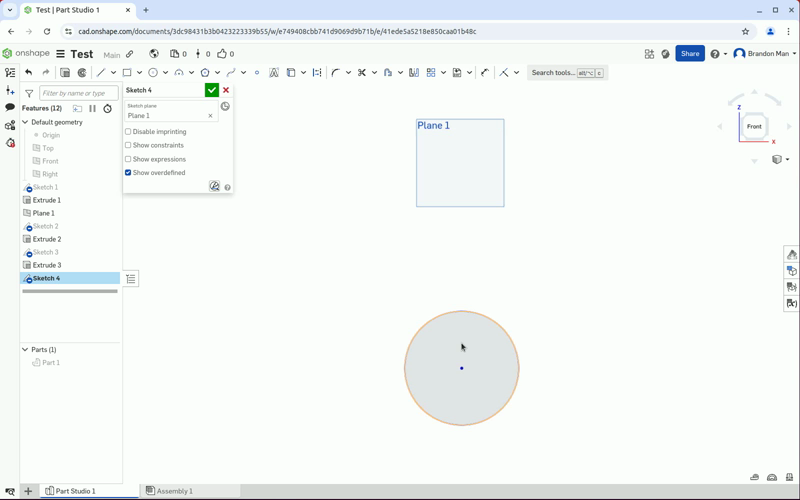
scroll(6)
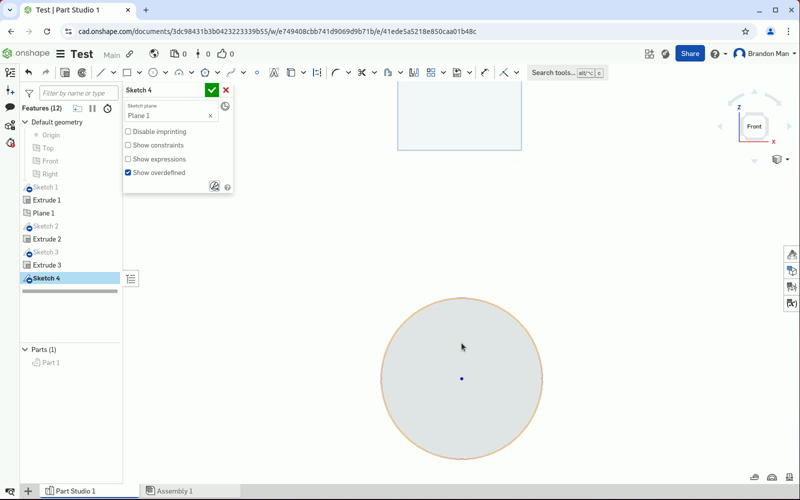
scroll(6)
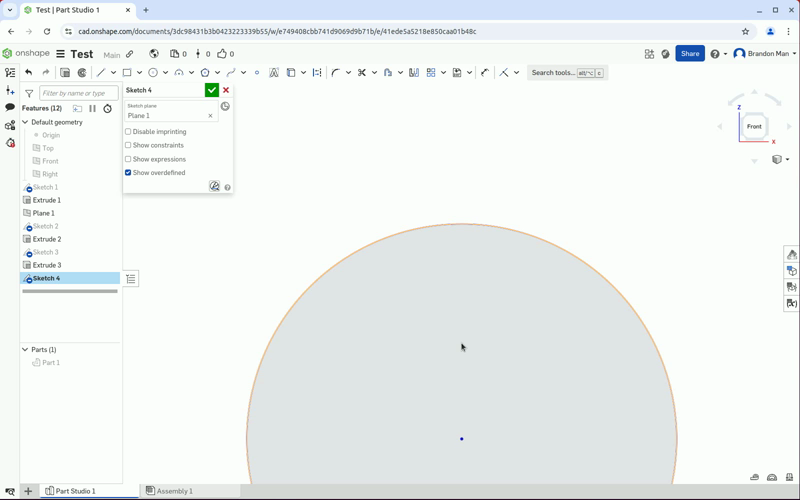
click(461, 342)
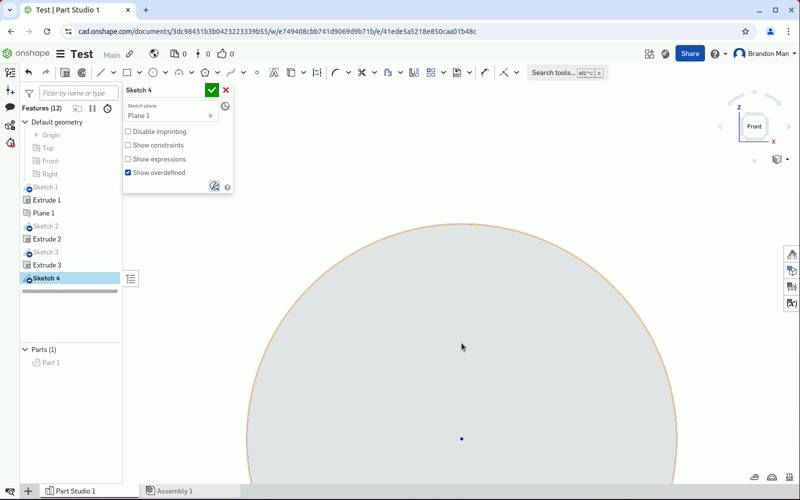
scroll(-6)
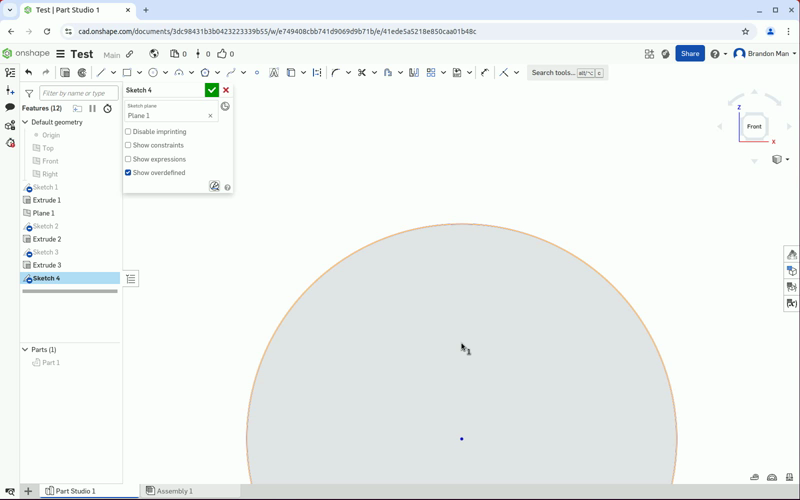
scroll(-6)
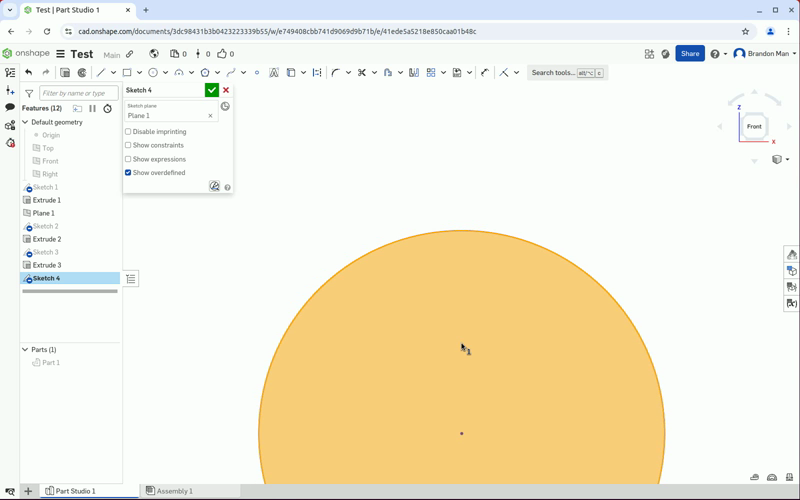
scroll(-6)
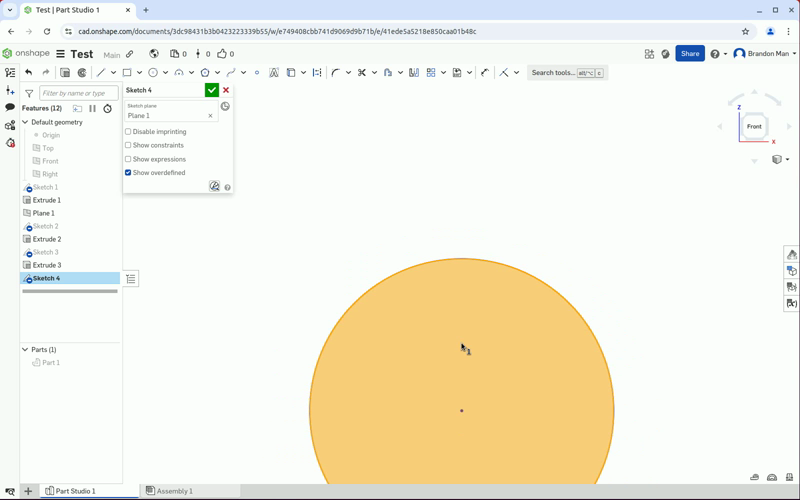
scroll(-6)
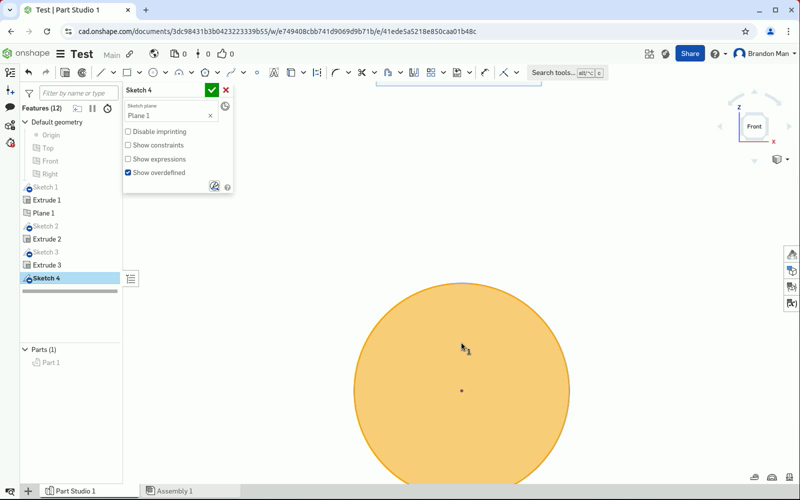
scroll(-6)
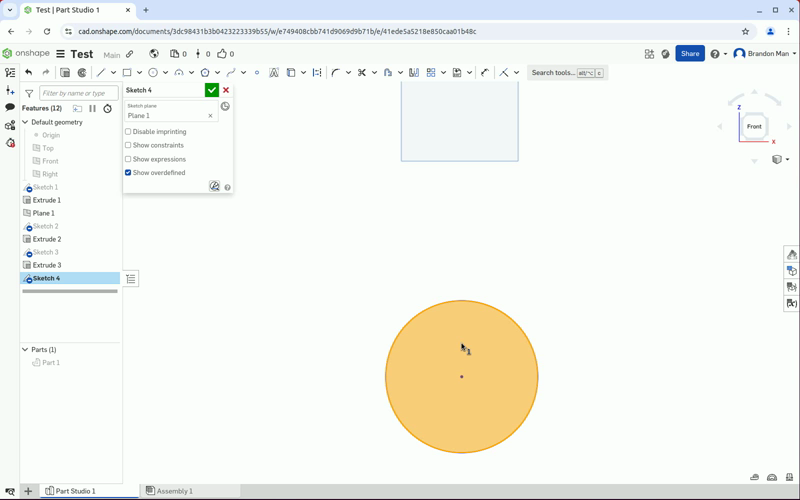
scroll(-6)
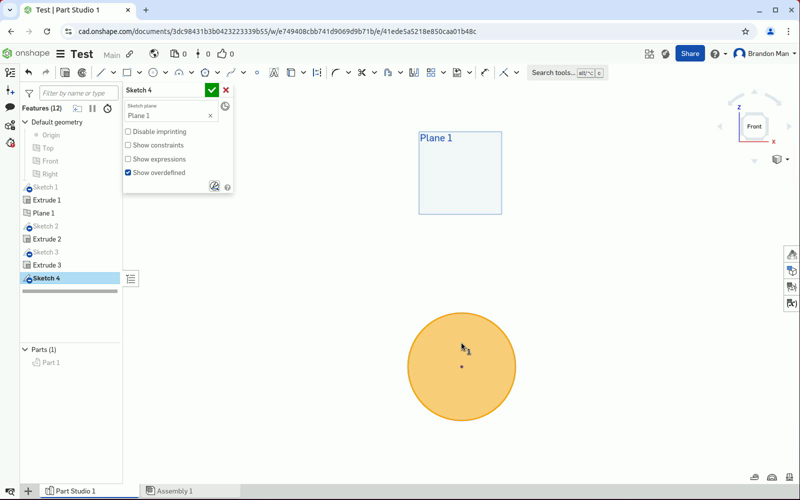
scroll(-6)
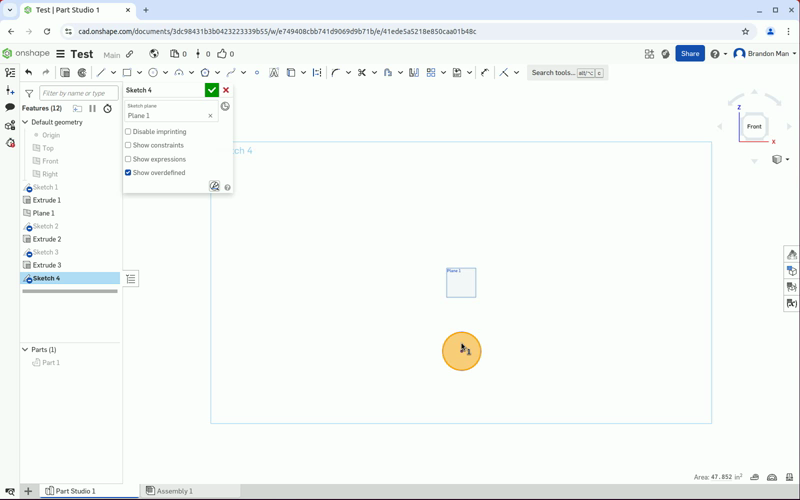
mouse_move(73, 352)
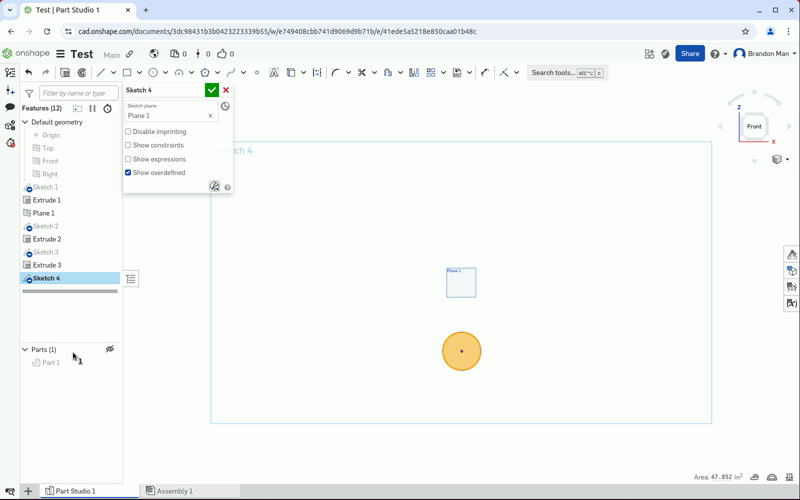
key(shift+y)
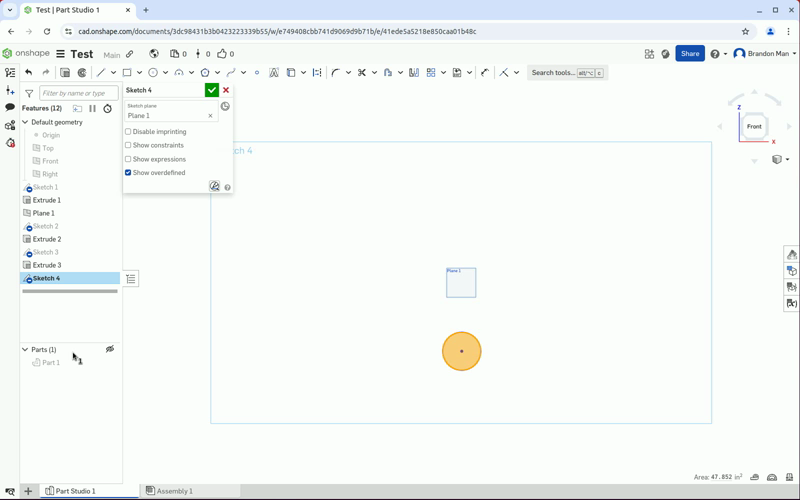
key(shift+e)
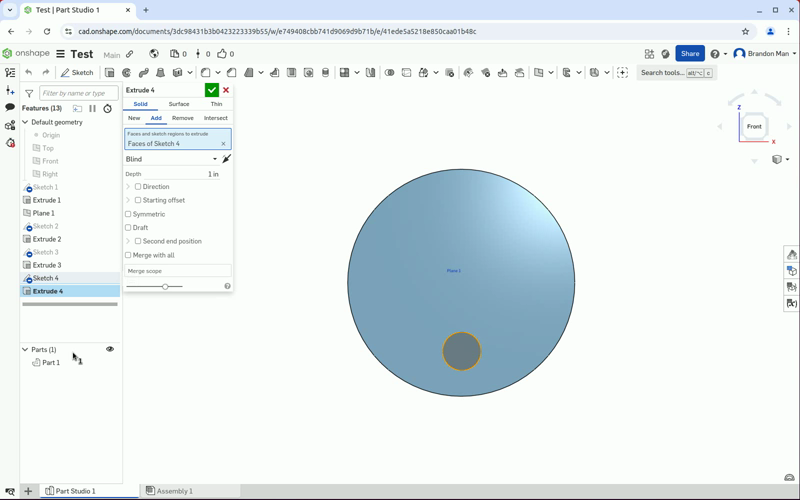
mouse_move(143, 106)
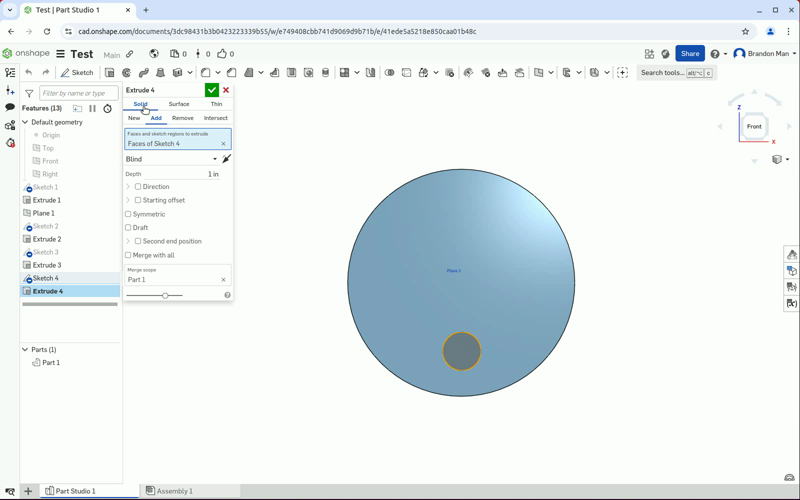
click(143, 106)
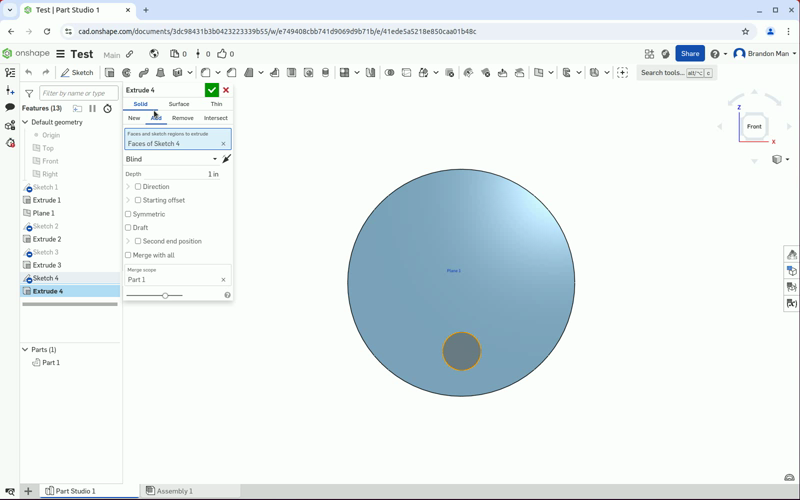
mouse_move(186, 120)
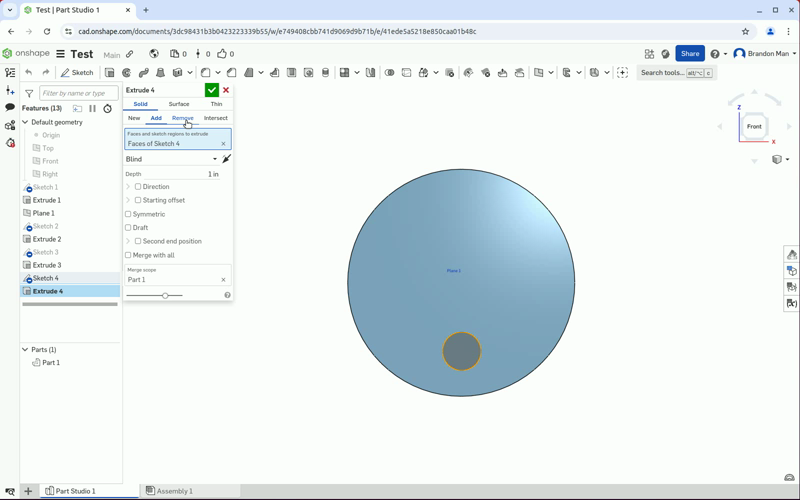
click(186, 120)
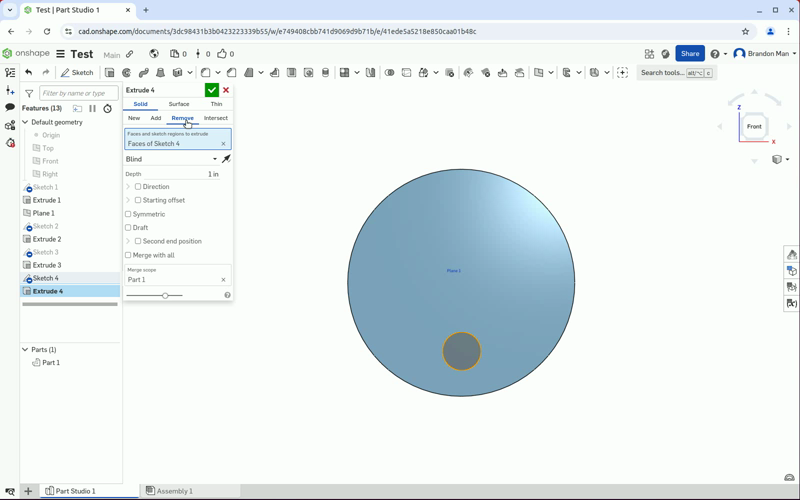
key(tab, 4)
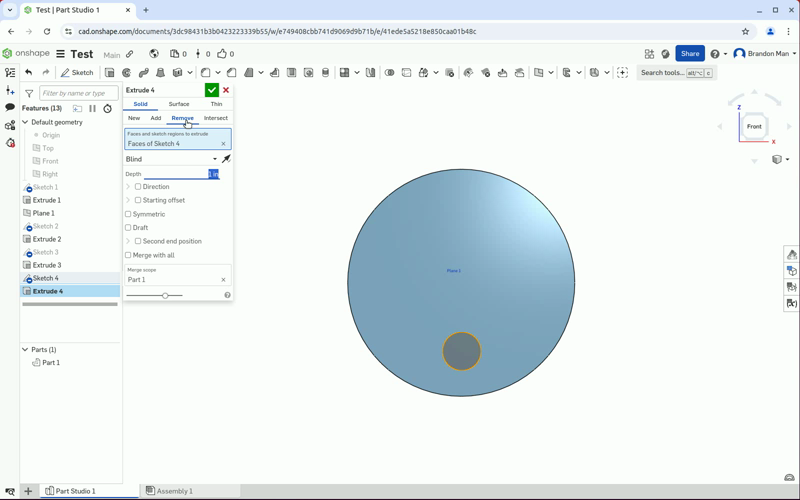
text(0.963)
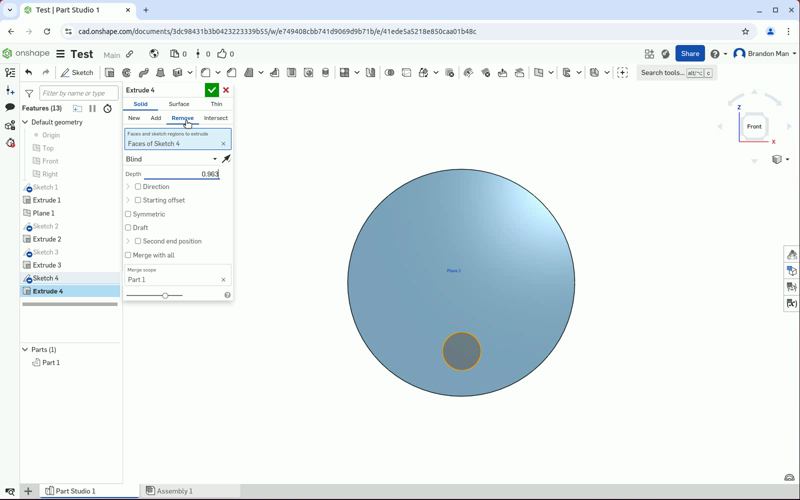
key(tab, 6)
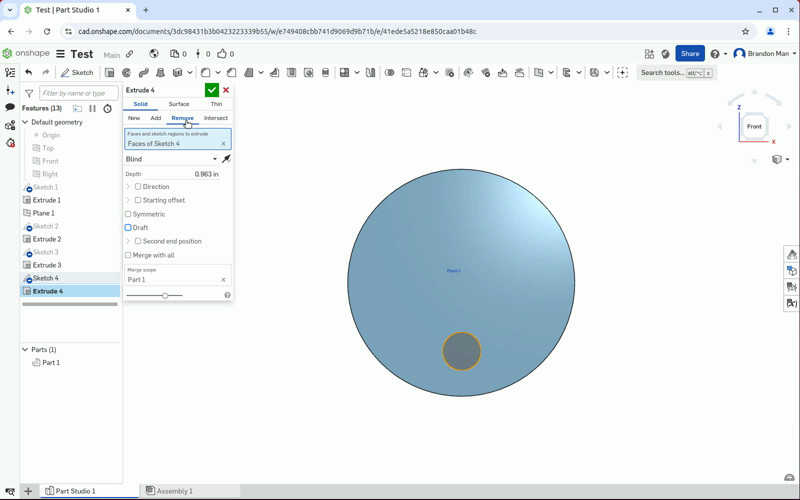
key(space)
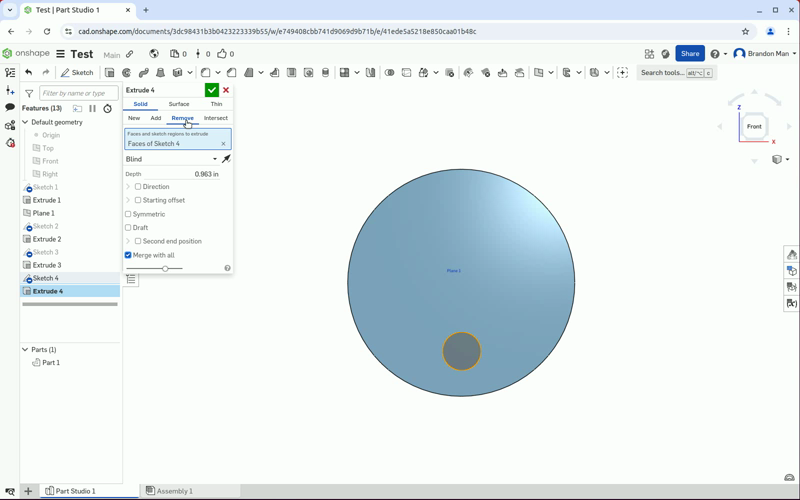
key(enter)
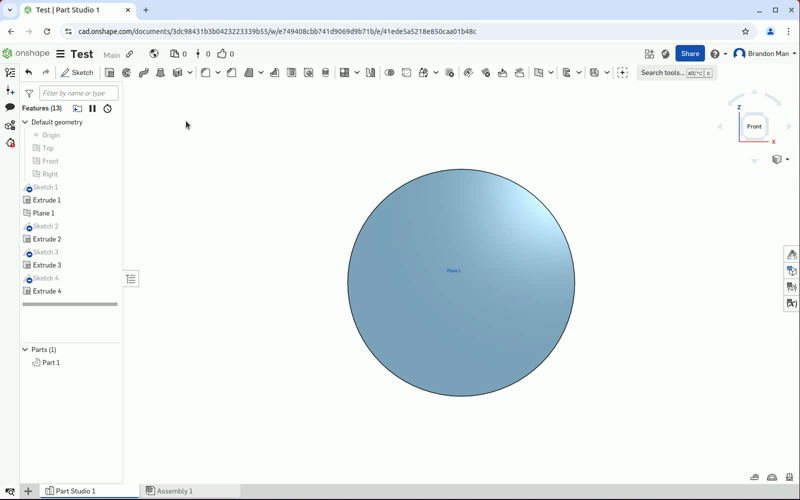
key(shift+h)
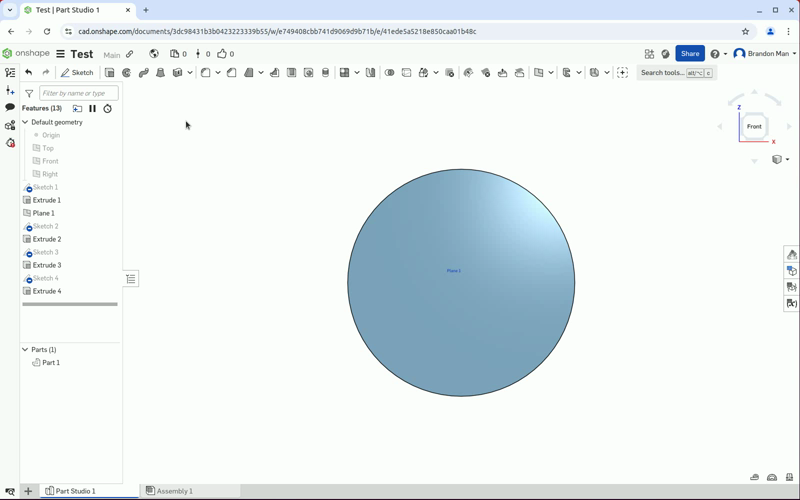
key(shift+h)
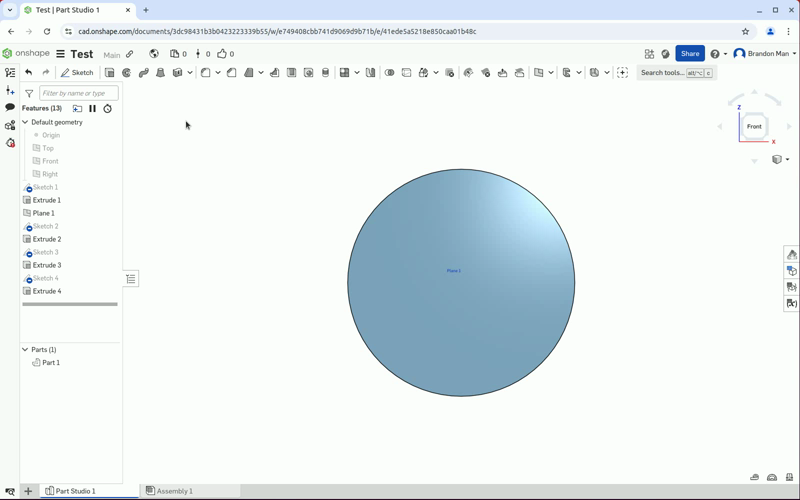
mouse_move(73, 189)
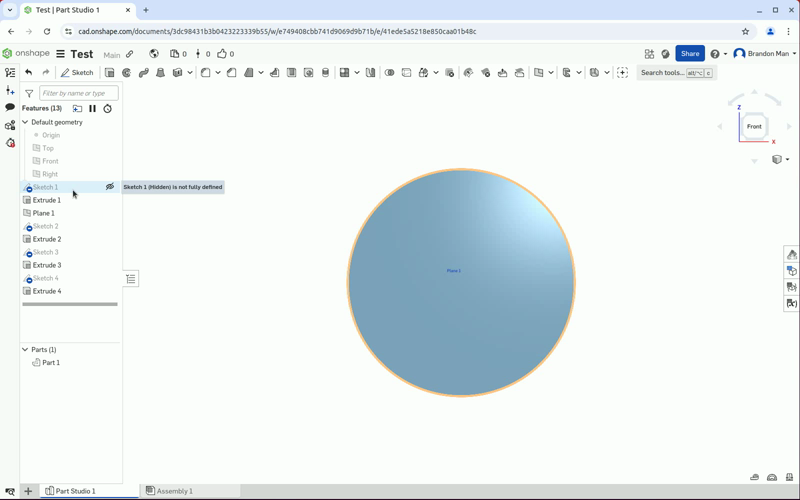
click(73, 189)
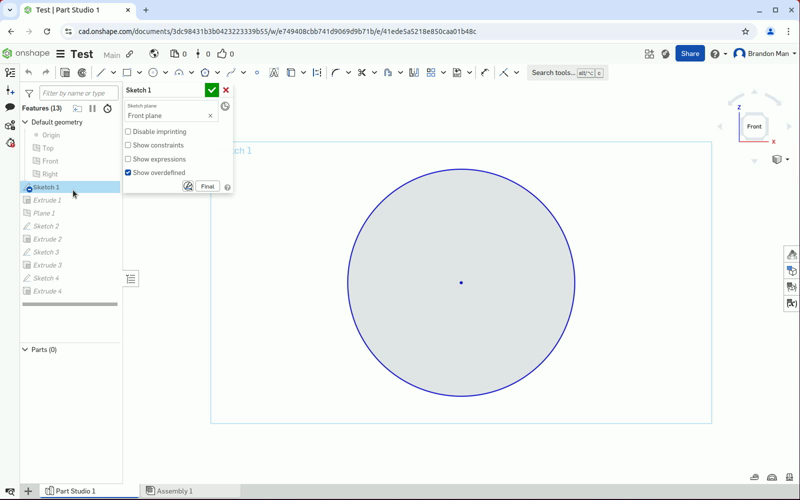
mouse_move(229, 92)
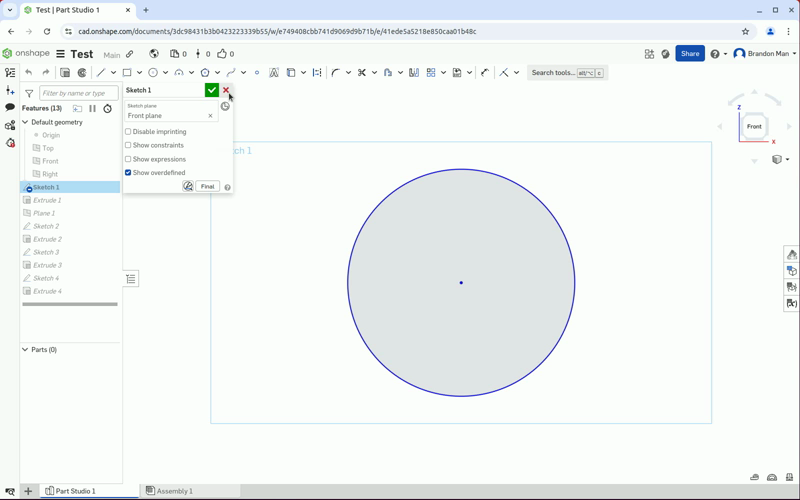
click(229, 92)
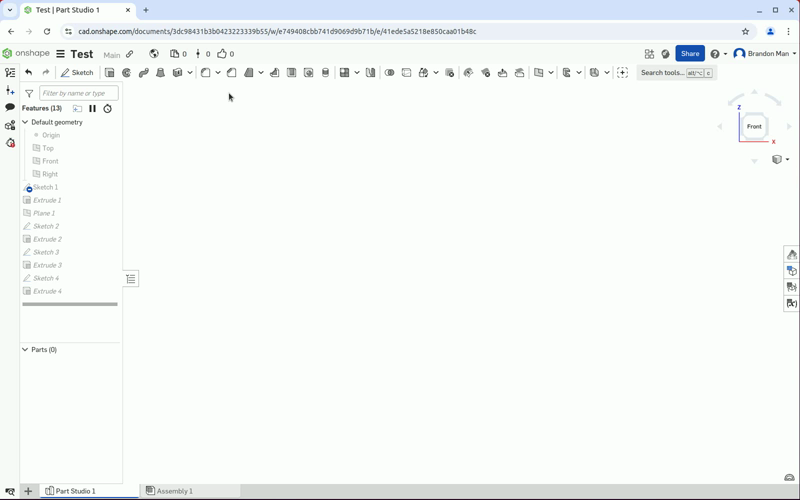
key(shift+s)
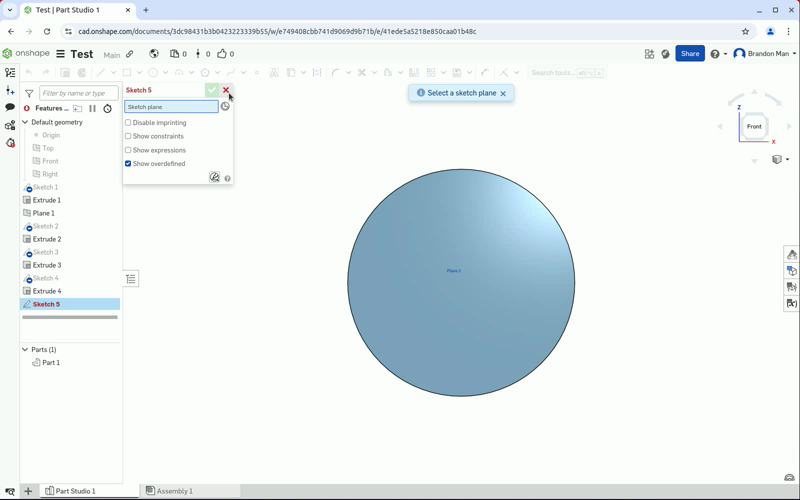
mouse_move(73, 215)
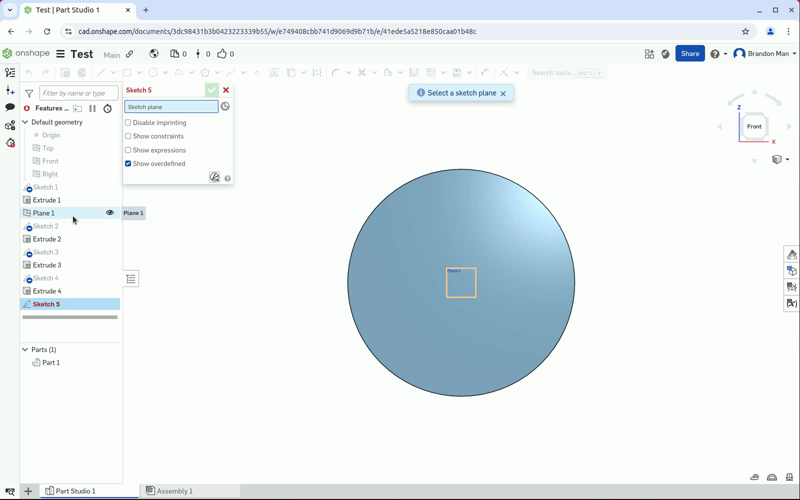
click(73, 215)
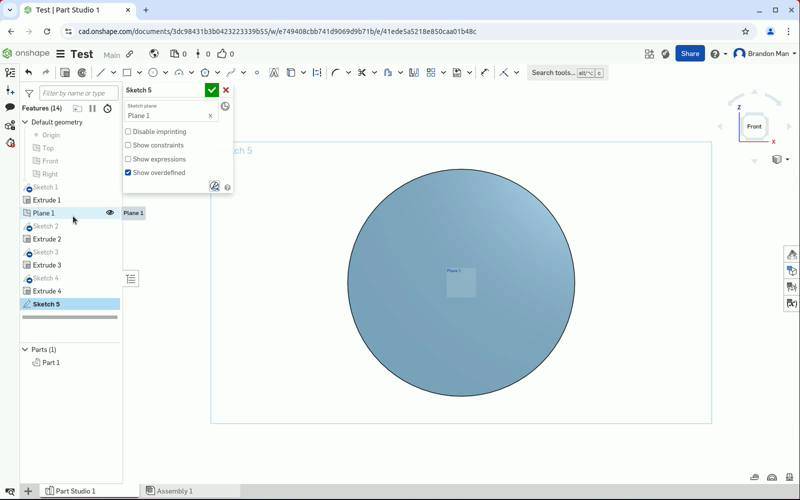
mouse_move(73, 352)
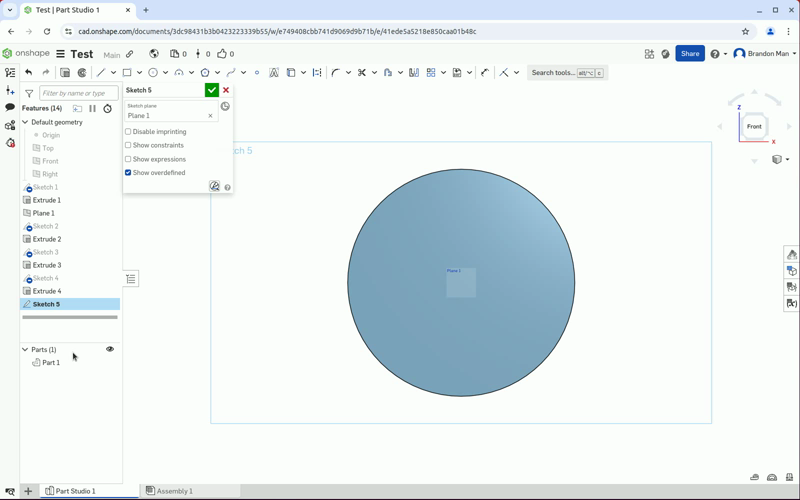
key(y)
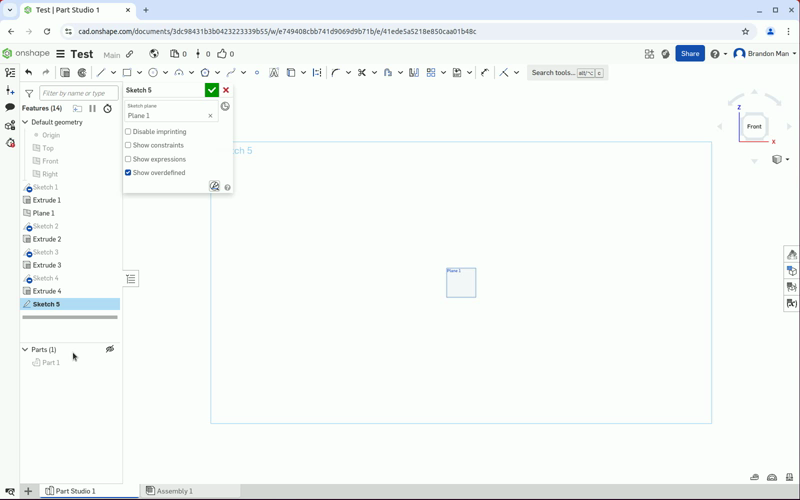
key(c)
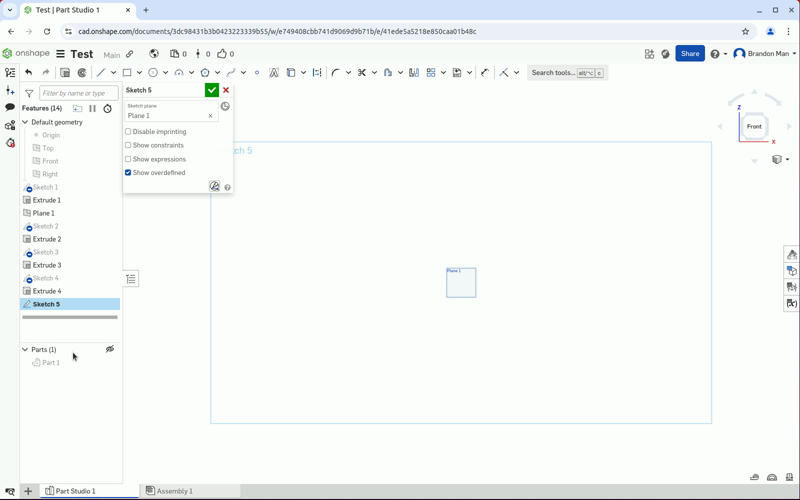
key_down(shift)
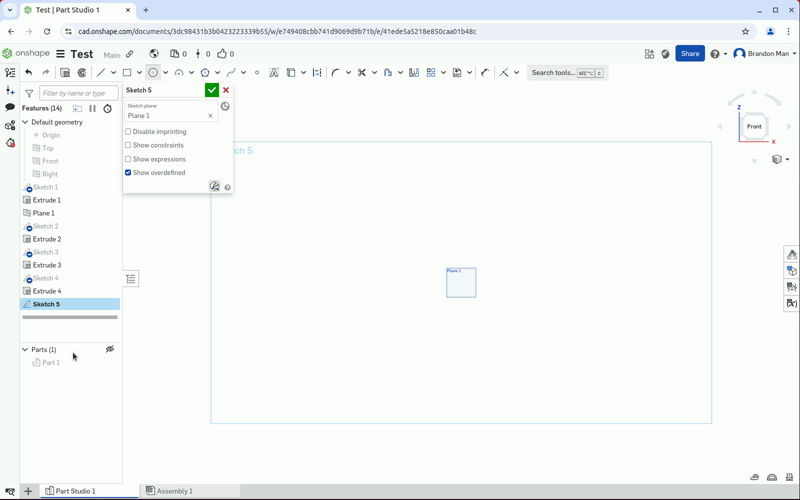
mouse_move(528, 282)
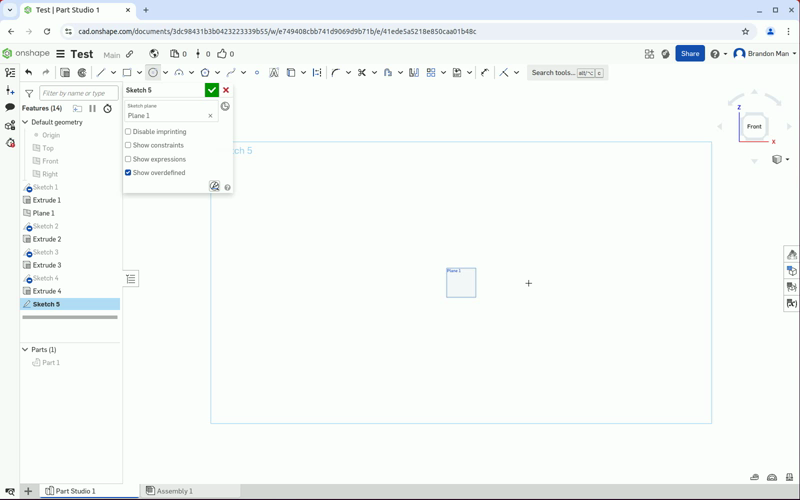
click(528, 282)
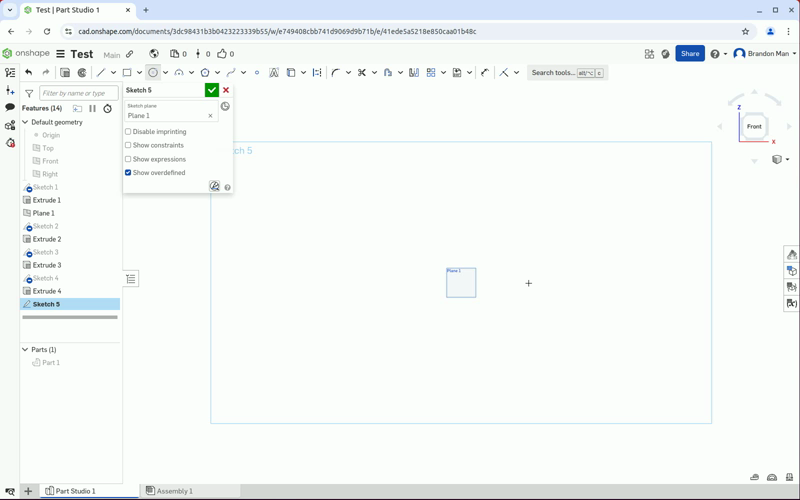
key_up(shift)
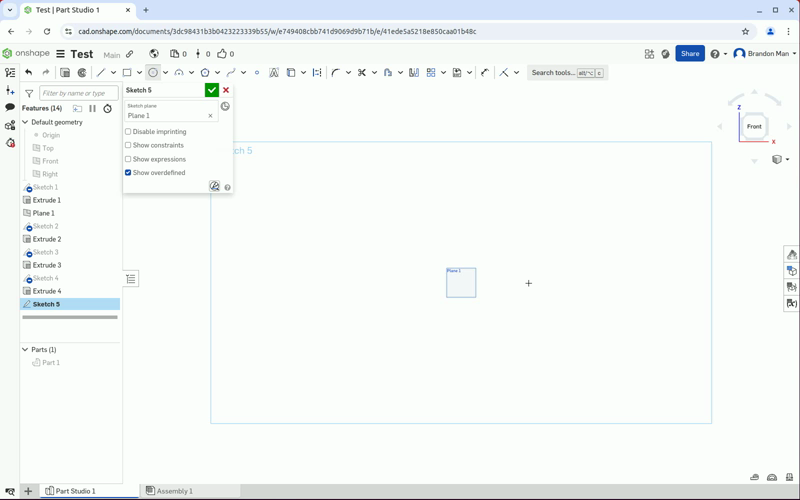
mouse_move(546, 282)
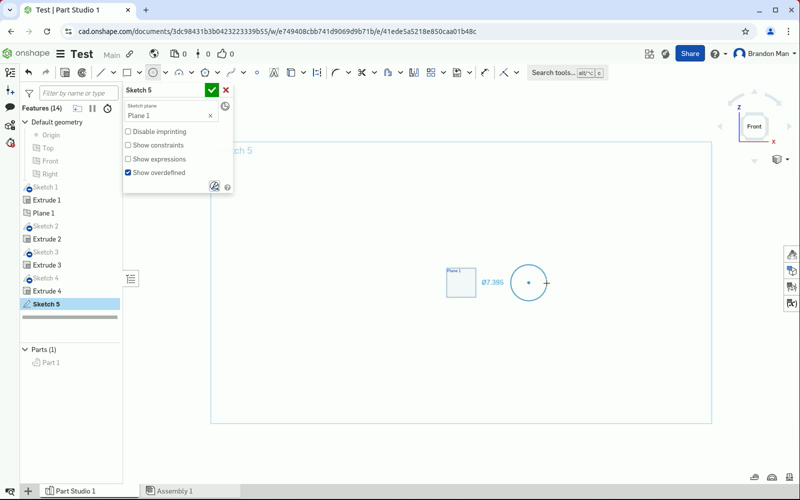
click(546, 282)
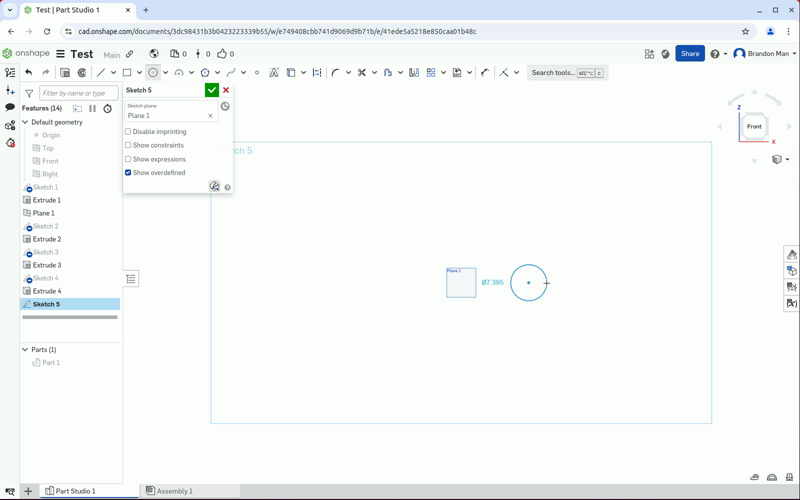
key(esc)
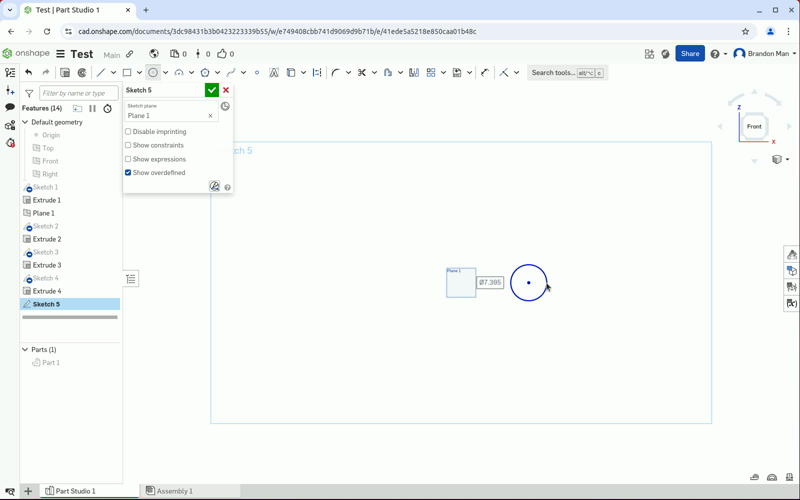
mouse_move(540, 286)
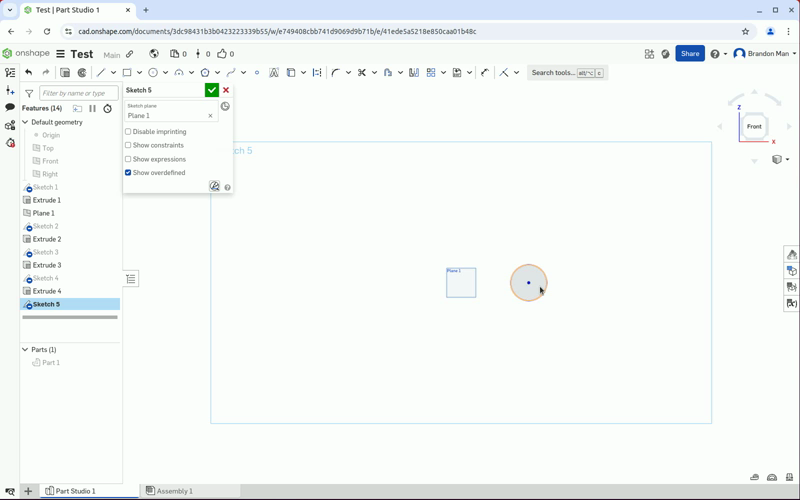
scroll(6)
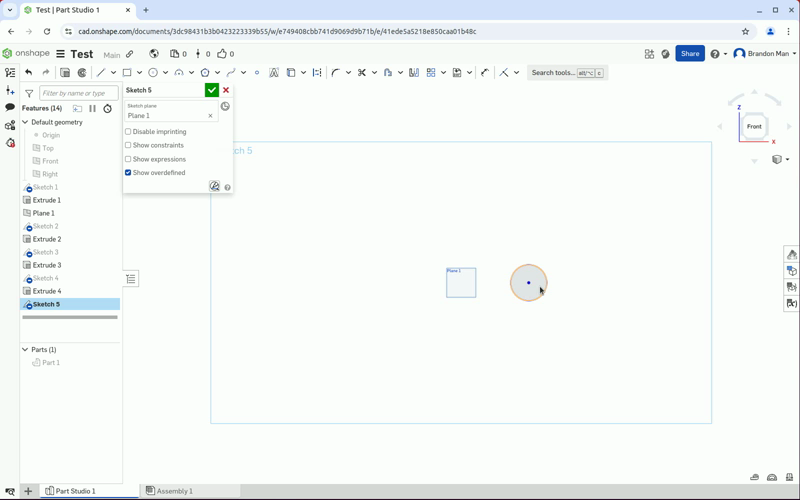
scroll(6)
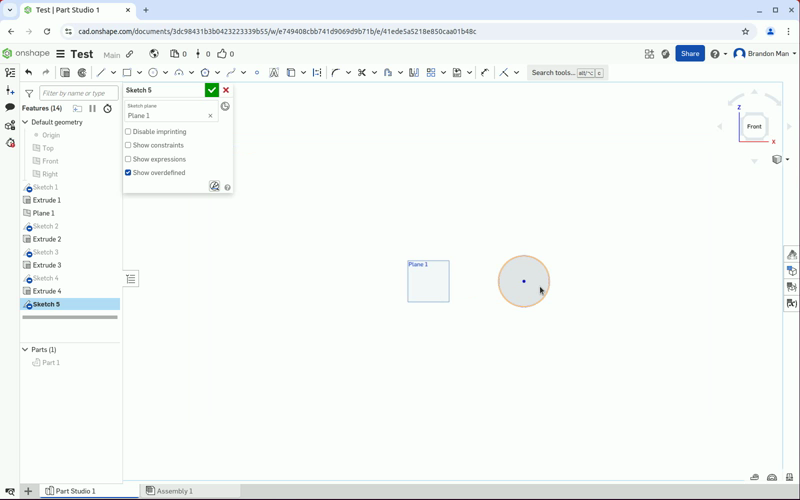
scroll(6)
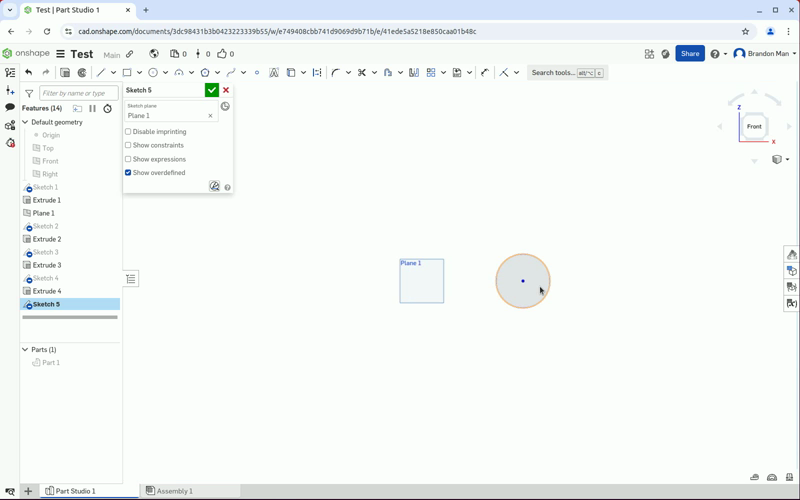
scroll(6)
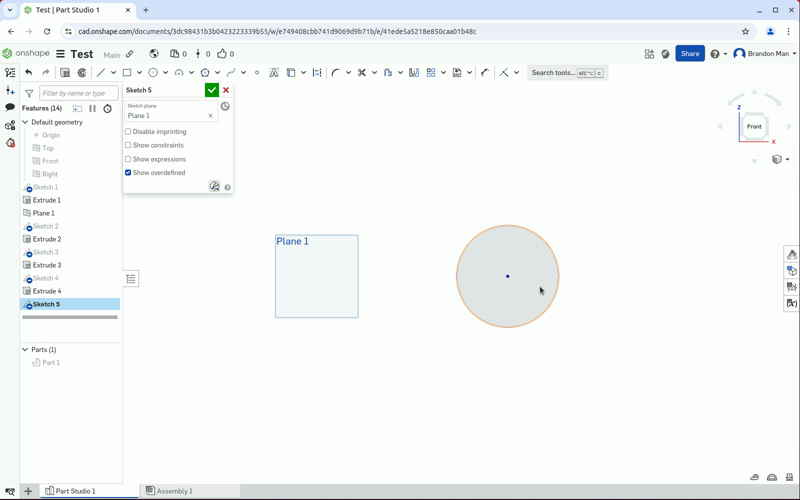
scroll(6)
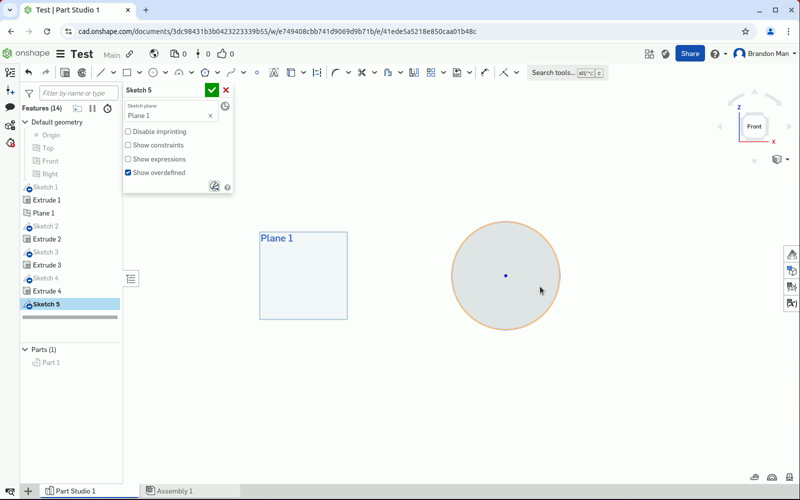
scroll(6)
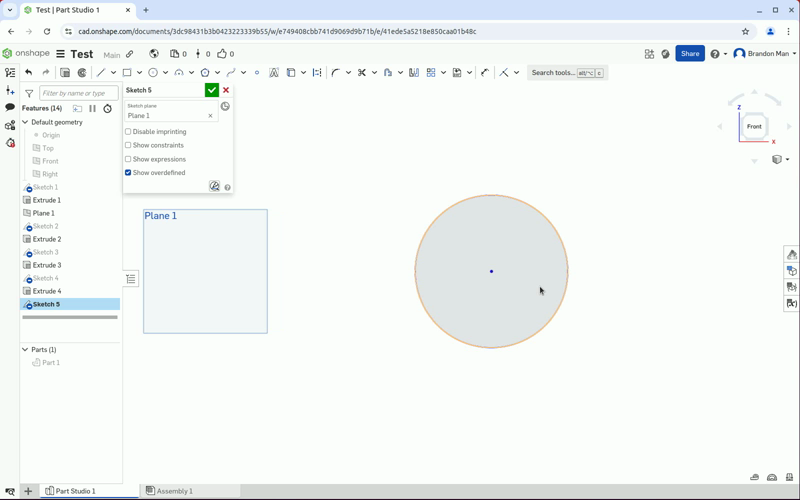
scroll(6)
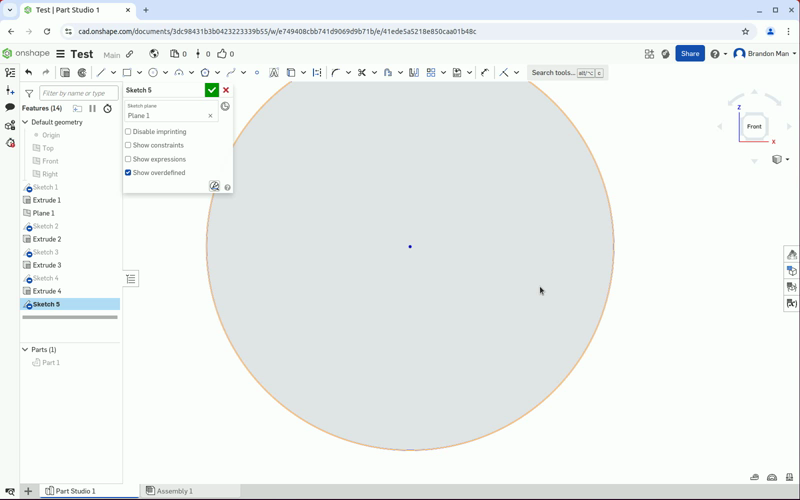
click(540, 286)
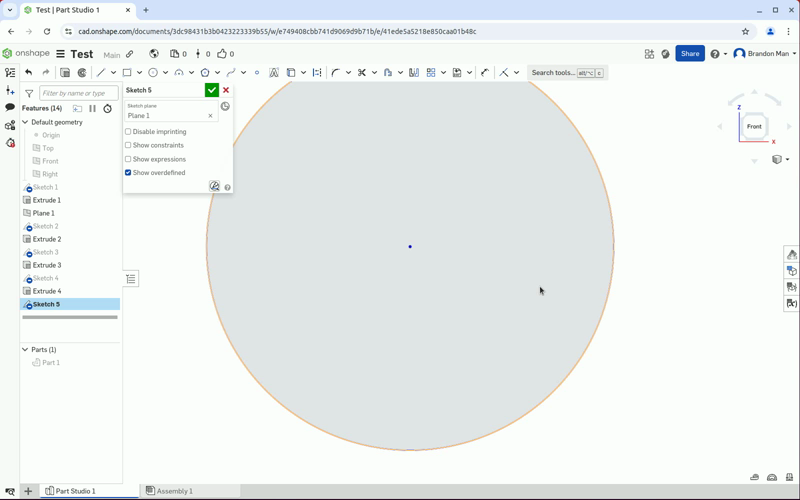
scroll(-6)
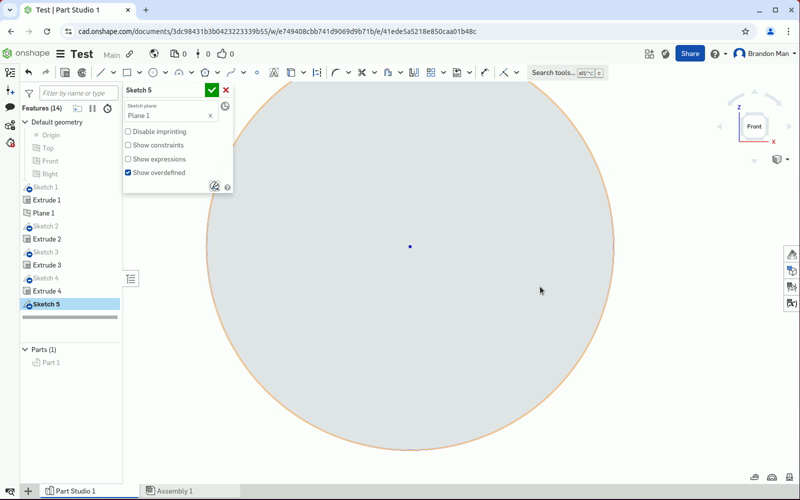
scroll(-6)
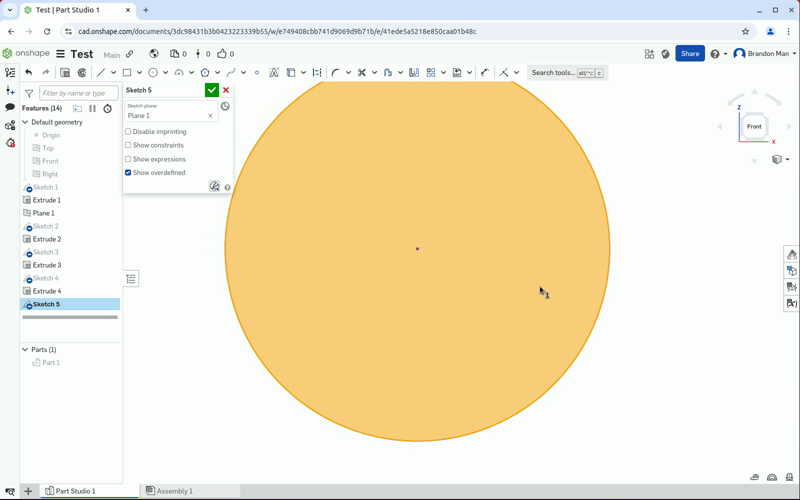
scroll(-6)
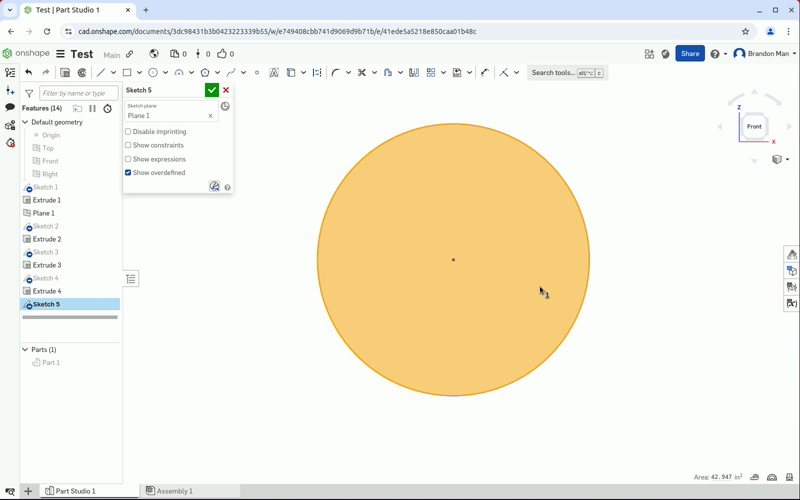
scroll(-6)
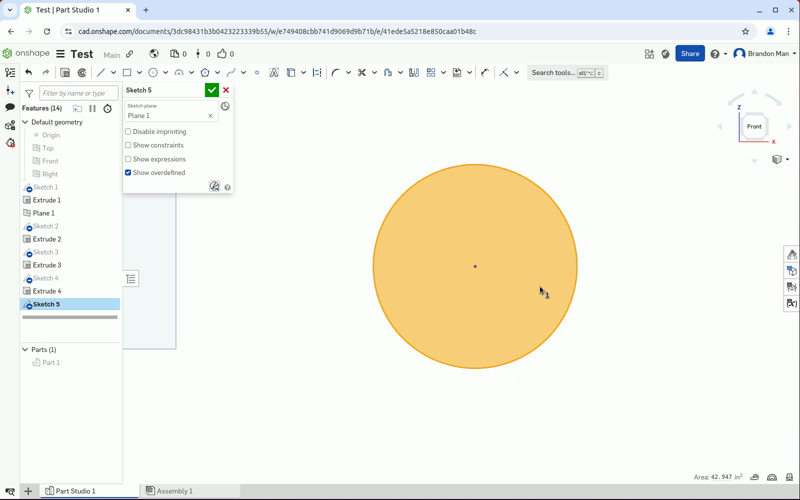
scroll(-6)
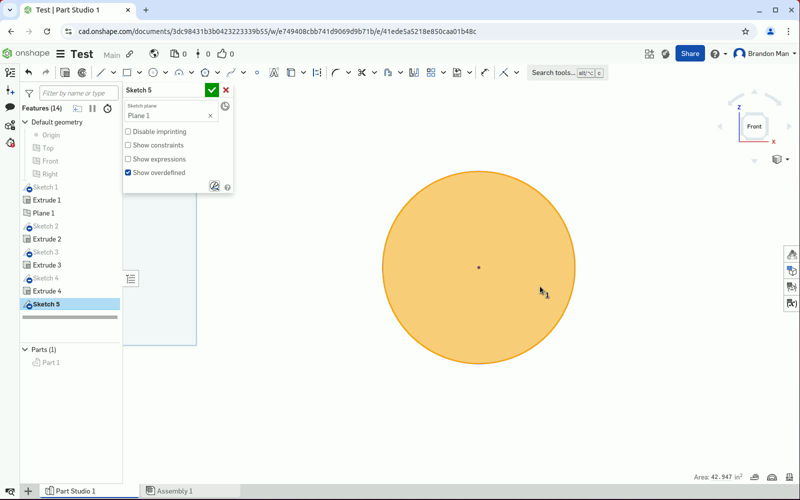
scroll(-6)
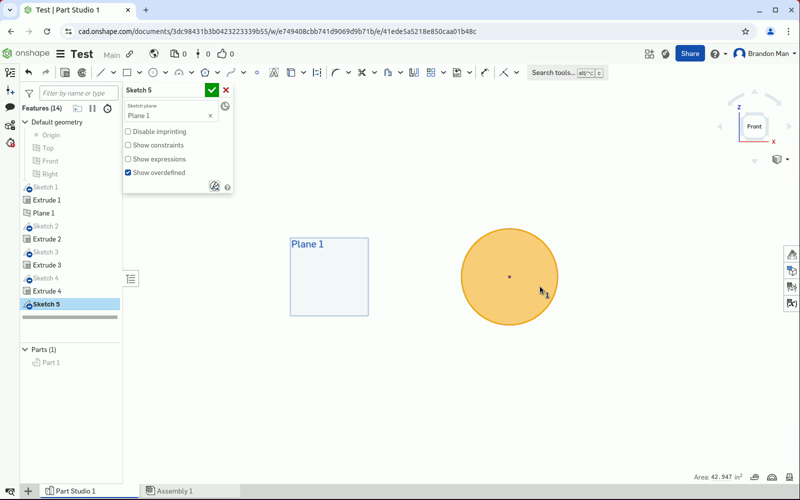
scroll(-6)
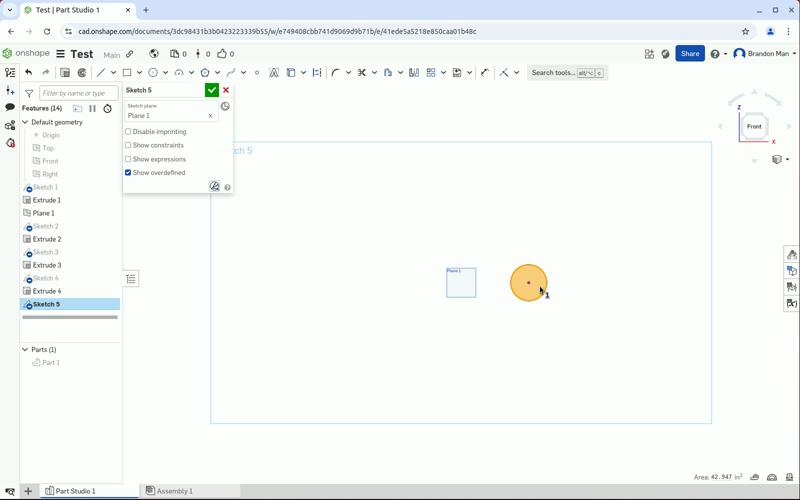
mouse_move(73, 352)
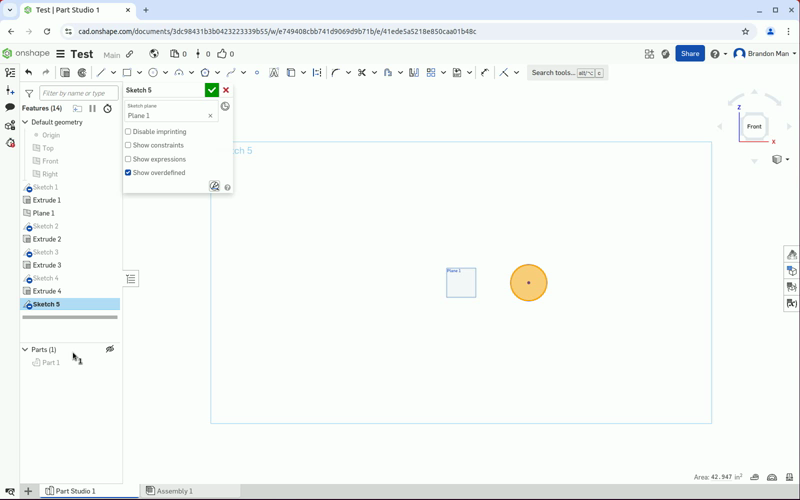
key(shift+y)
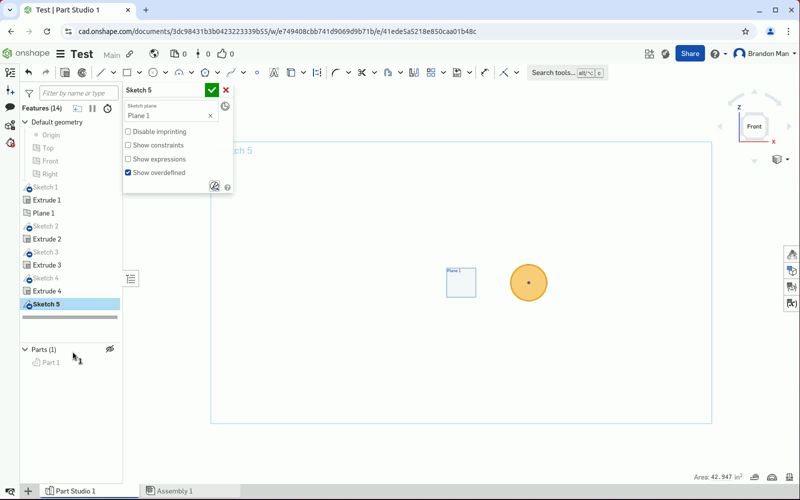
key(shift+e)
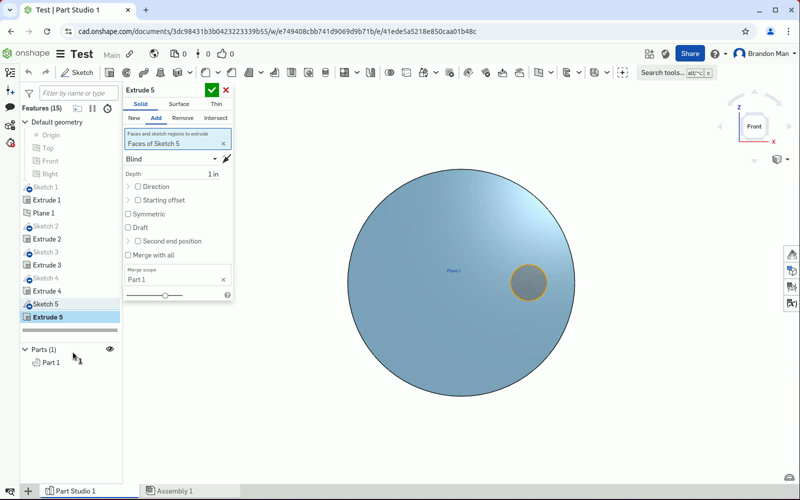
mouse_move(143, 106)
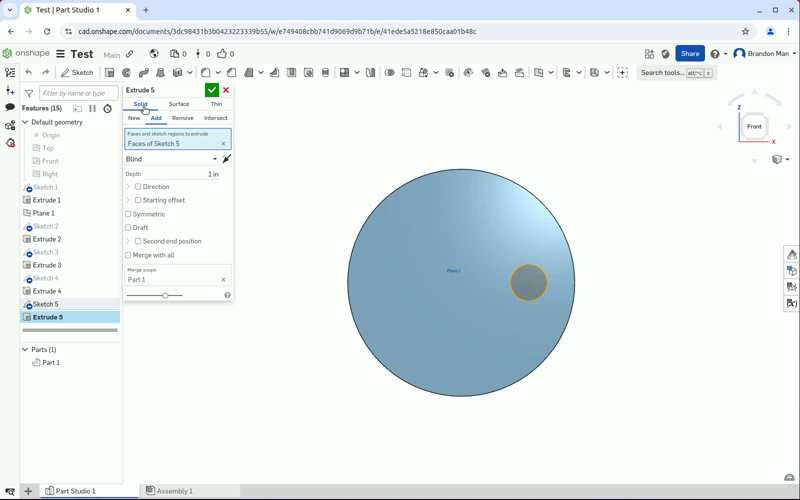
click(143, 106)
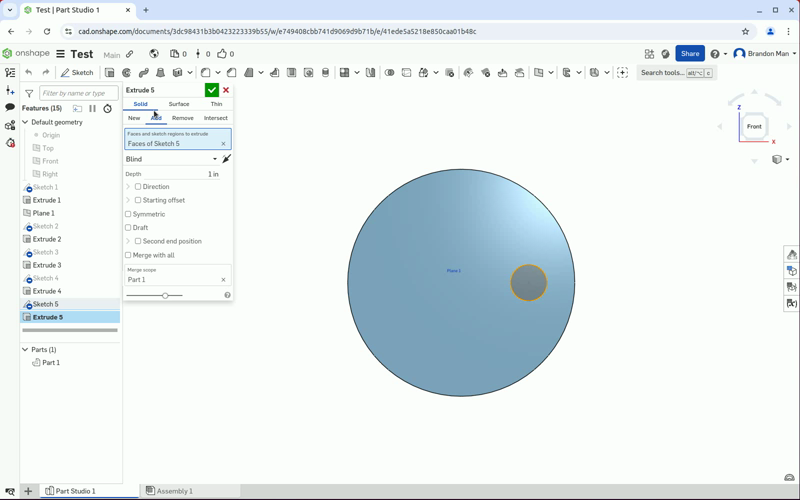
mouse_move(186, 120)
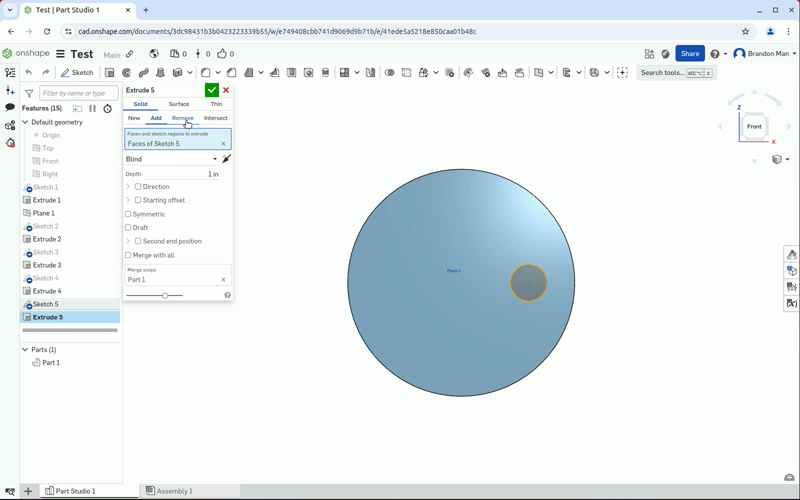
click(186, 120)
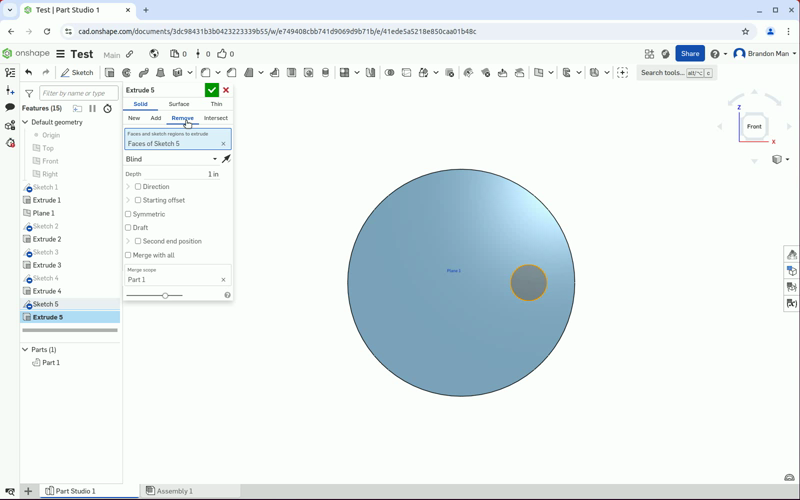
key(tab, 4)
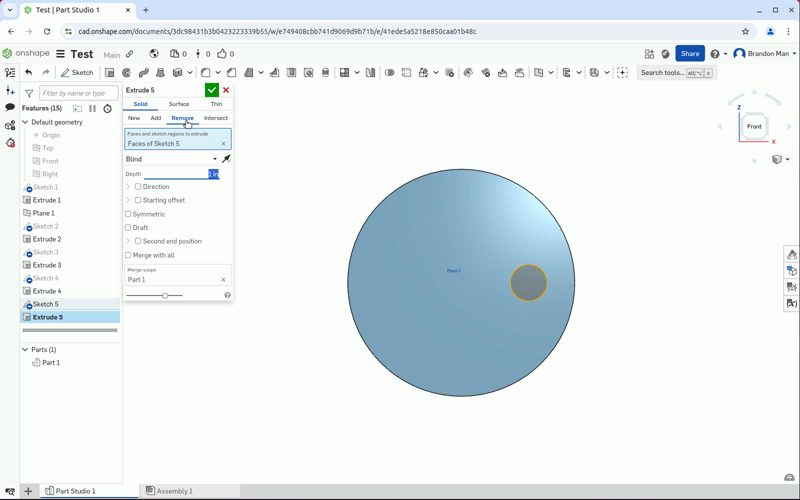
text(0.963)
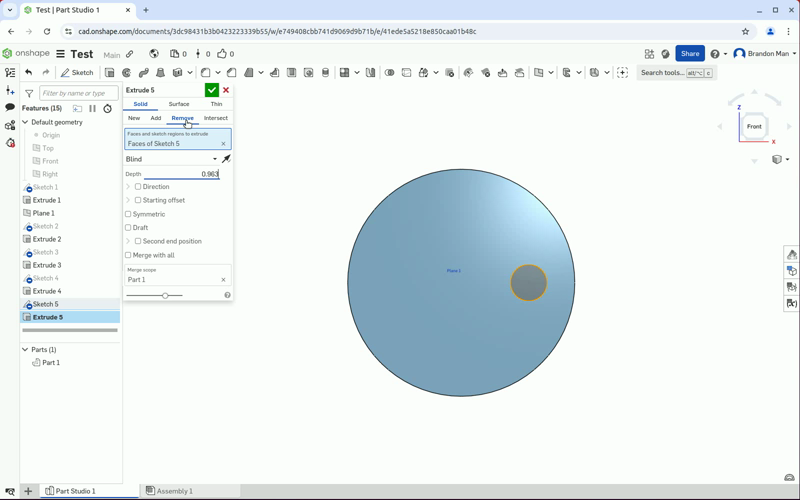
key(tab, 6)
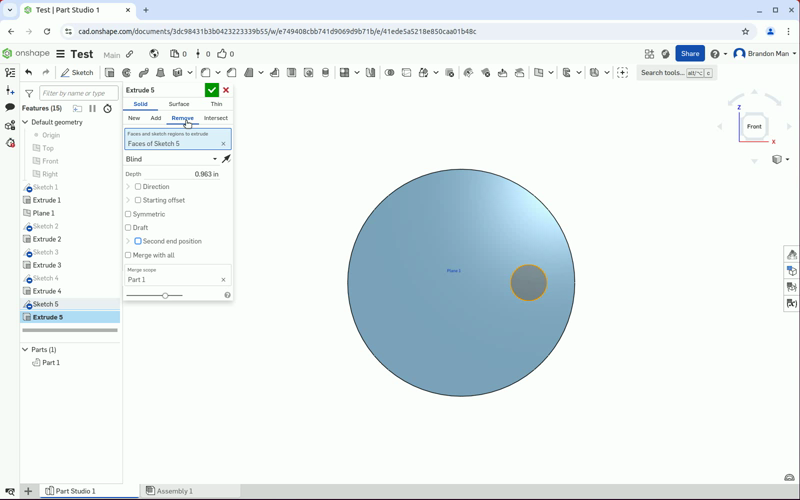
key(space)
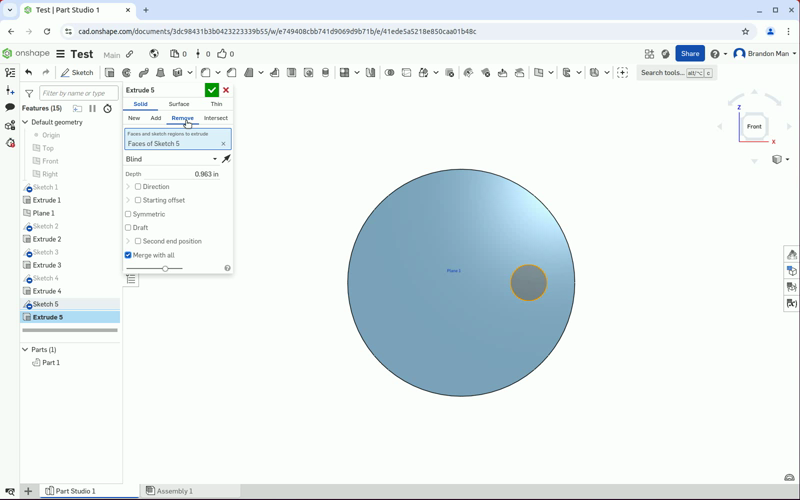
key(enter)
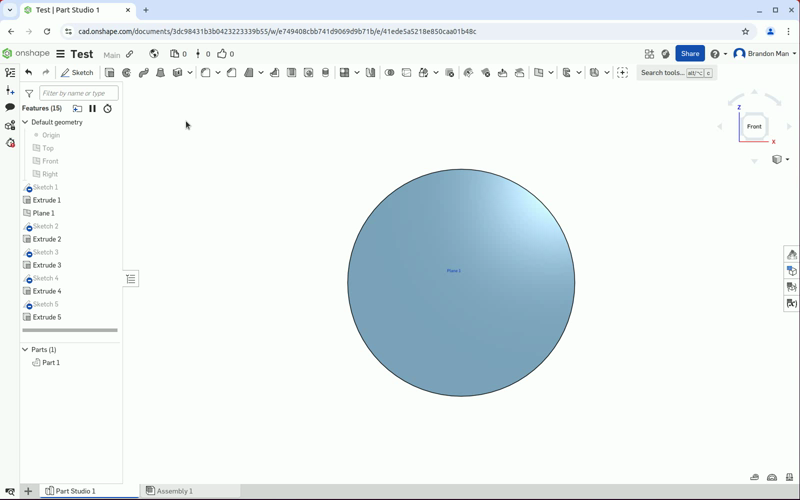
key(shift+h)
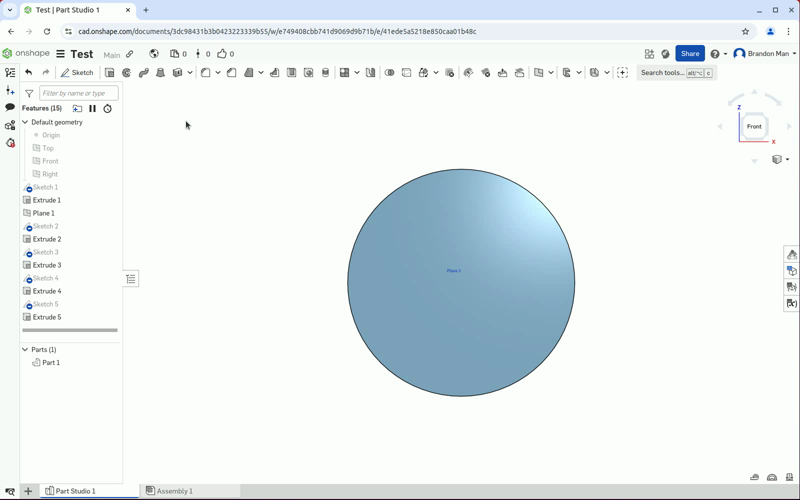
key(shift+h)
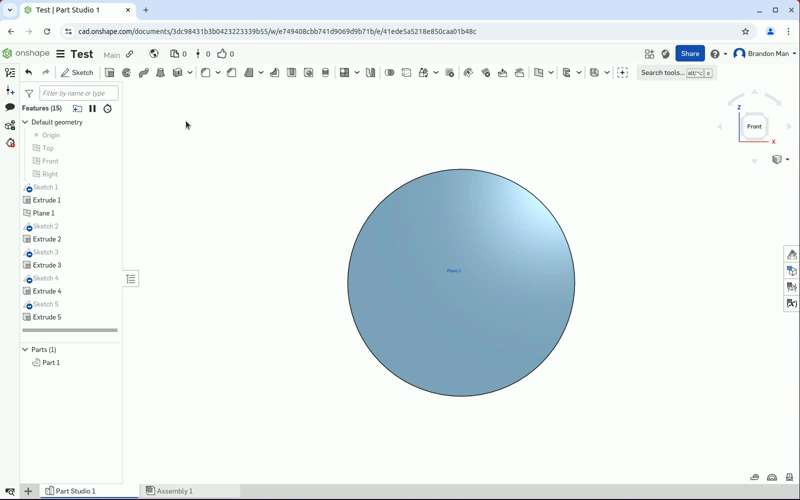
key(shift+7)
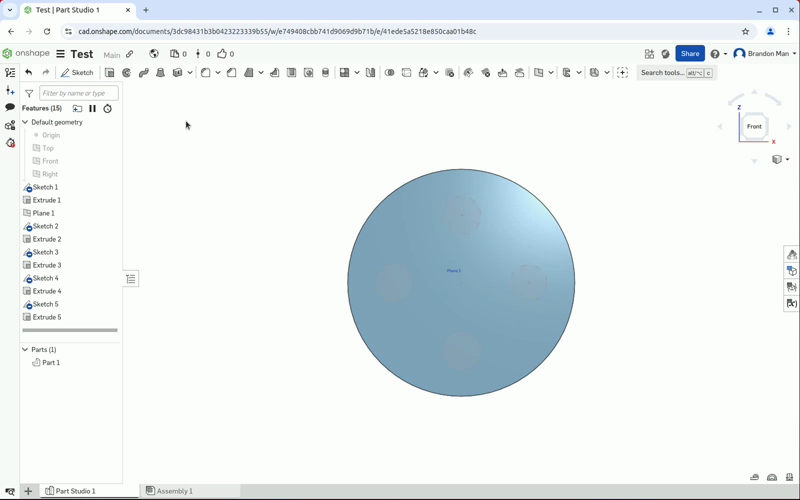
key(left, 2)
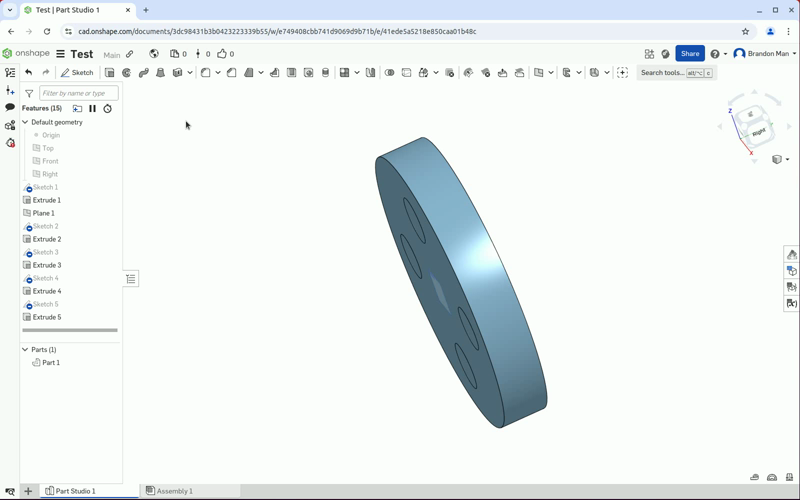
key(down, 2)
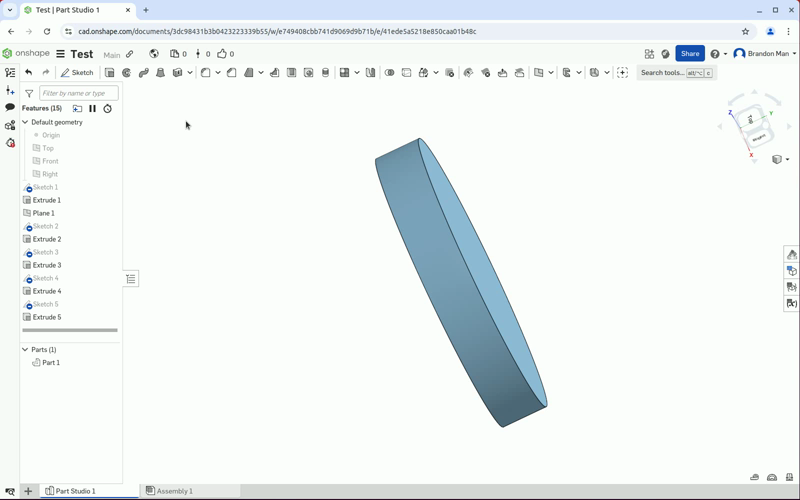
key(up, 2)
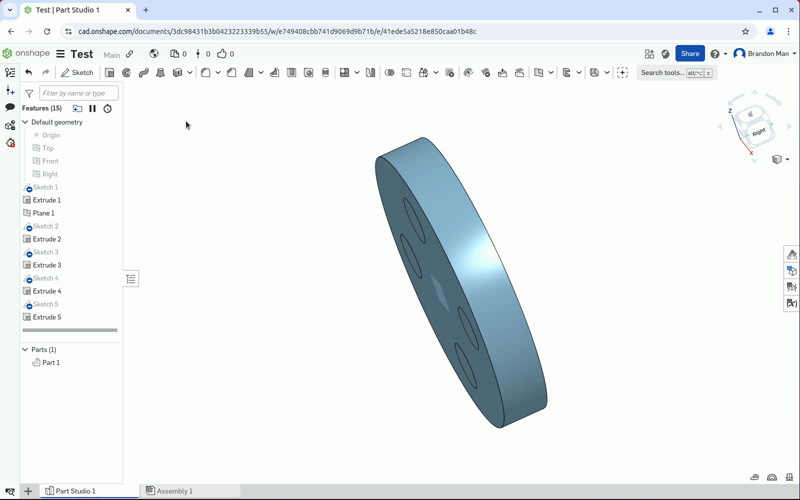
key(right, 2)
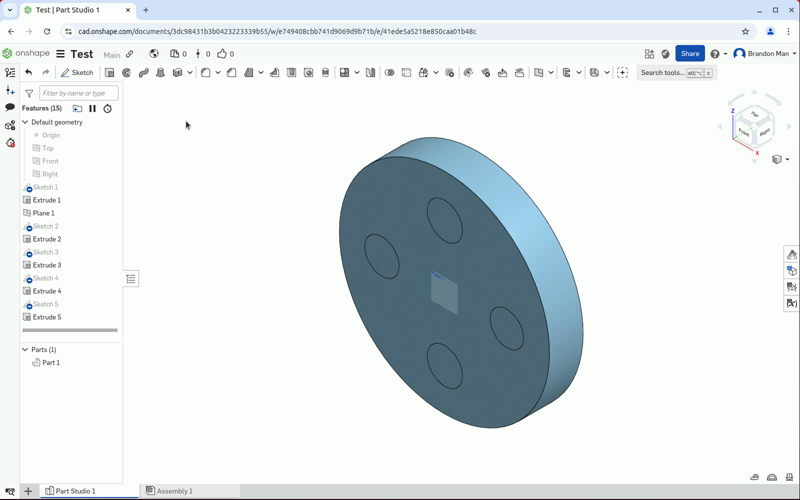
mouse_move(73, 189)
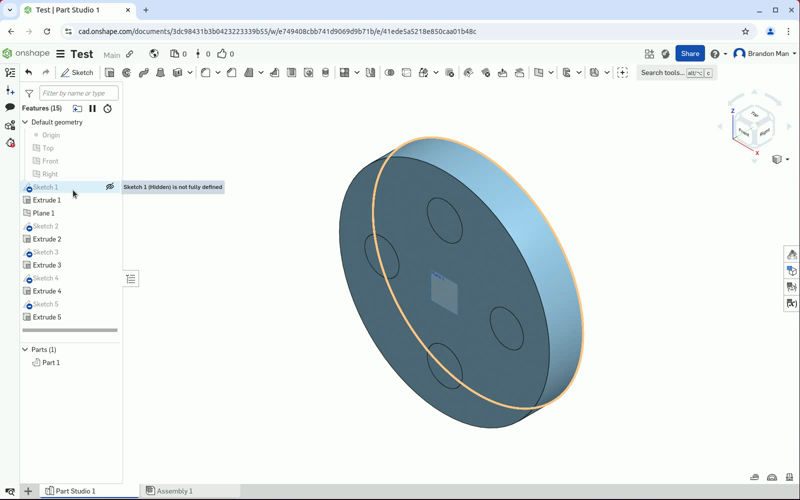
click(73, 189)